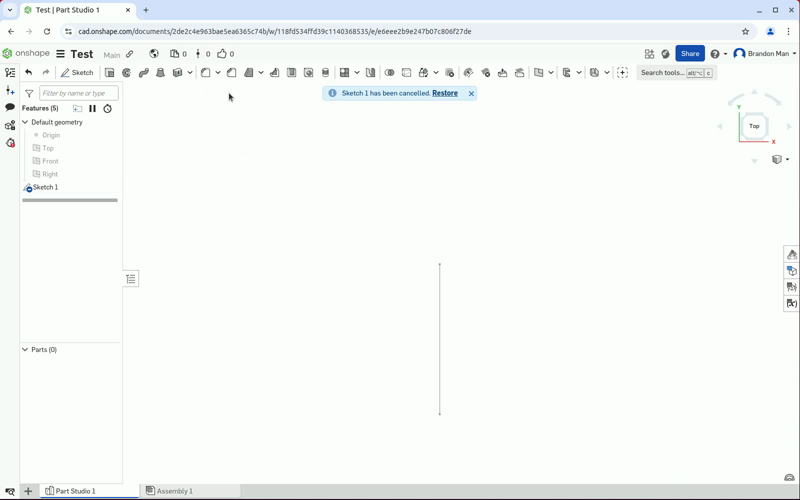
key(shift+h)
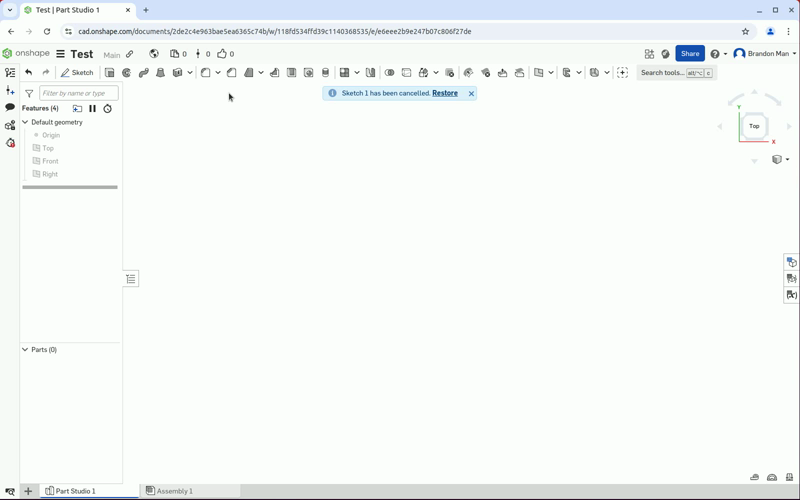
mouse_move(73, 352)
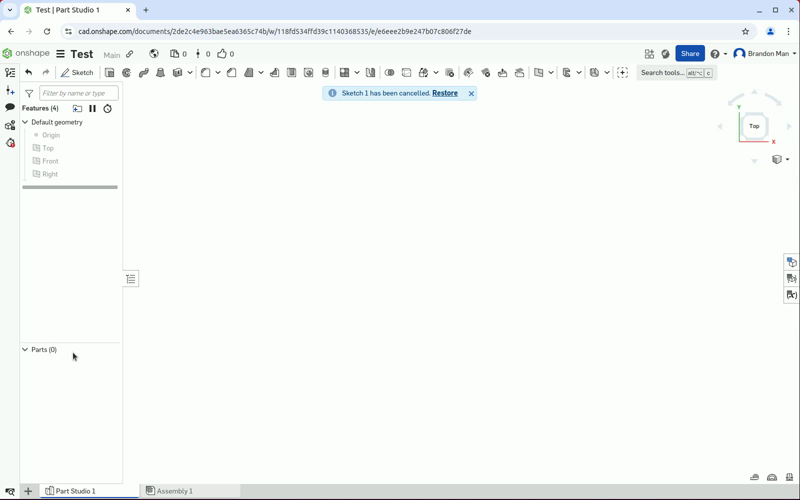
key(y)
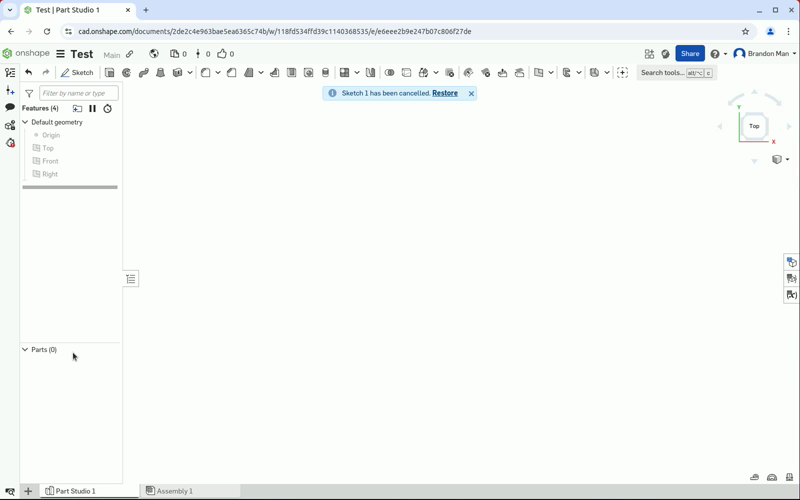
key(shift+p)
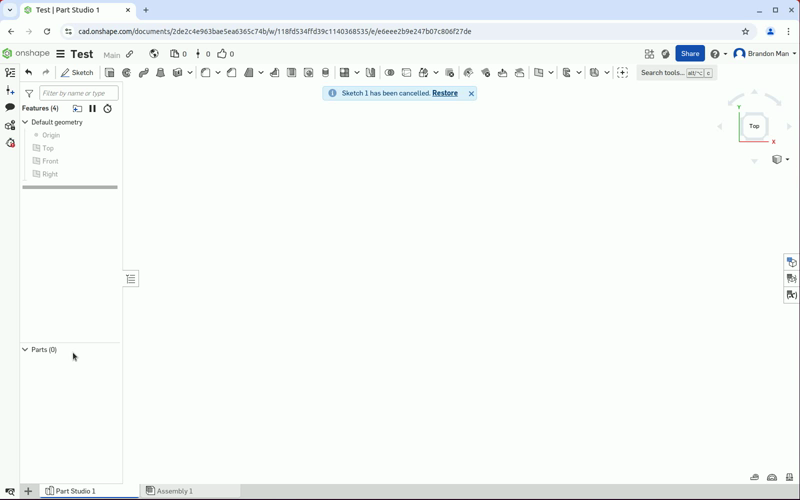
key(space)
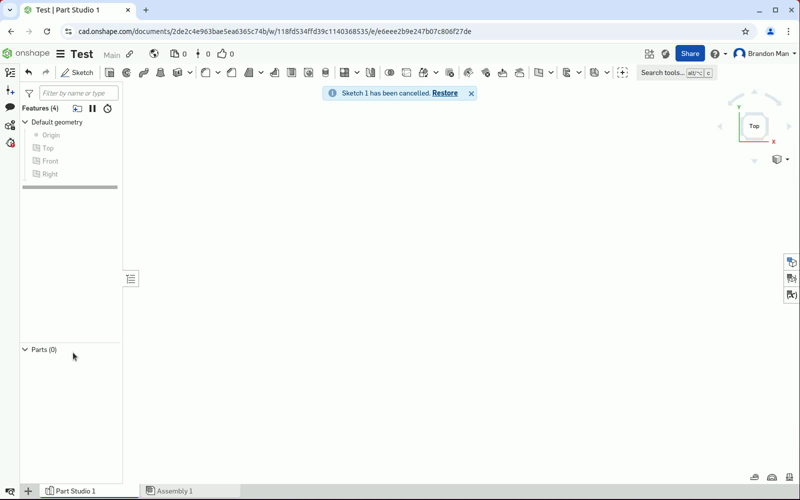
key_down(shift)
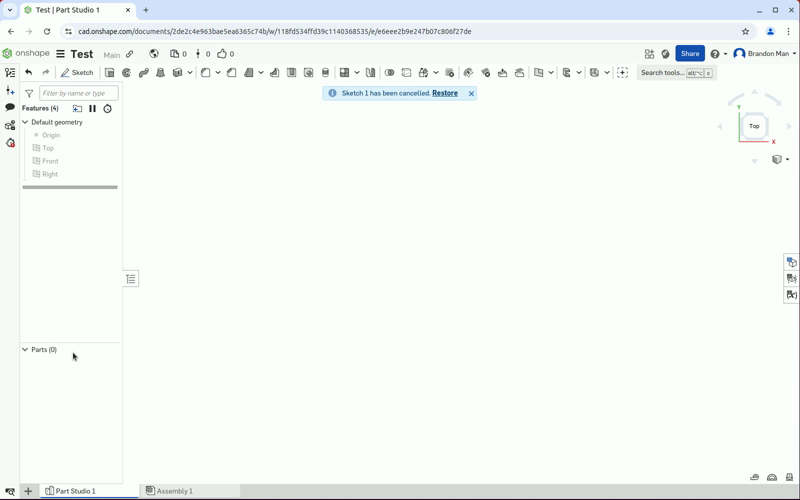
key(up)
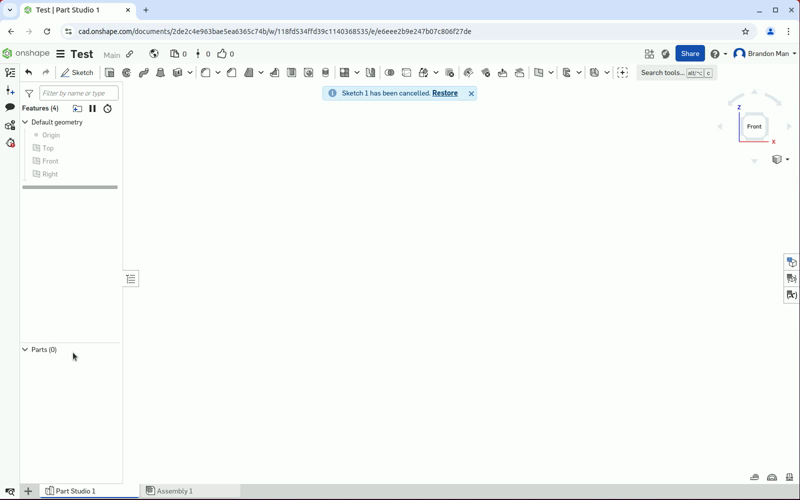
key_up(shift)
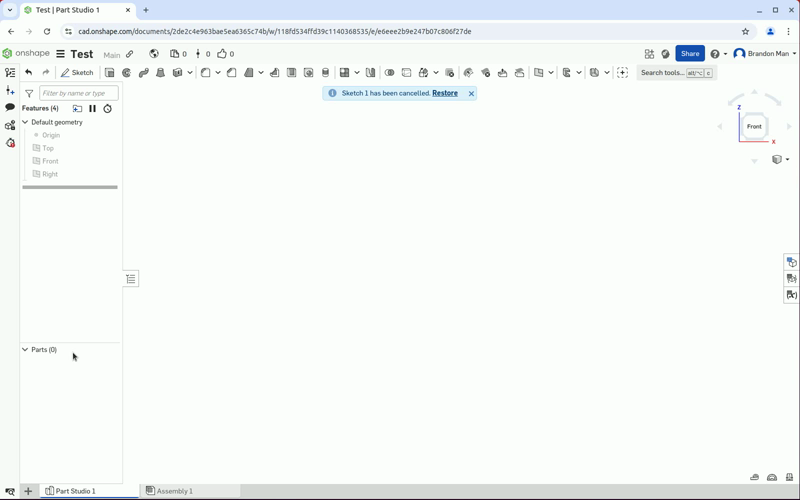
mouse_move(73, 352)
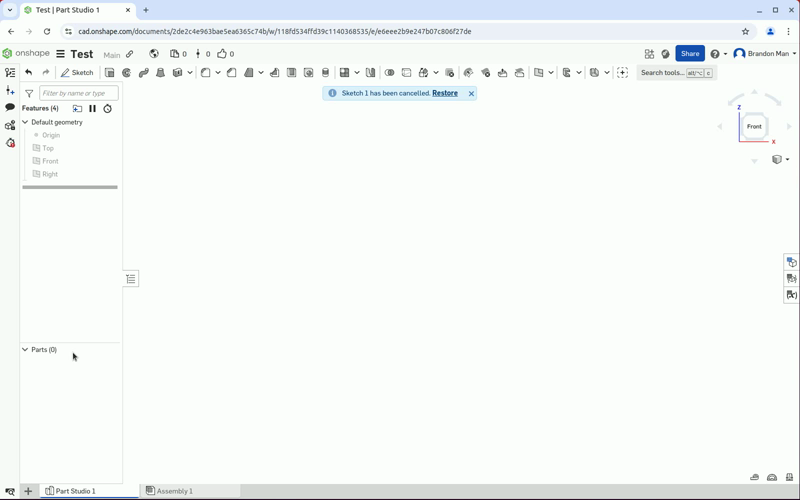
key(shift+y)
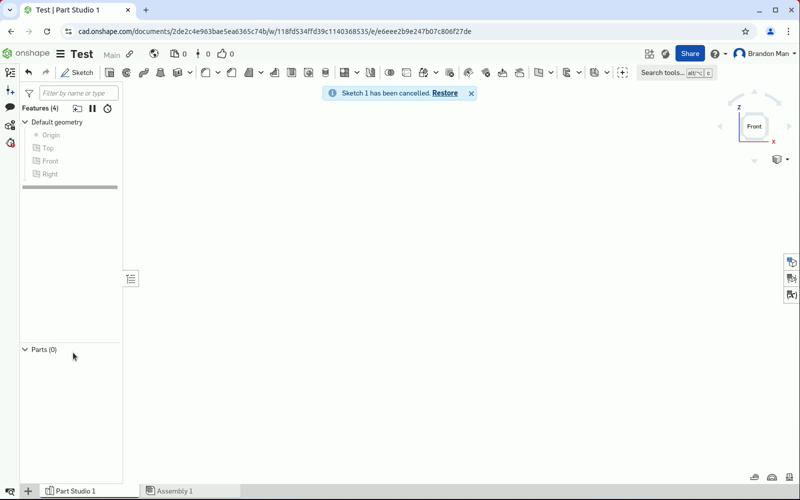
key(shift+s)
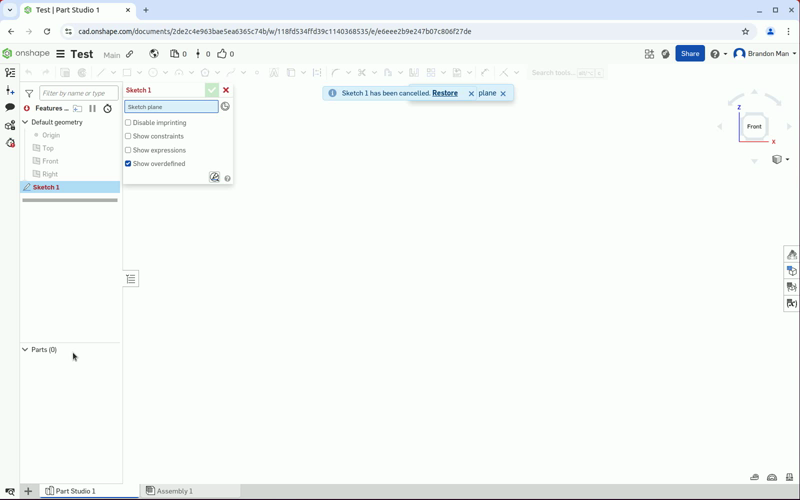
mouse_move(73, 163)
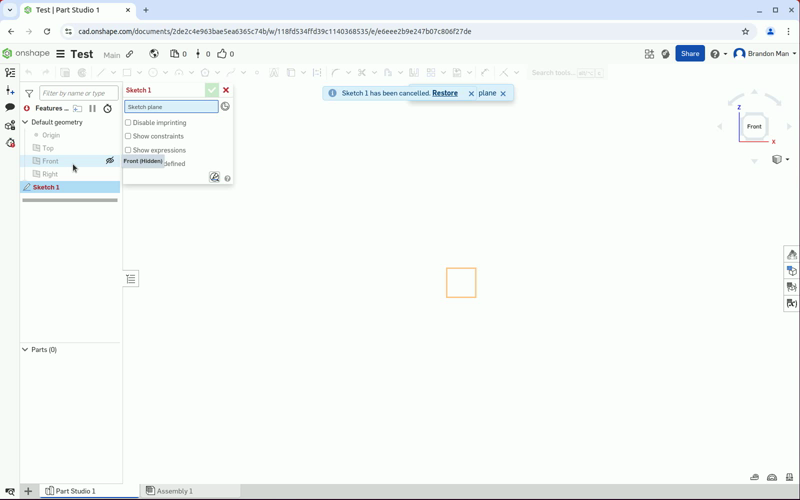
click(73, 163)
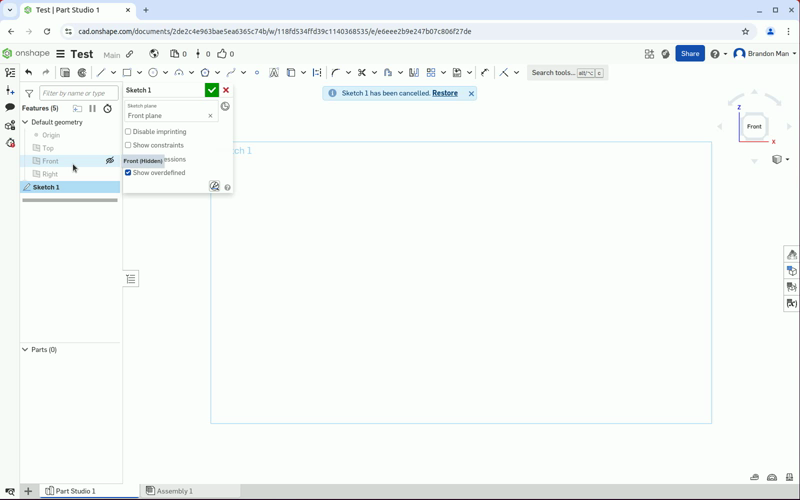
mouse_move(73, 352)
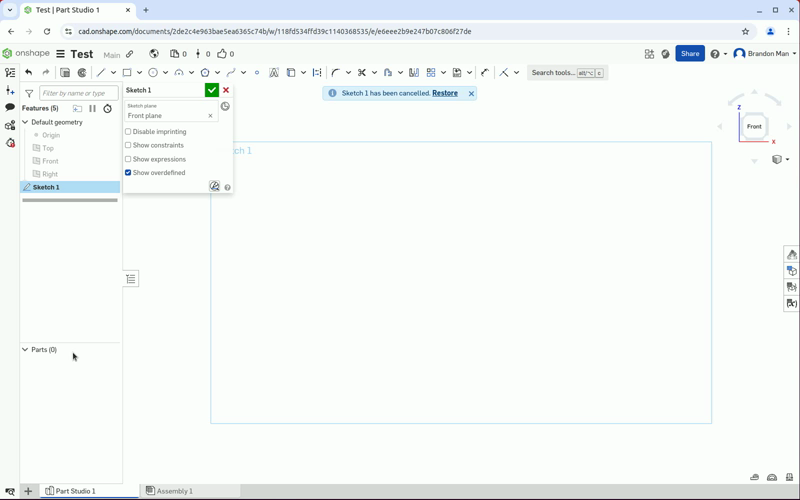
key(y)
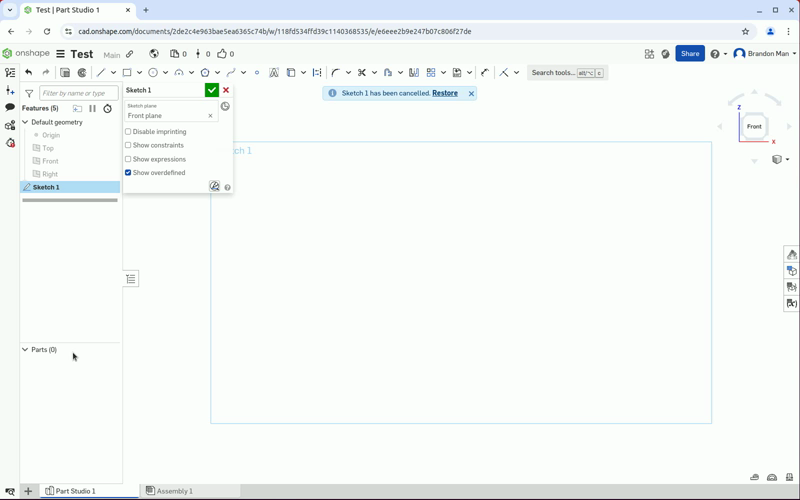
key(a)
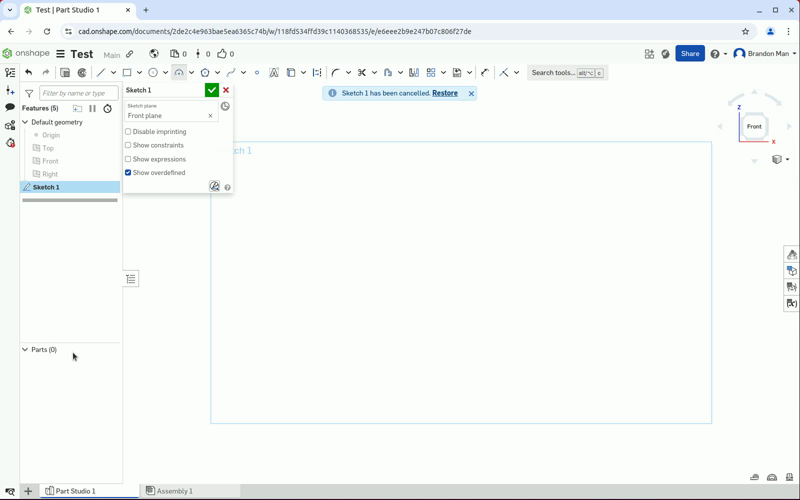
key_down(shift)
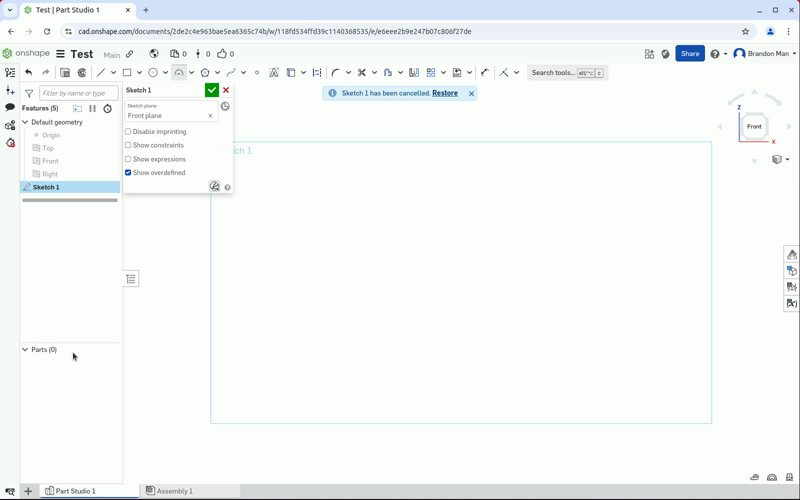
mouse_move(403, 387)
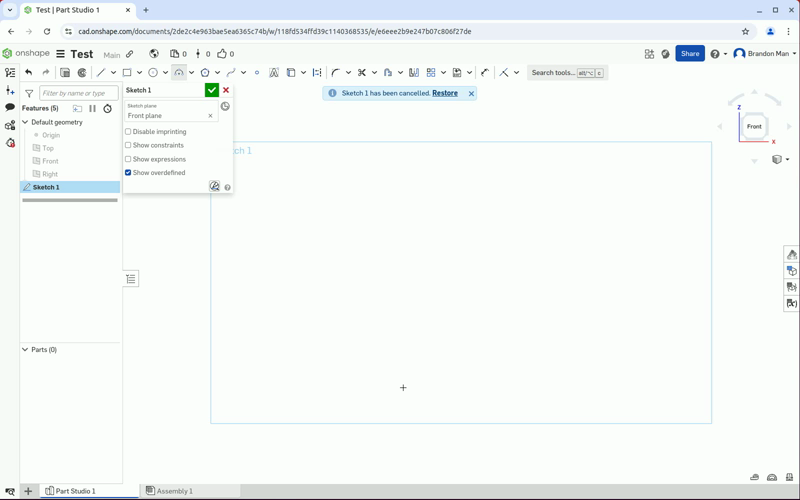
click(403, 387)
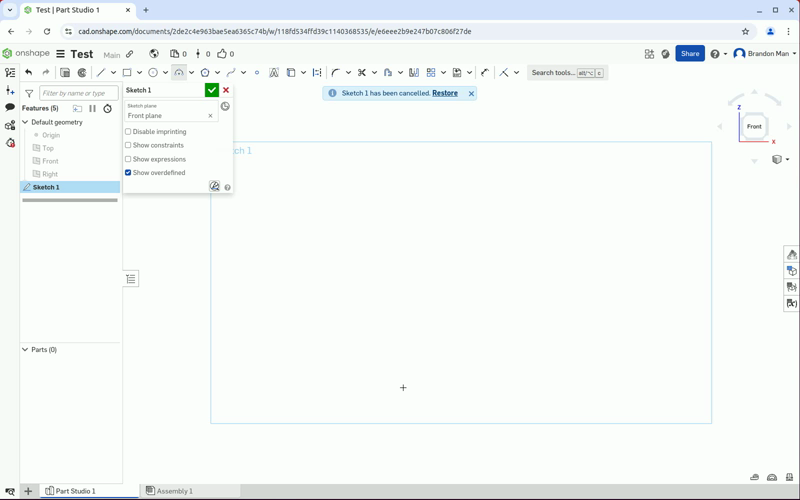
key_up(shift)
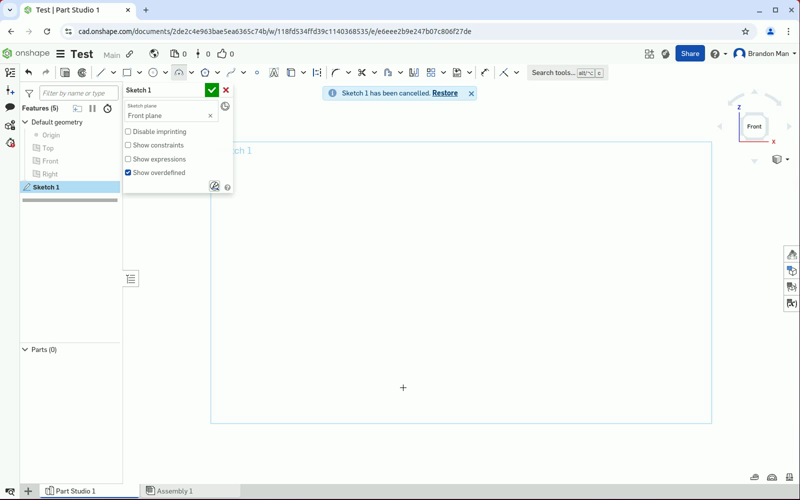
key_down(shift)
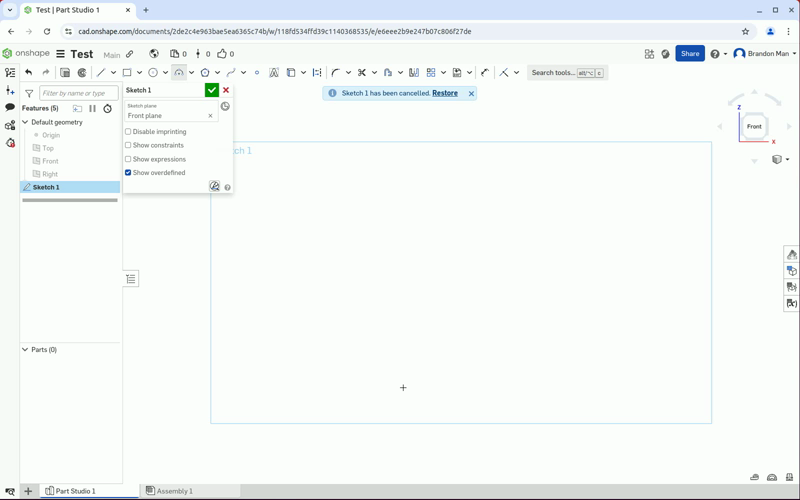
mouse_move(410, 393)
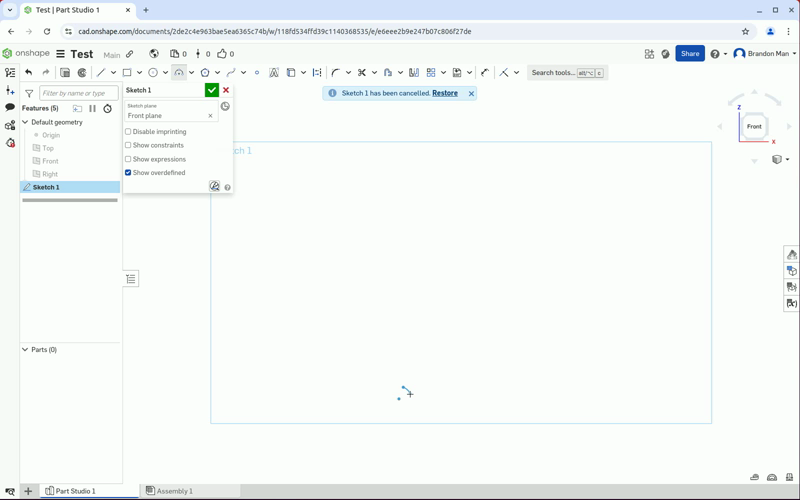
click(410, 393)
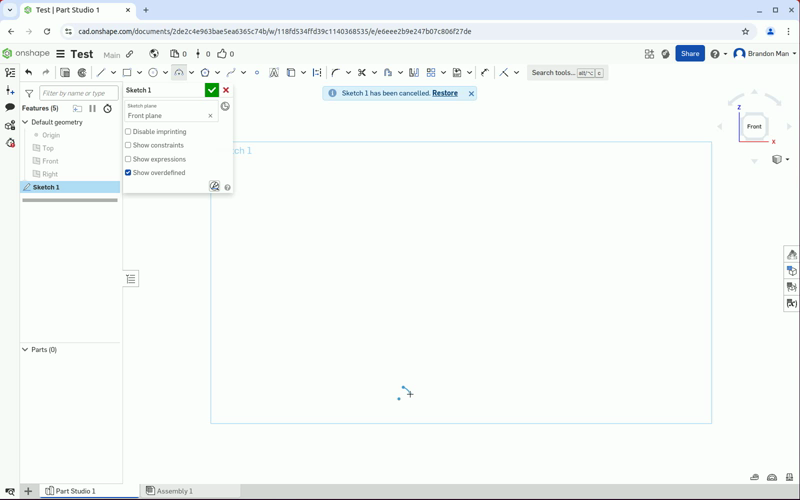
mouse_move(405, 392)
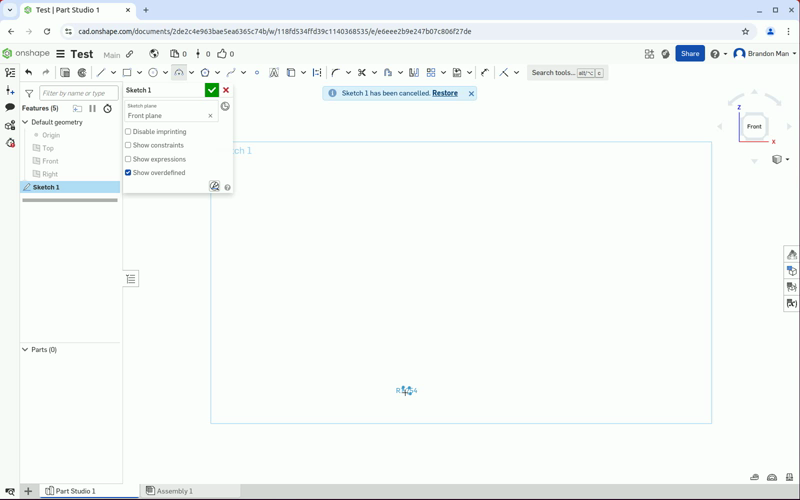
click(405, 392)
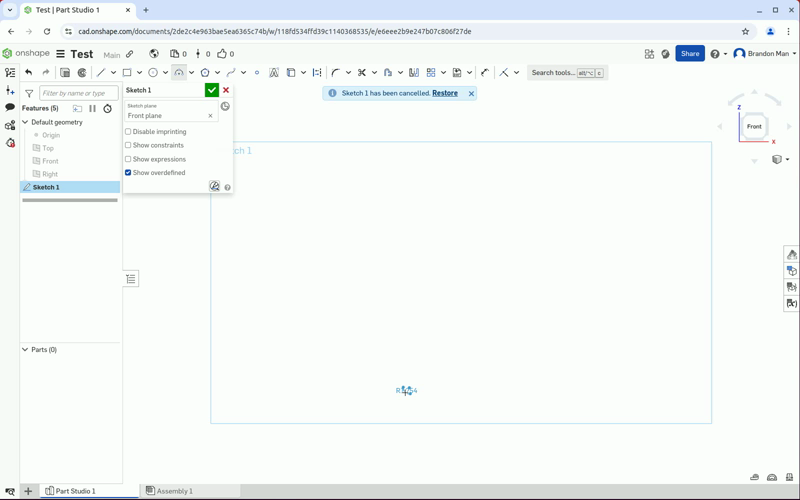
key_up(shift)
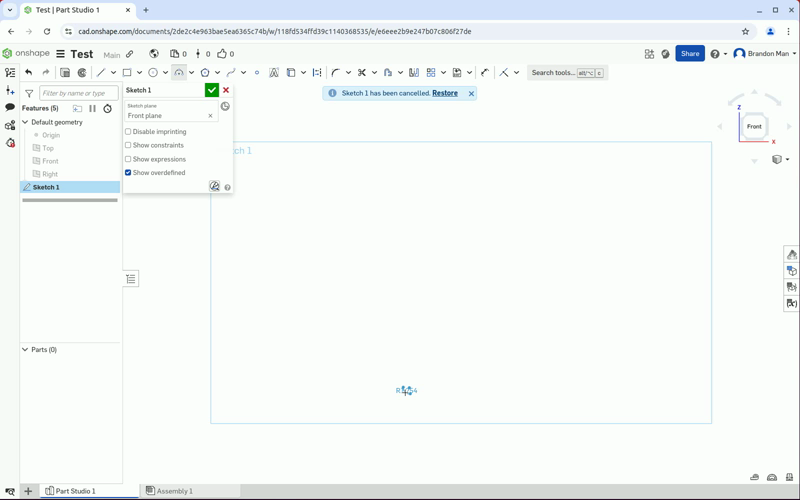
key(esc)
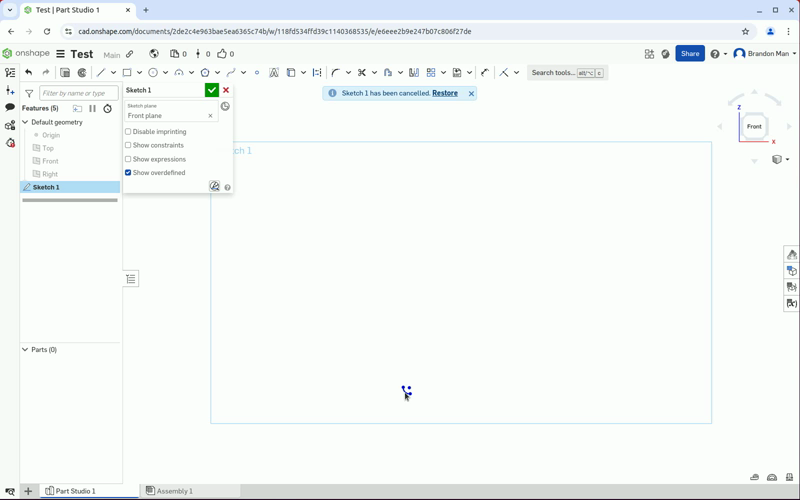
key(l)
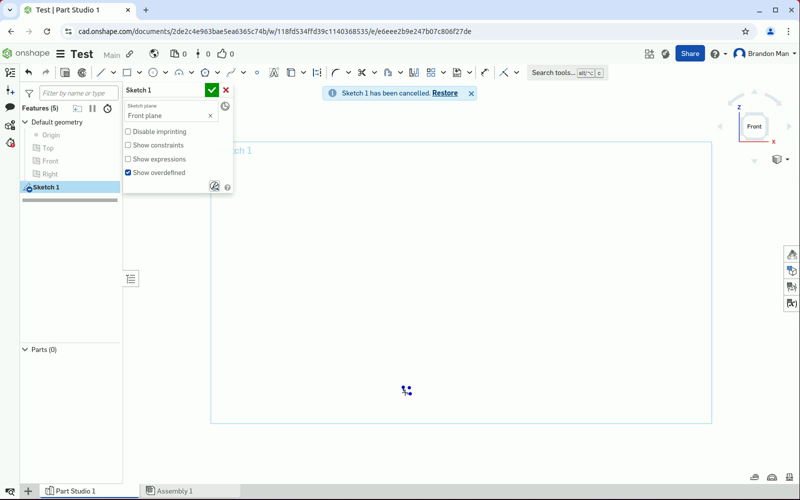
mouse_move(410, 393)
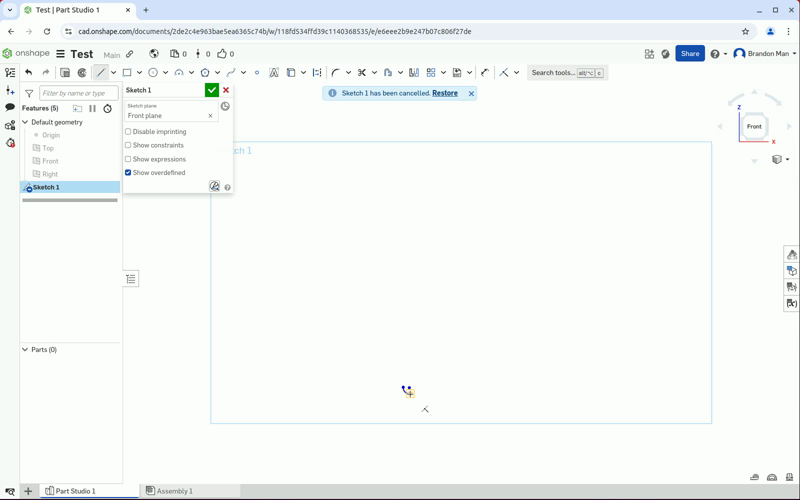
click(410, 393)
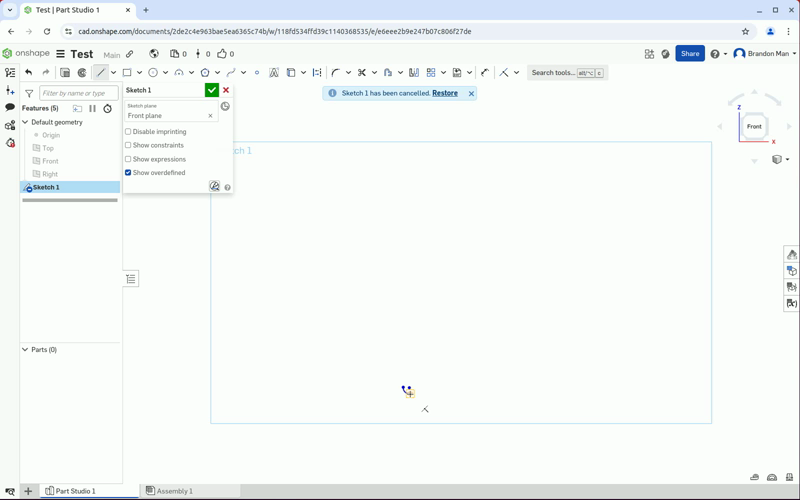
key_down(shift)
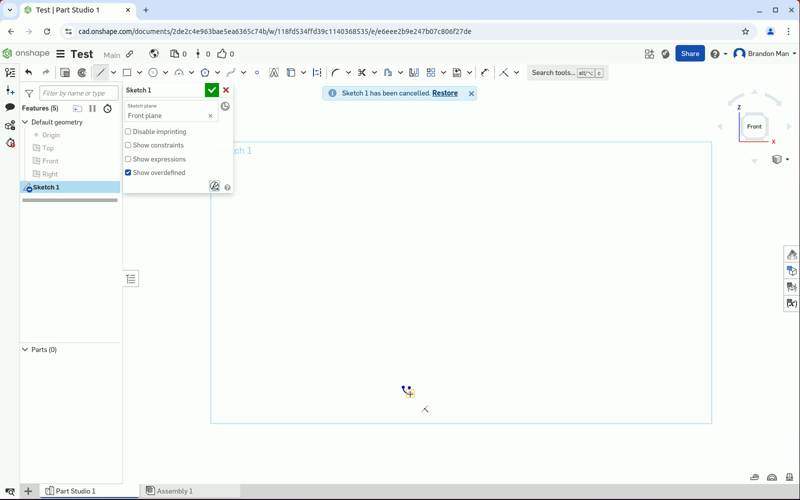
mouse_move(510, 393)
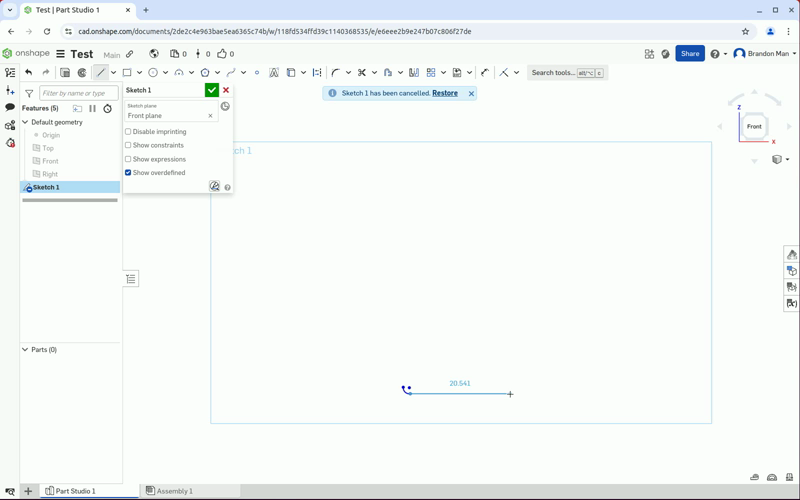
click(510, 393)
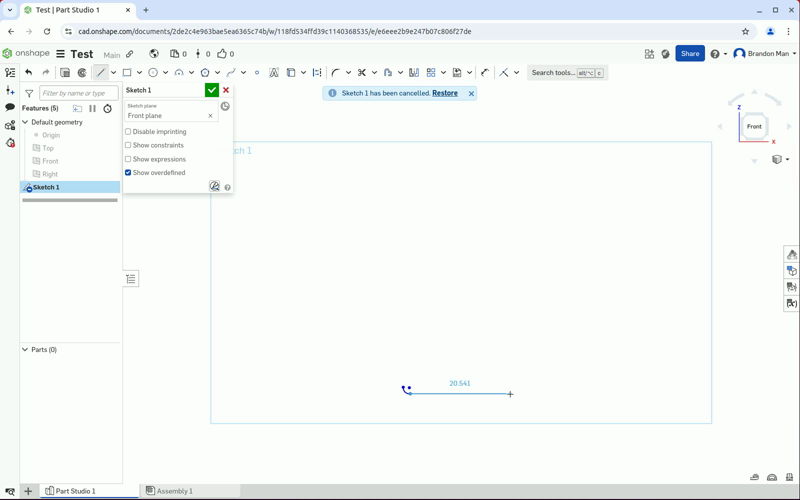
key_up(shift)
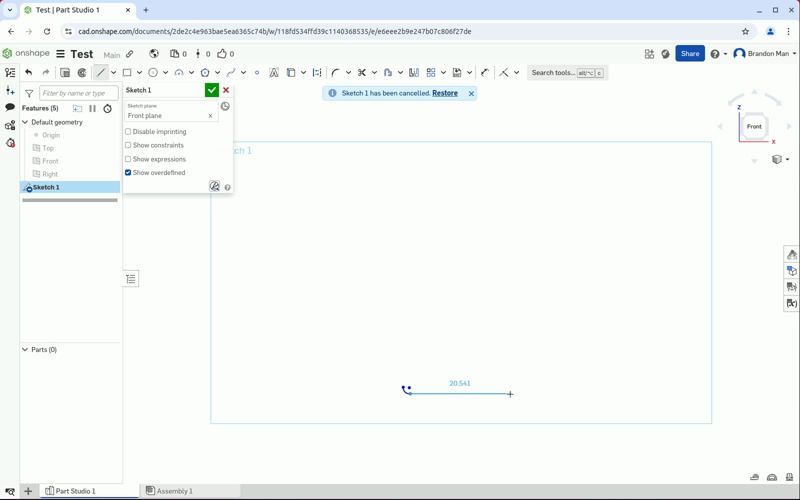
key(esc)
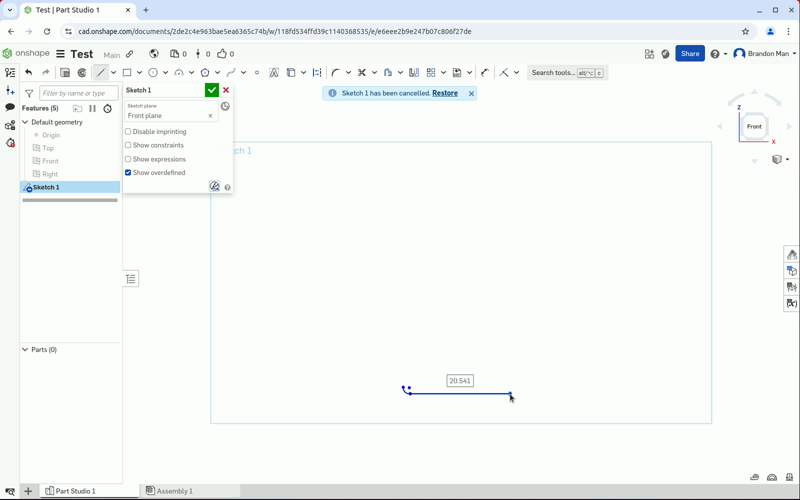
key(a)
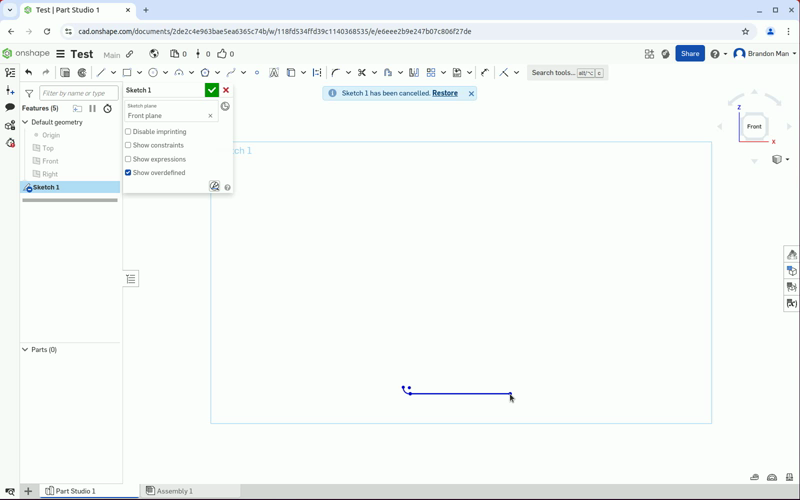
mouse_move(510, 393)
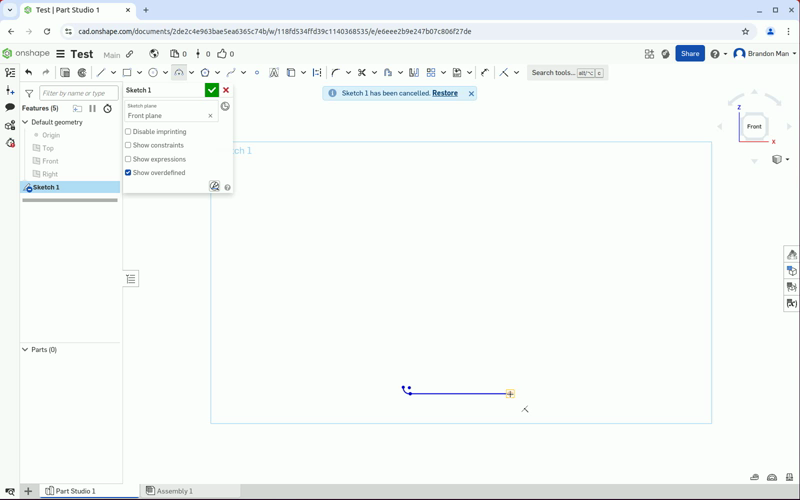
click(510, 393)
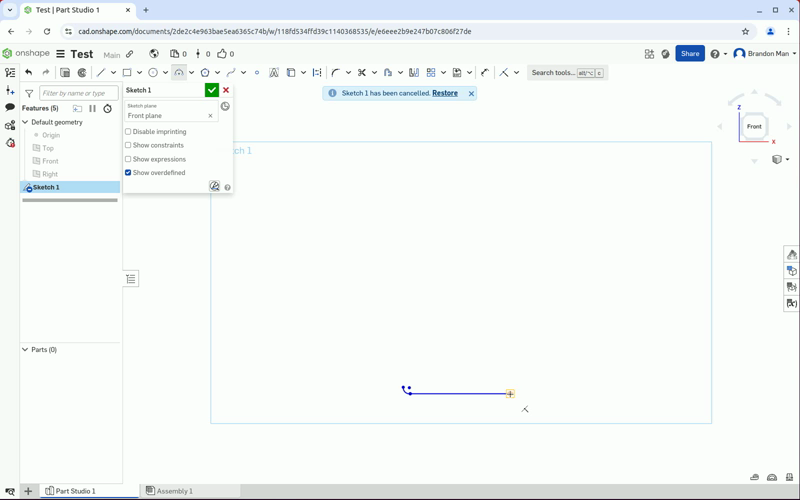
key_down(shift)
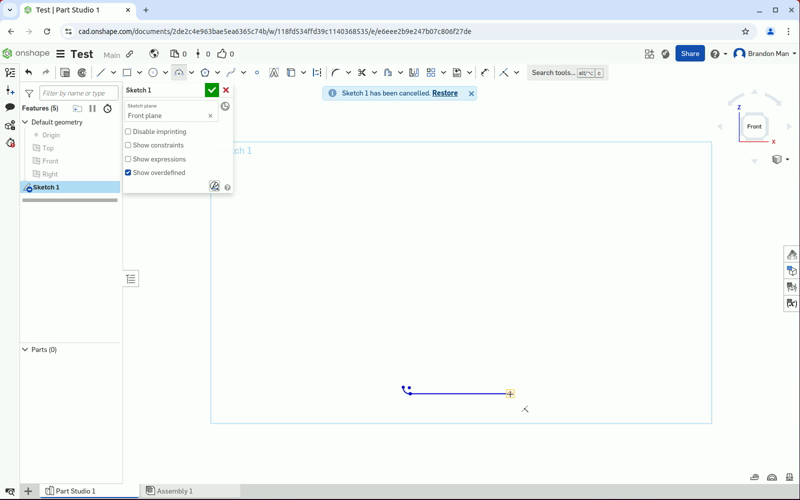
mouse_move(516, 387)
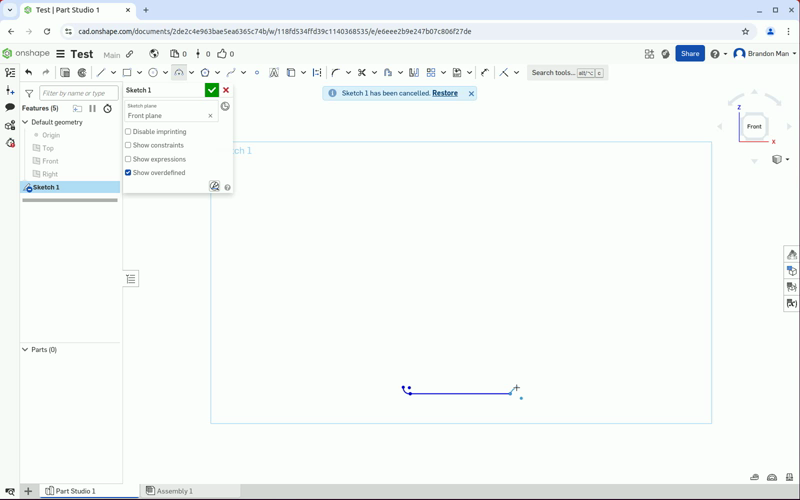
click(516, 387)
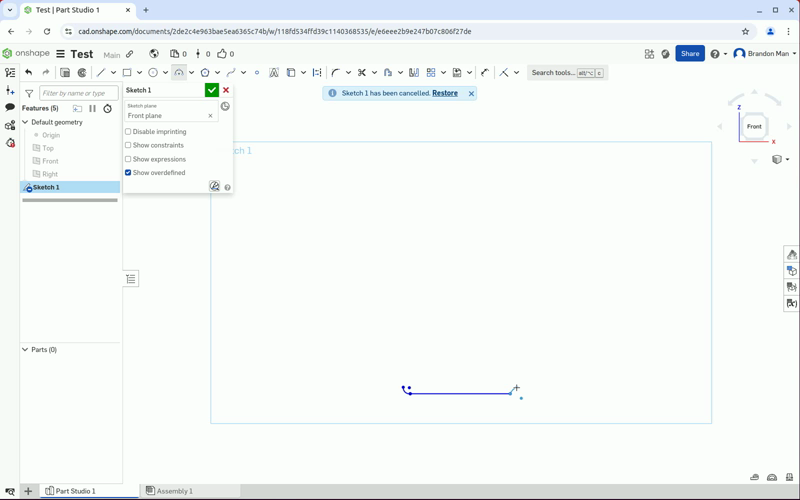
mouse_move(514, 392)
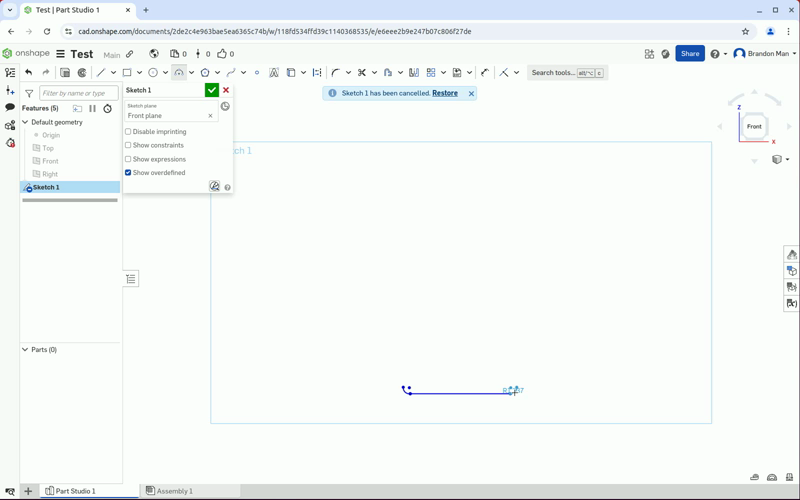
click(514, 392)
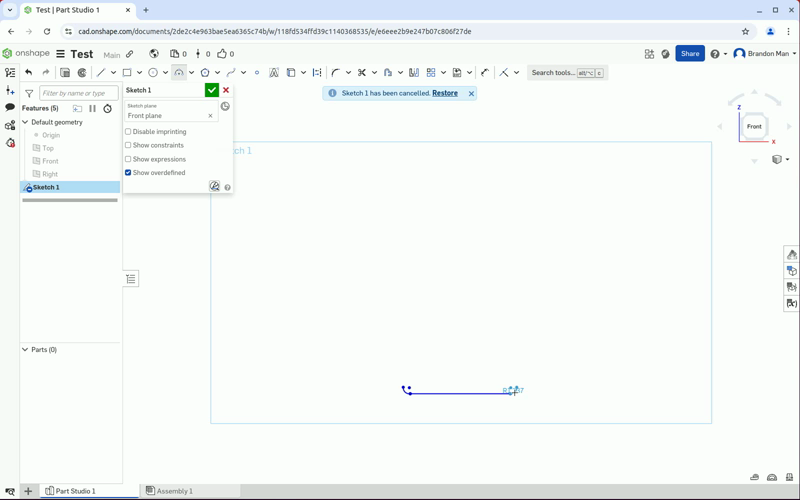
key_up(shift)
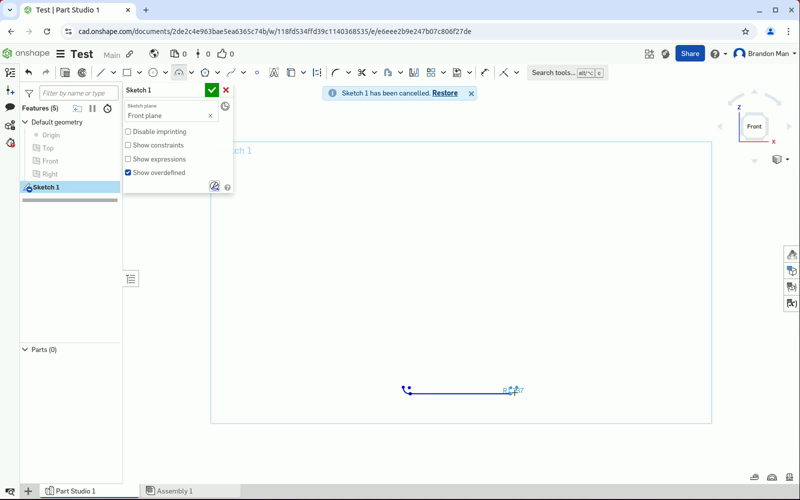
key(esc)
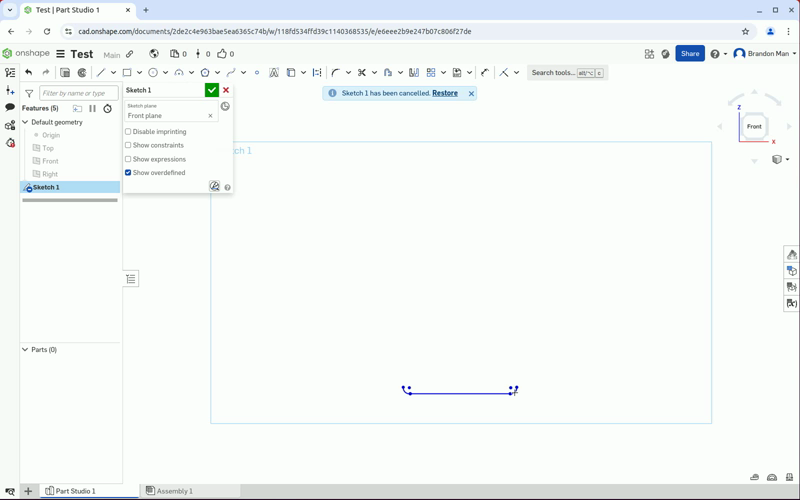
key(l)
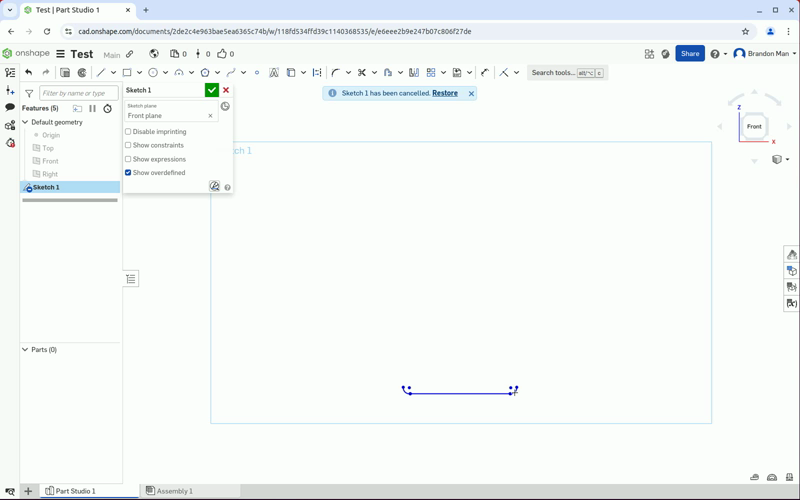
mouse_move(516, 387)
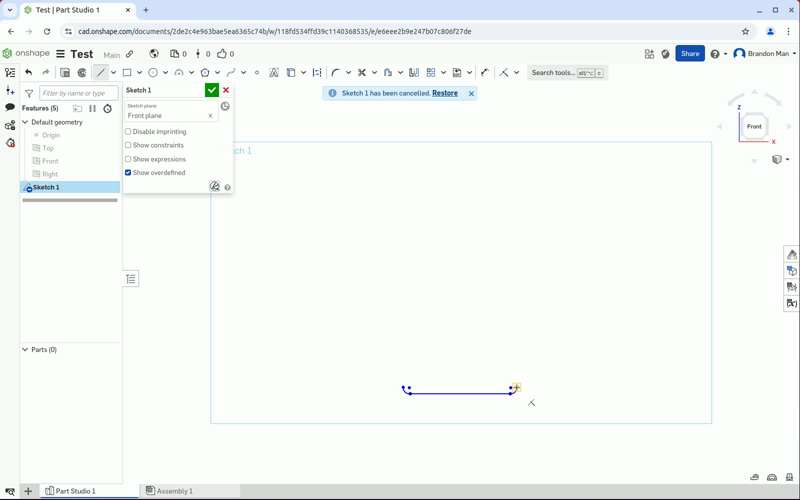
click(516, 387)
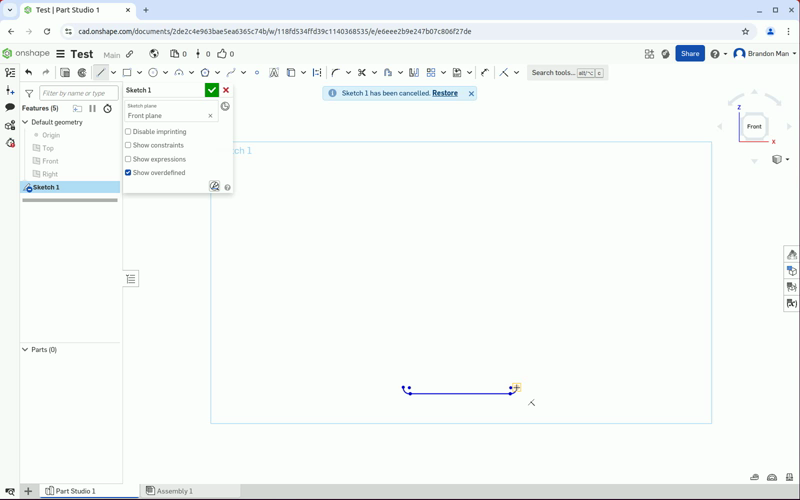
key_down(shift)
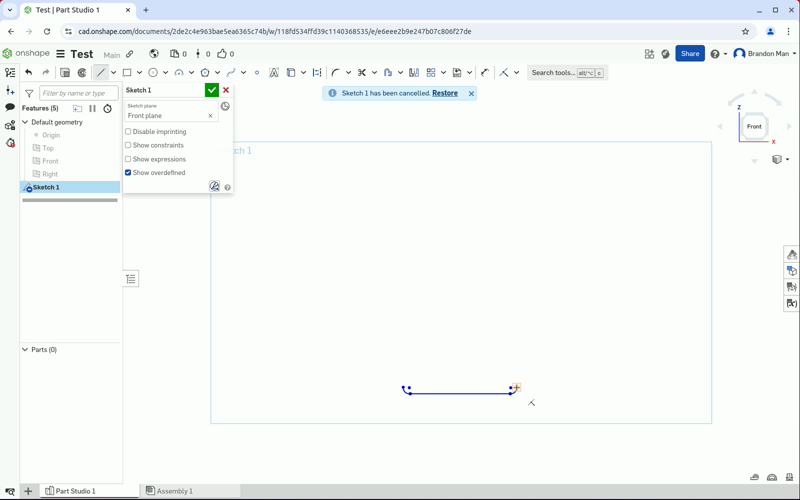
mouse_move(516, 178)
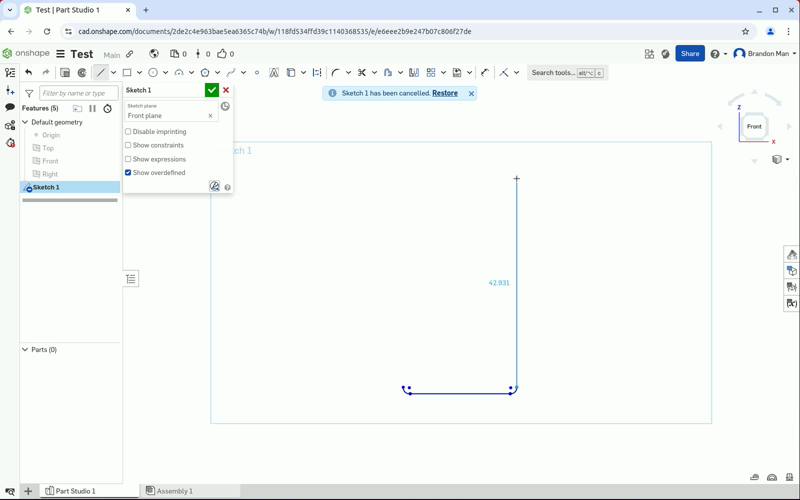
click(516, 178)
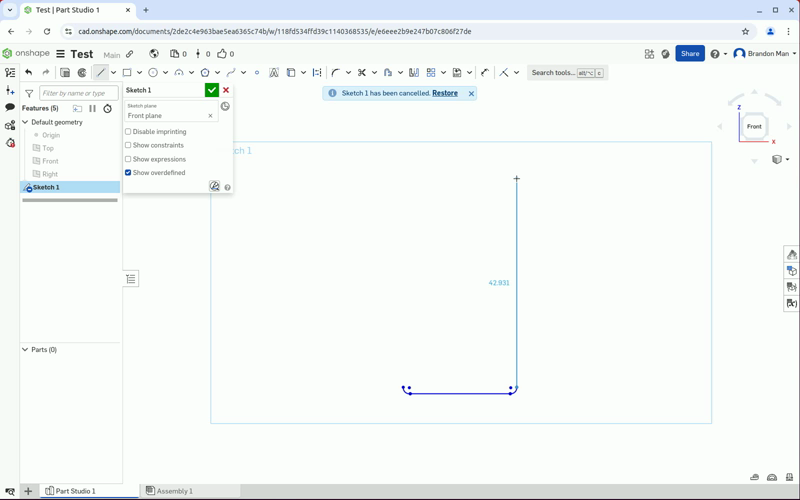
key_up(shift)
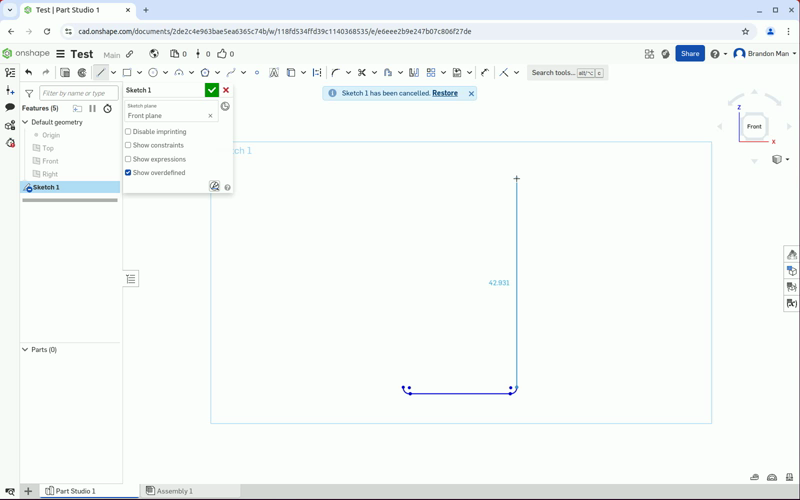
key(esc)
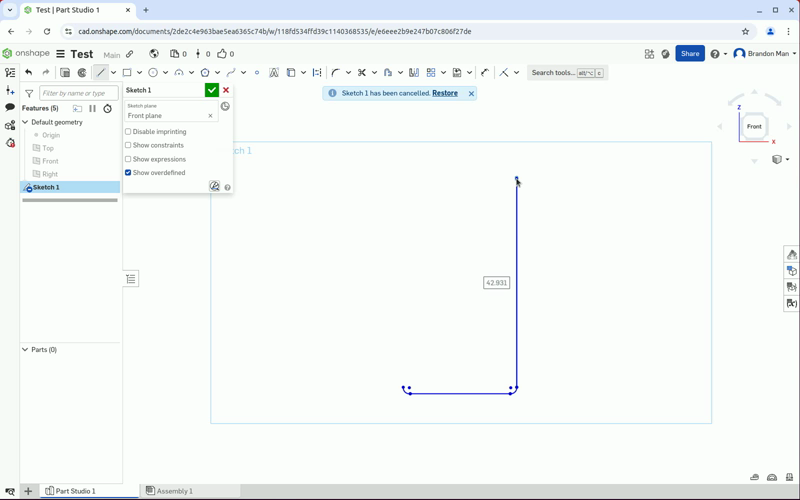
key(a)
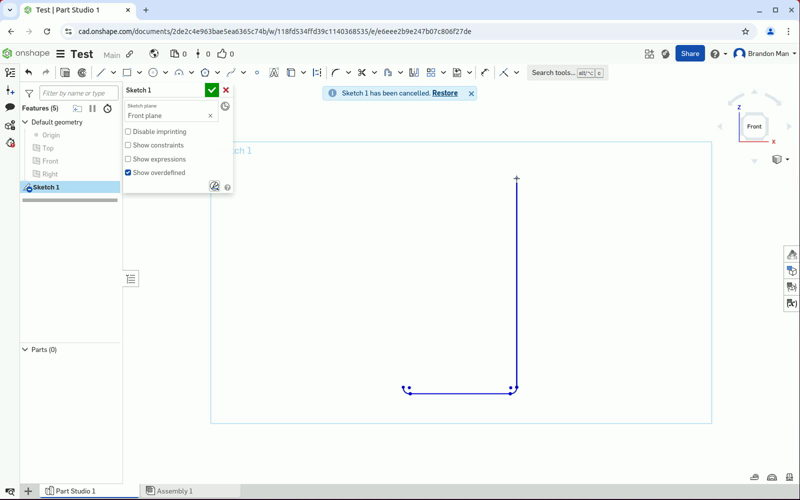
mouse_move(516, 178)
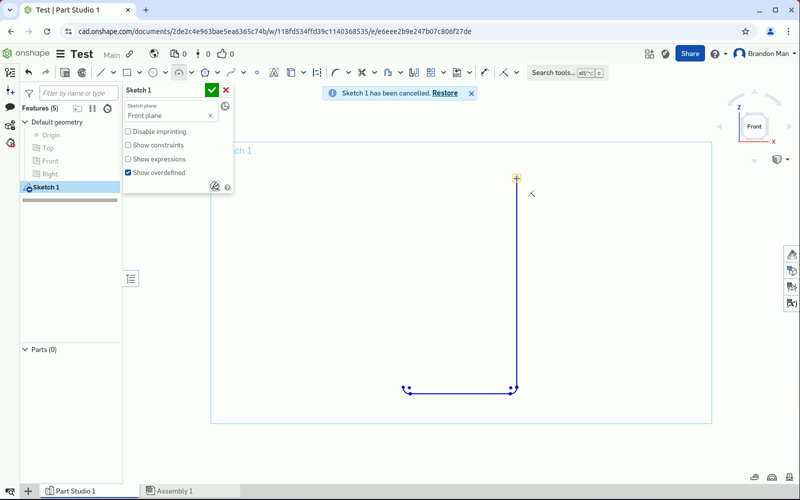
click(516, 178)
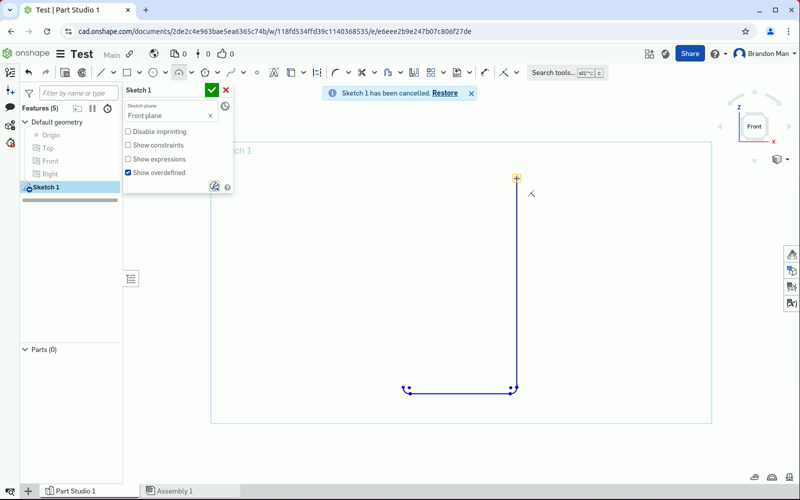
key_down(shift)
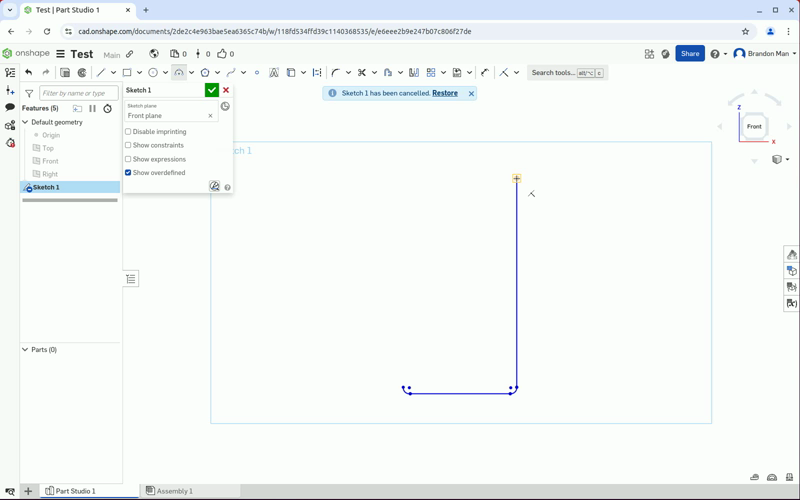
mouse_move(510, 171)
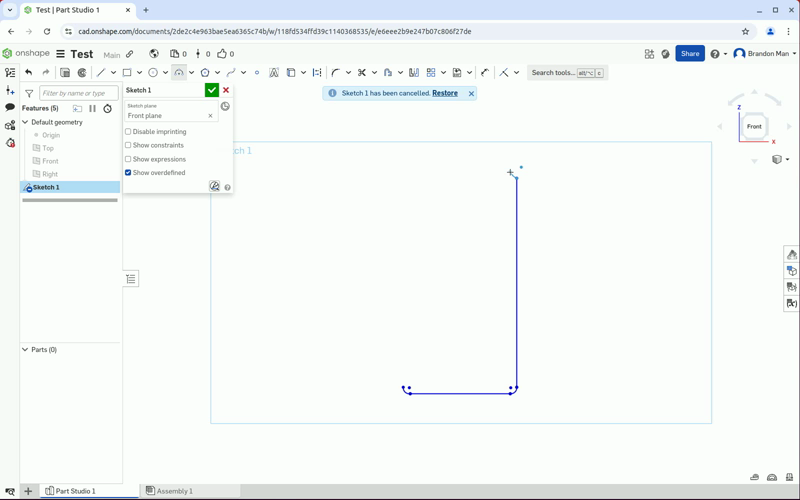
click(510, 171)
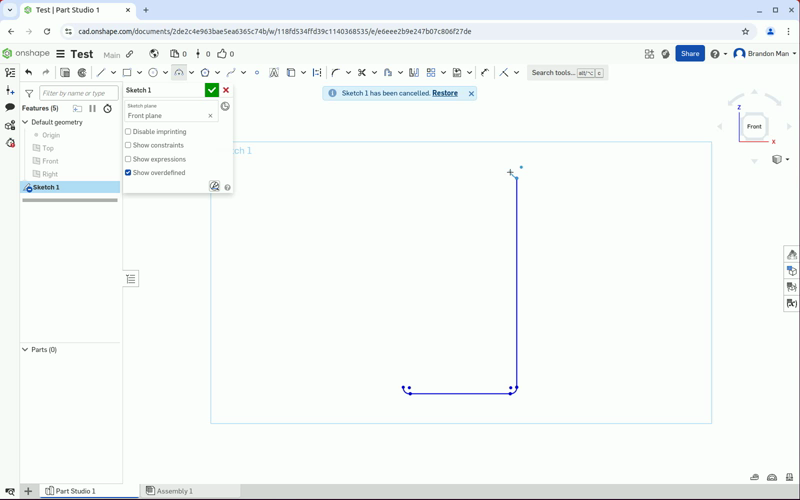
mouse_move(514, 173)
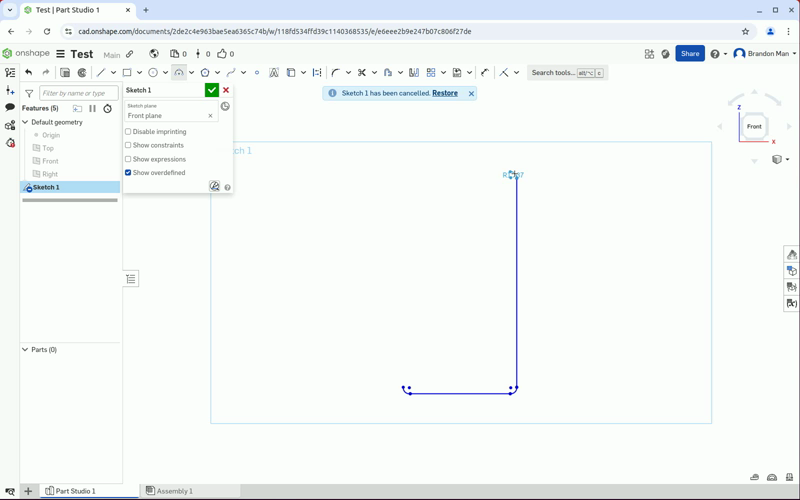
click(514, 173)
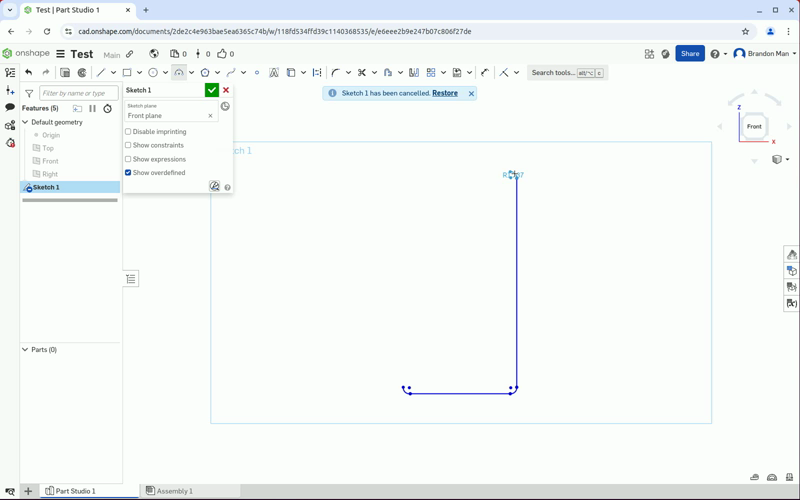
key_up(shift)
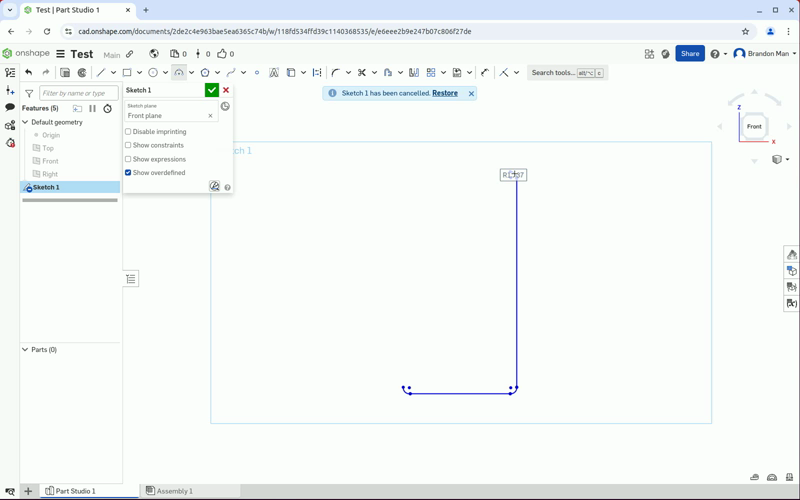
key(esc)
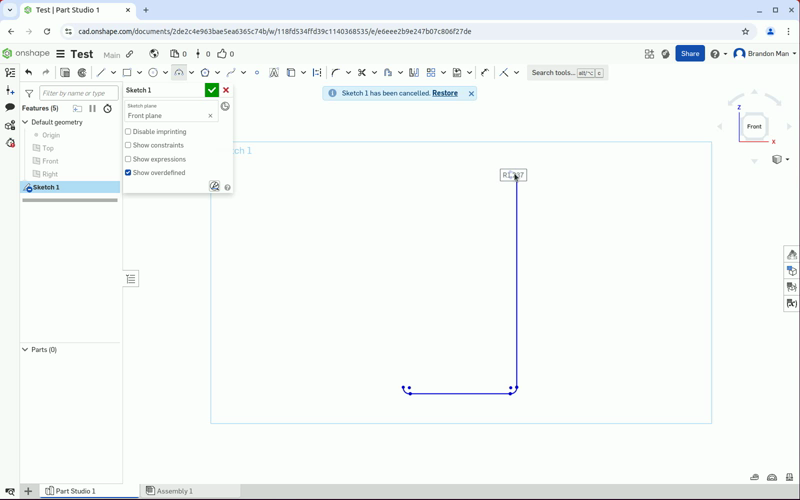
key(l)
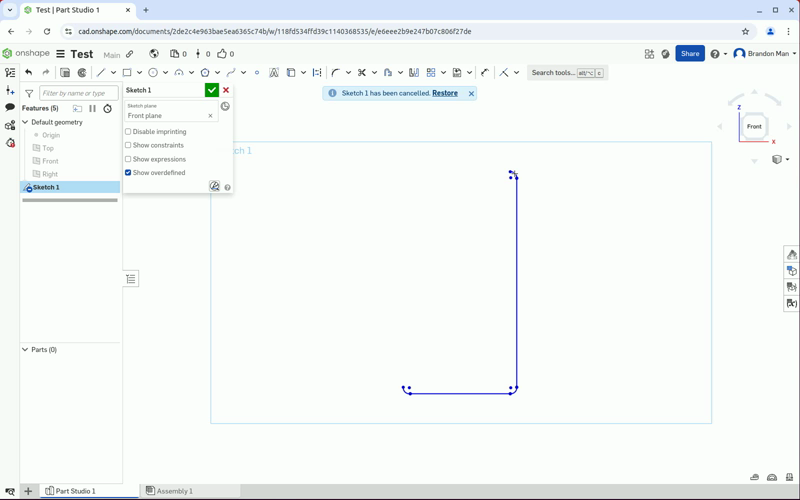
mouse_move(510, 171)
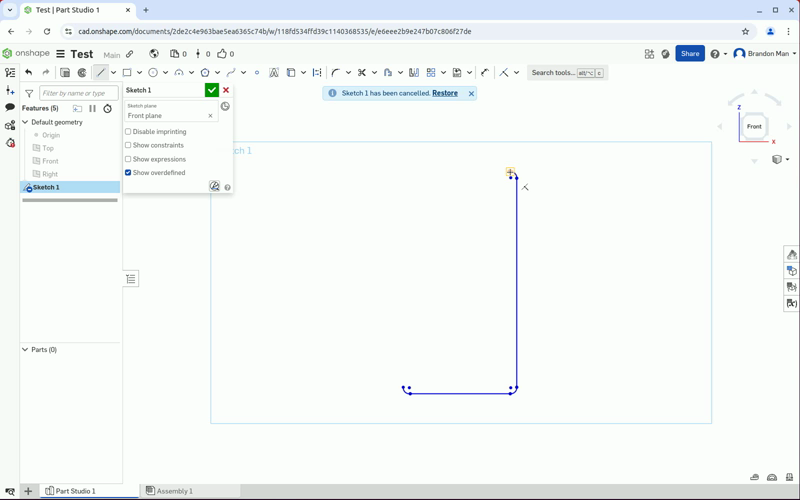
click(510, 171)
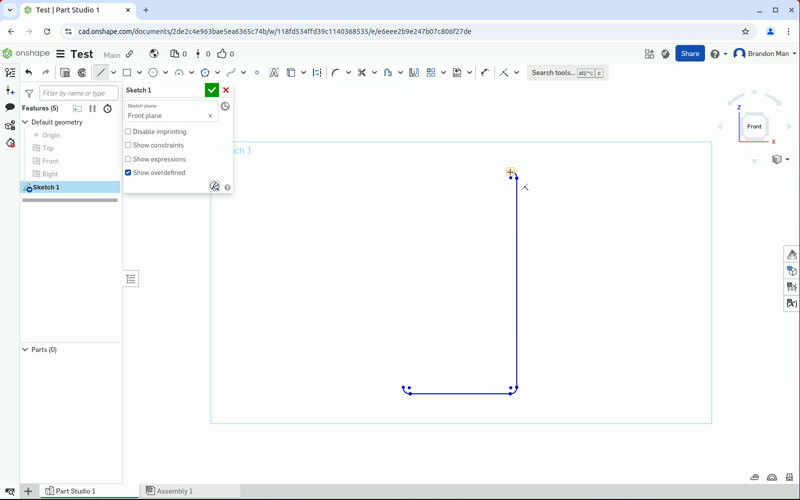
key_down(shift)
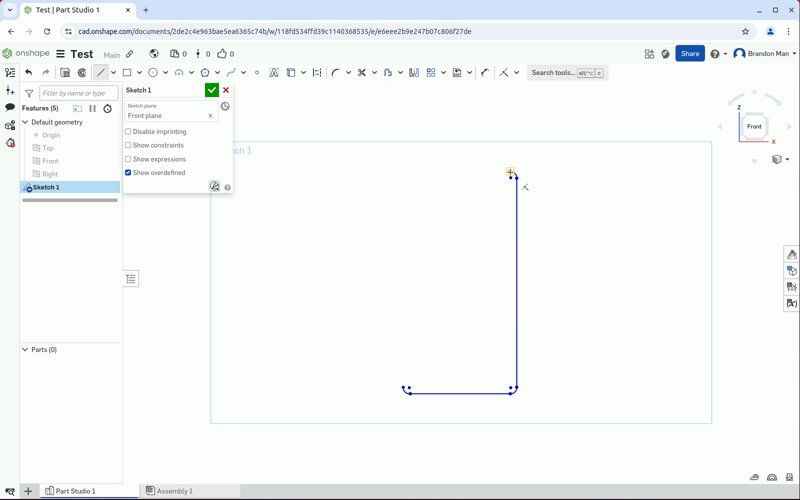
mouse_move(410, 171)
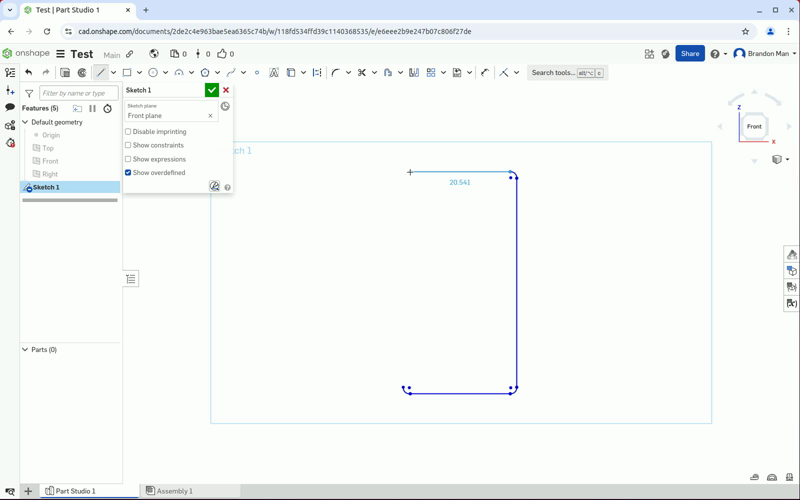
click(410, 171)
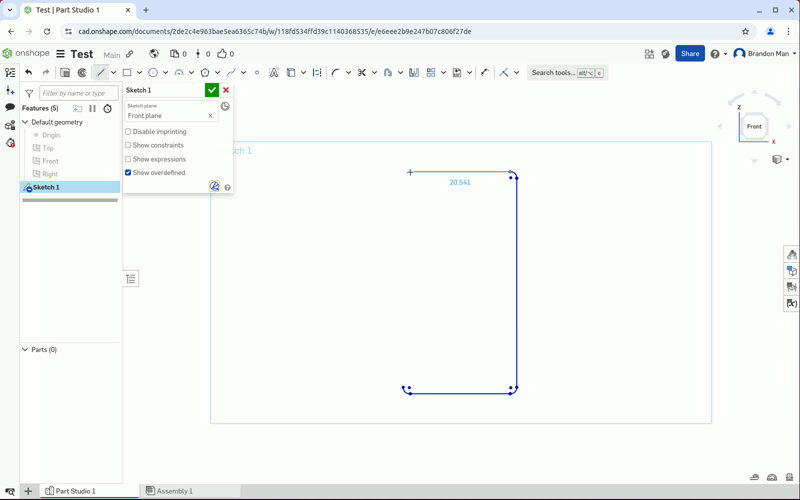
key_up(shift)
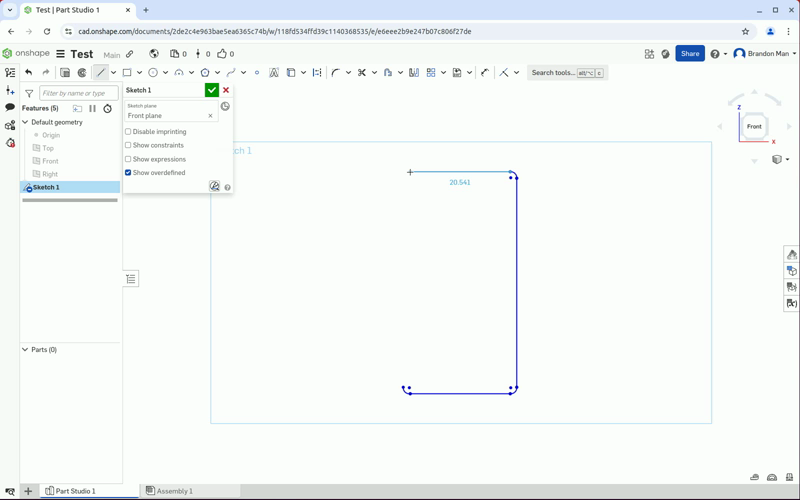
key(esc)
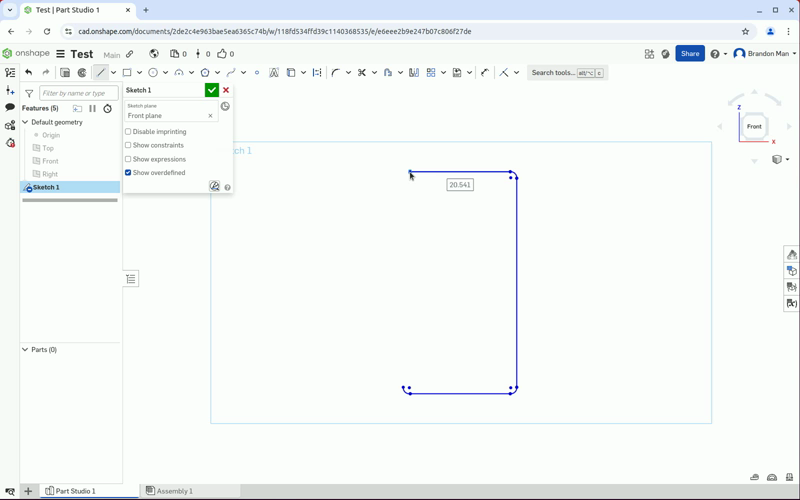
key(a)
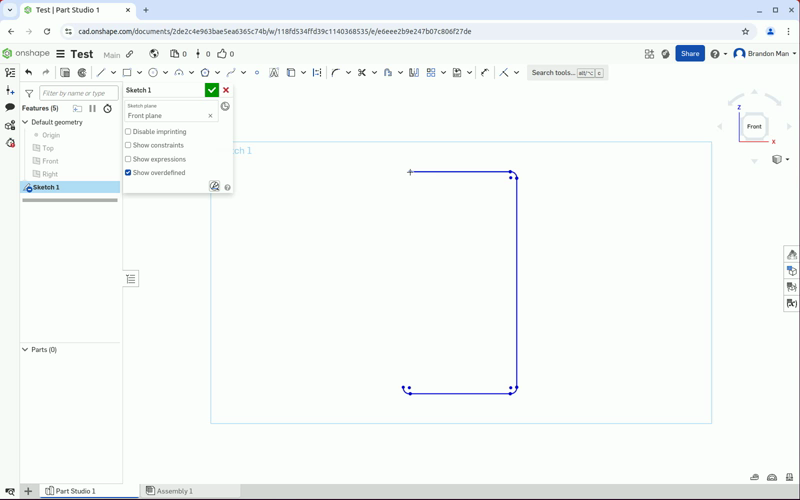
mouse_move(410, 171)
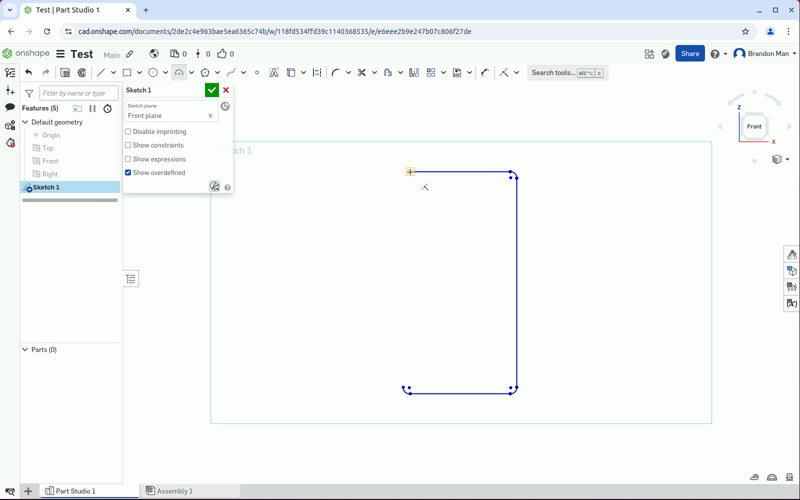
click(410, 171)
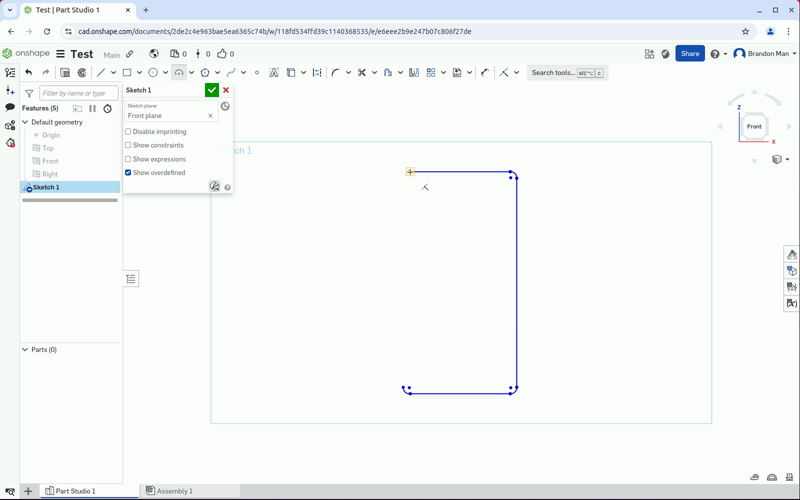
key_down(shift)
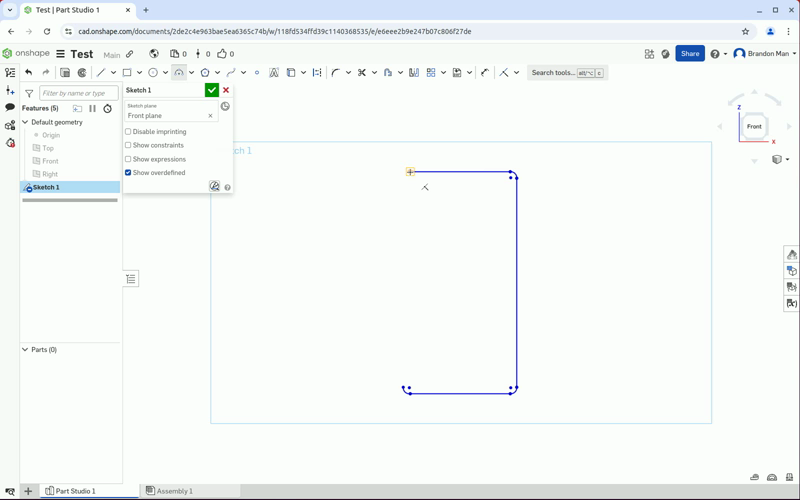
mouse_move(403, 178)
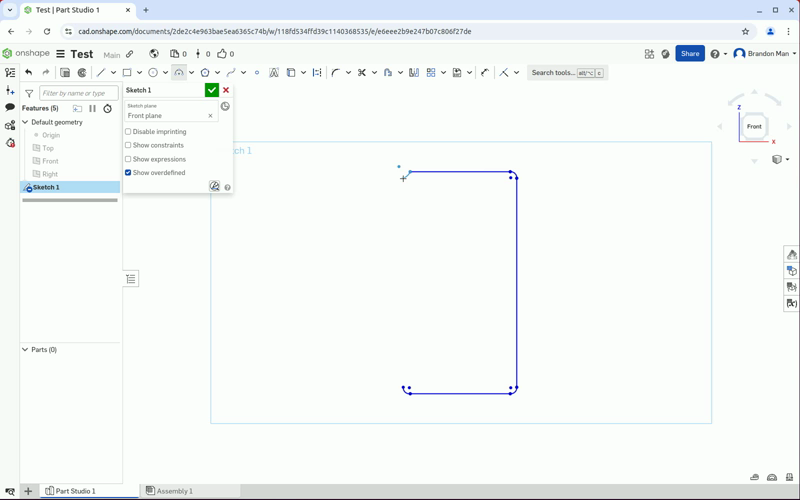
click(403, 178)
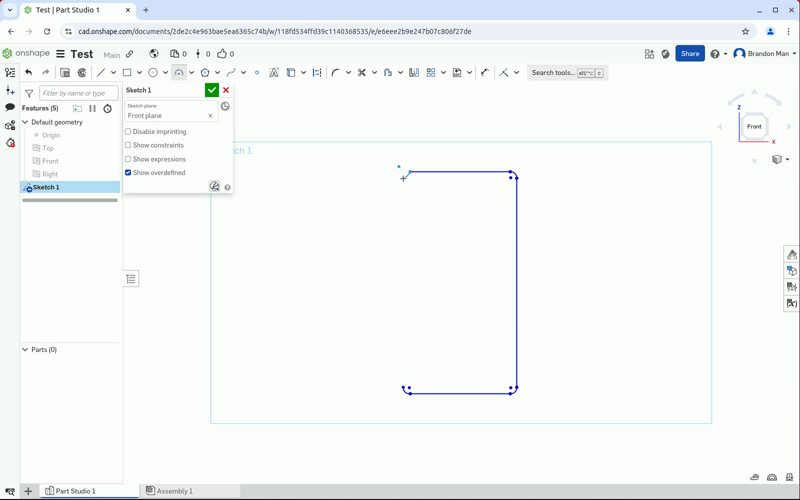
mouse_move(405, 173)
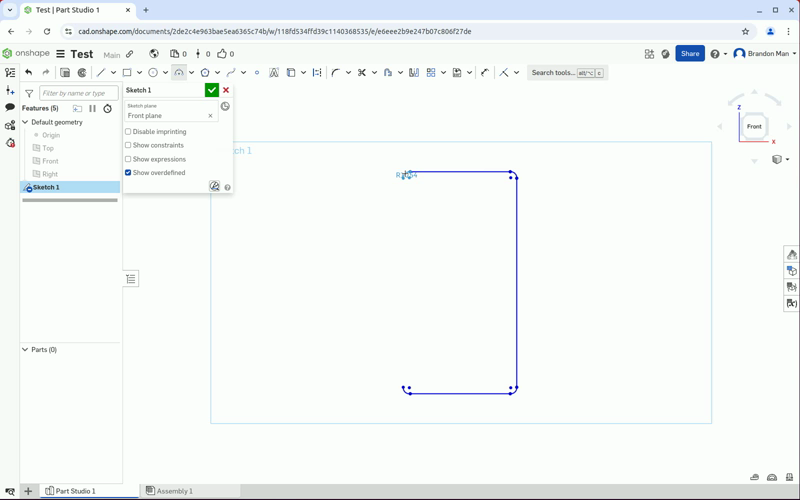
click(405, 173)
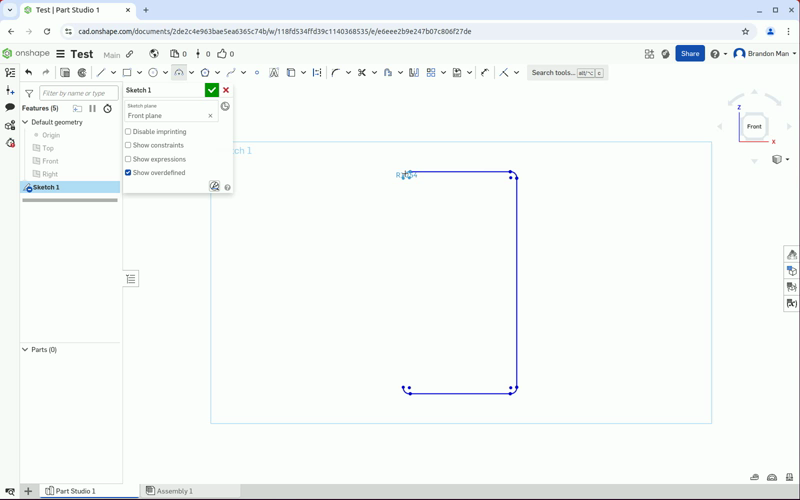
key_up(shift)
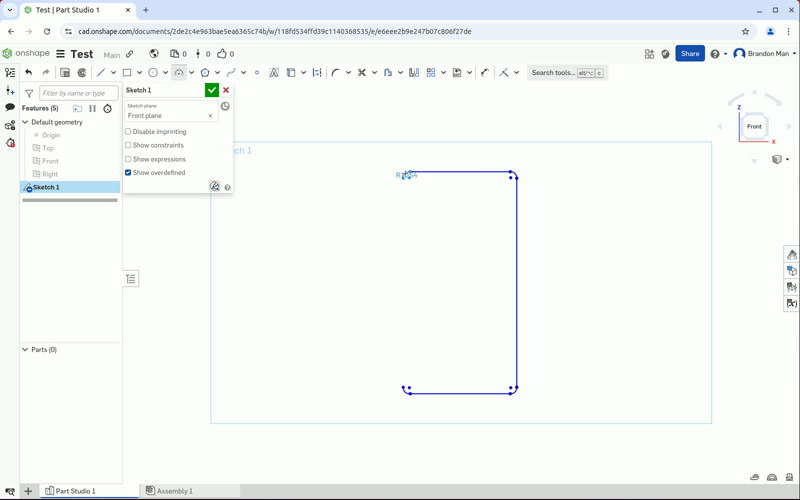
key(esc)
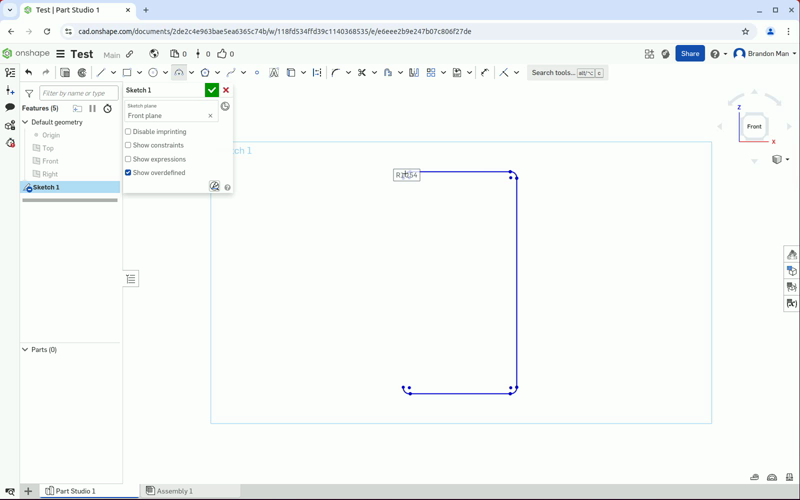
key(l)
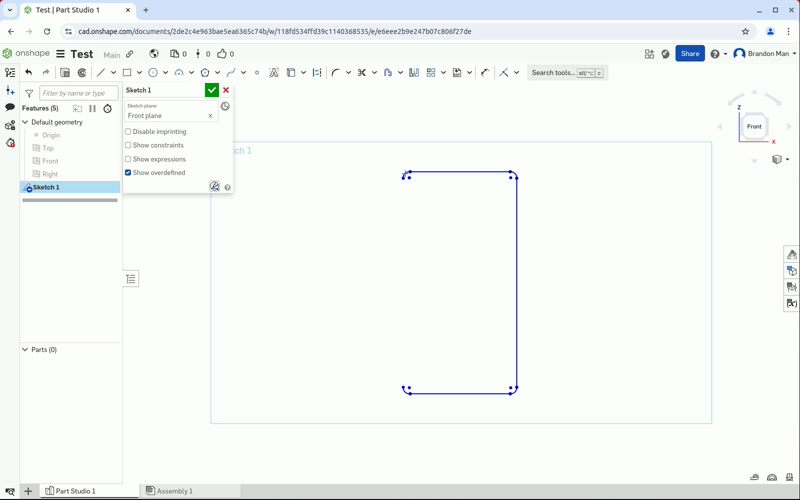
mouse_move(403, 178)
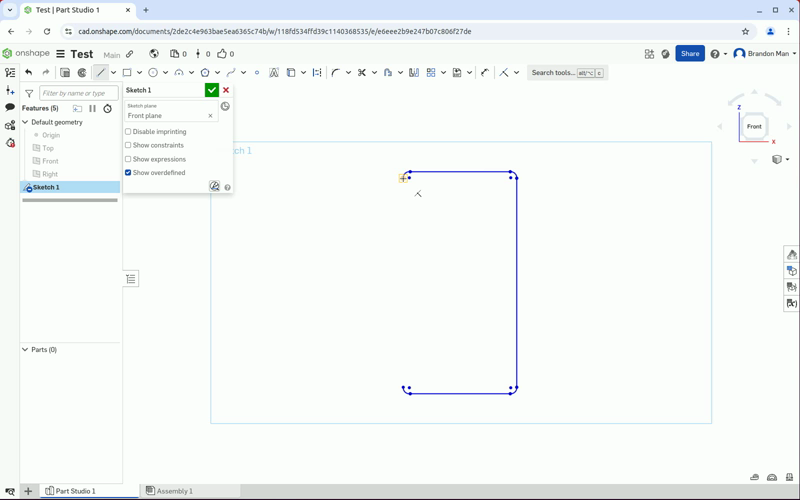
click(403, 178)
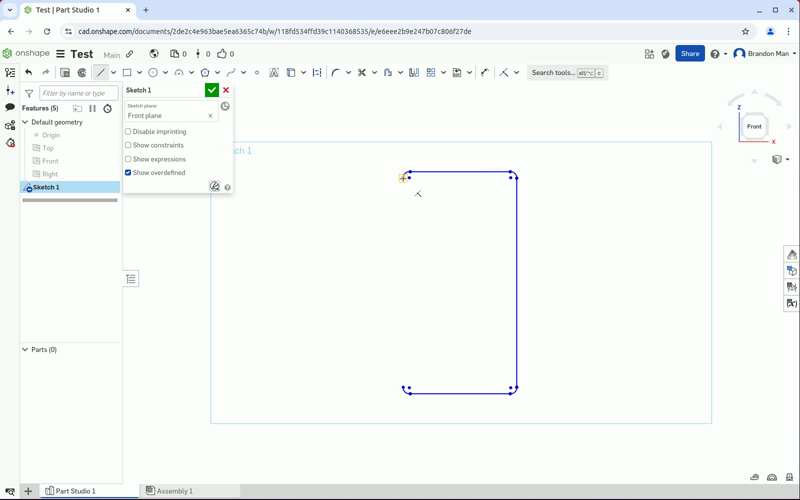
key_down(shift)
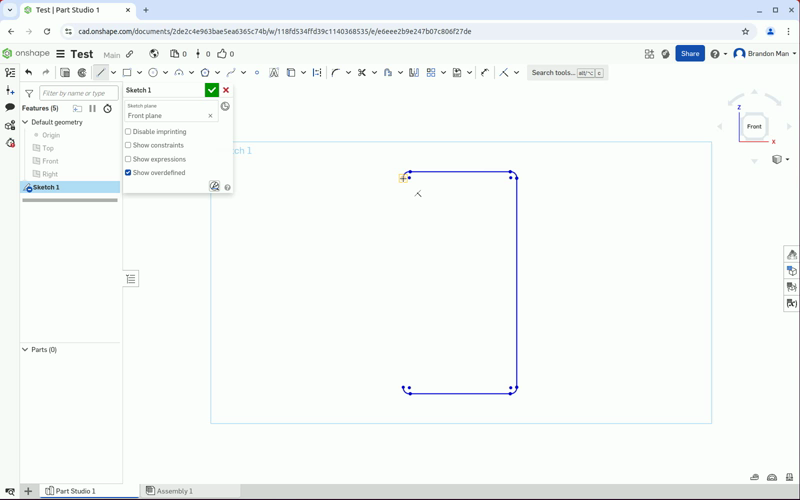
mouse_move(403, 387)
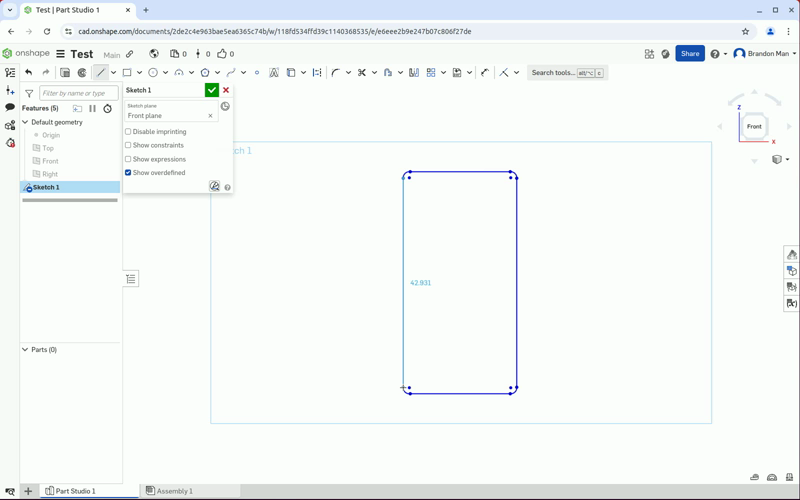
key_up(shift)
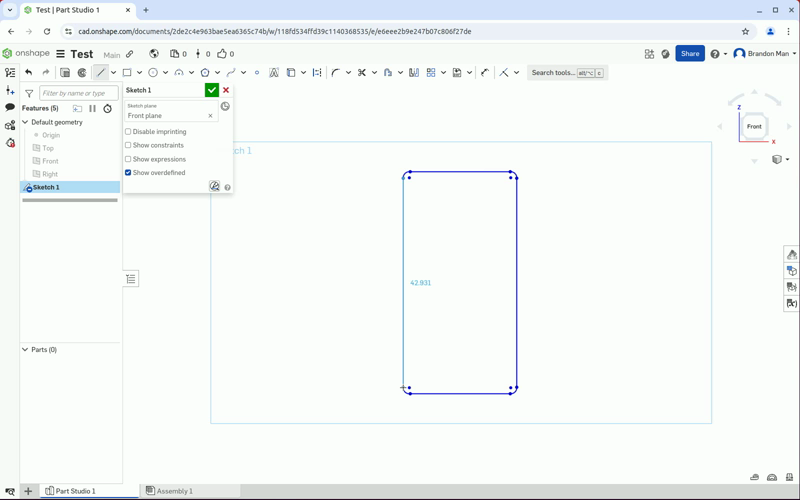
click(403, 387)
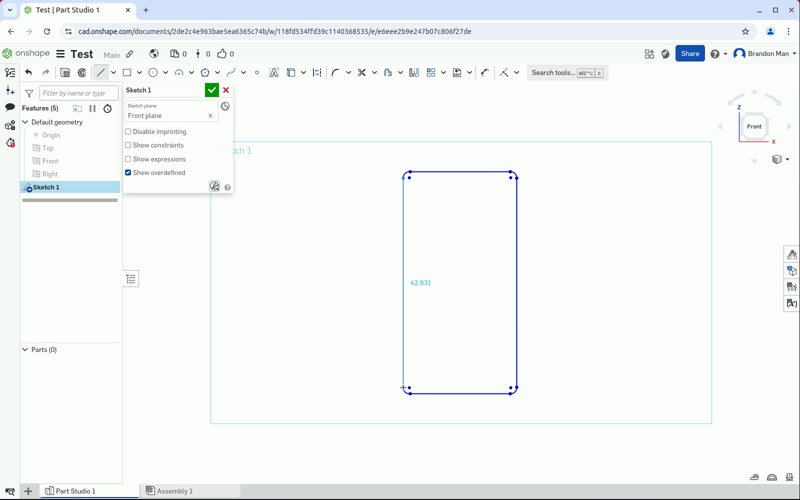
key(esc)
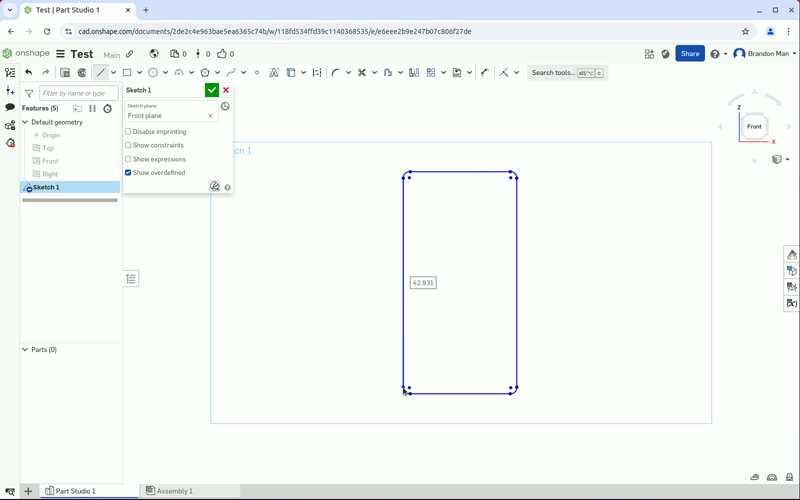
mouse_move(443, 204)
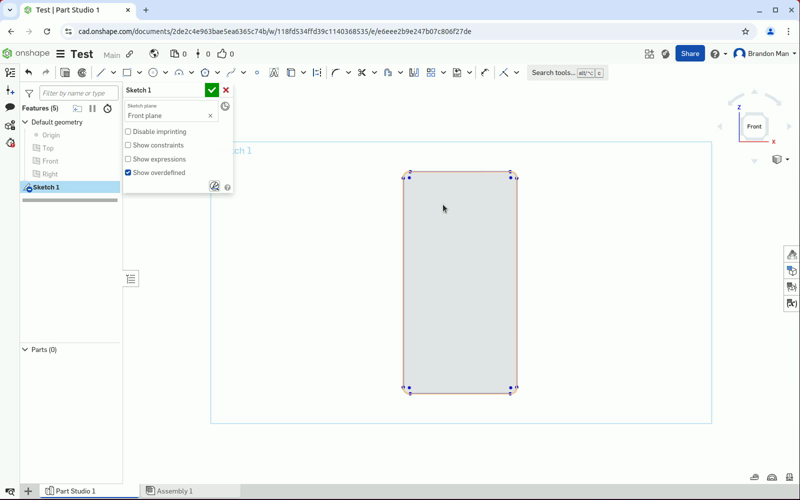
click(443, 204)
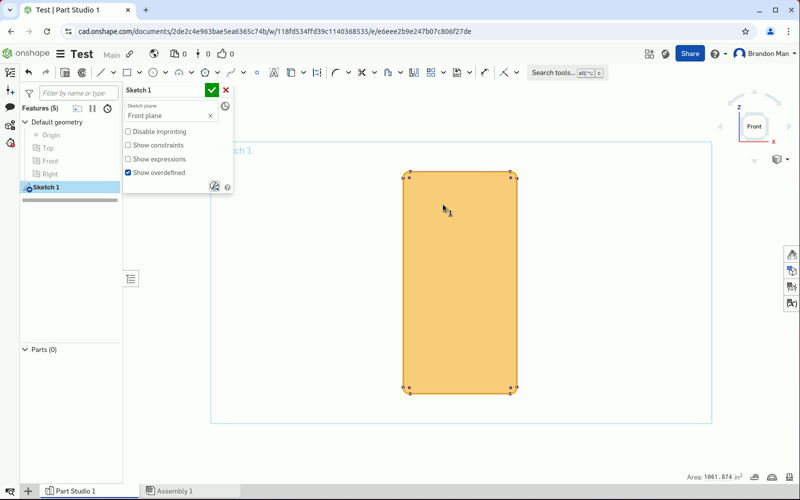
mouse_move(73, 352)
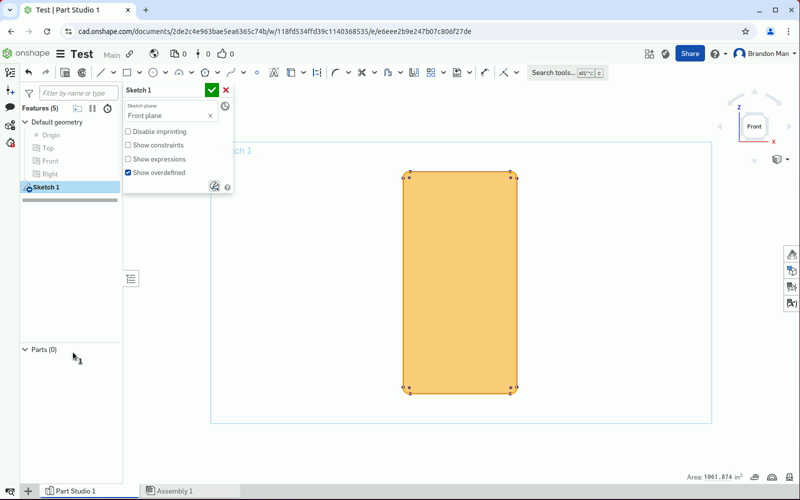
key(shift+y)
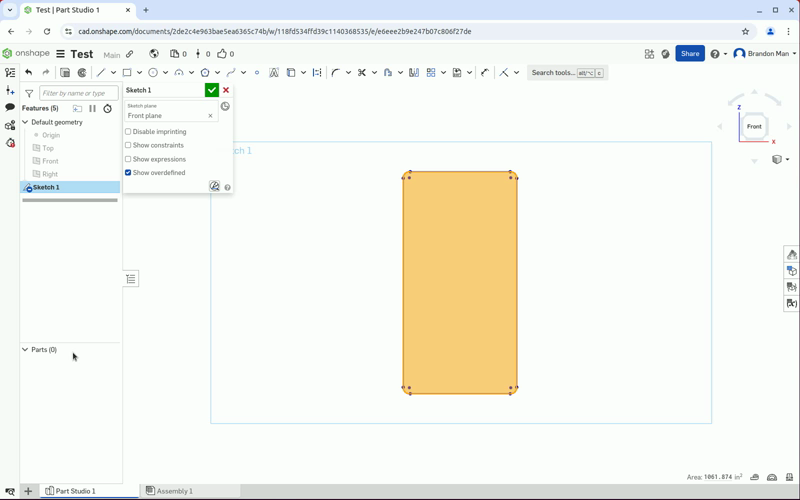
key(shift+e)
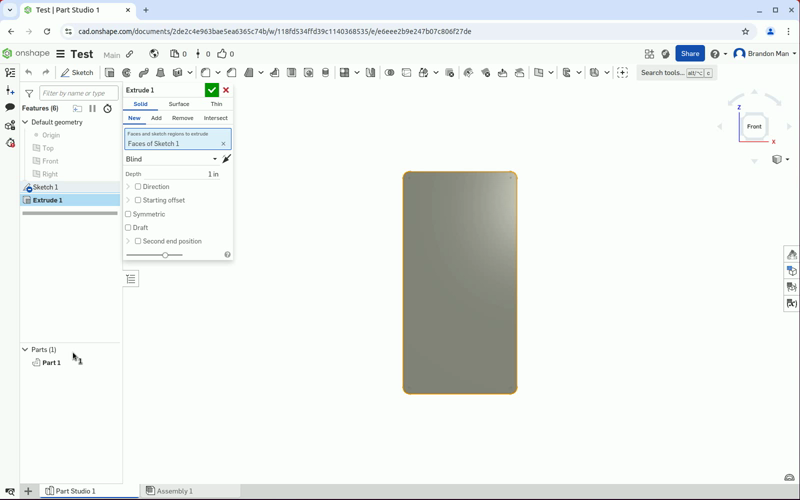
mouse_move(143, 106)
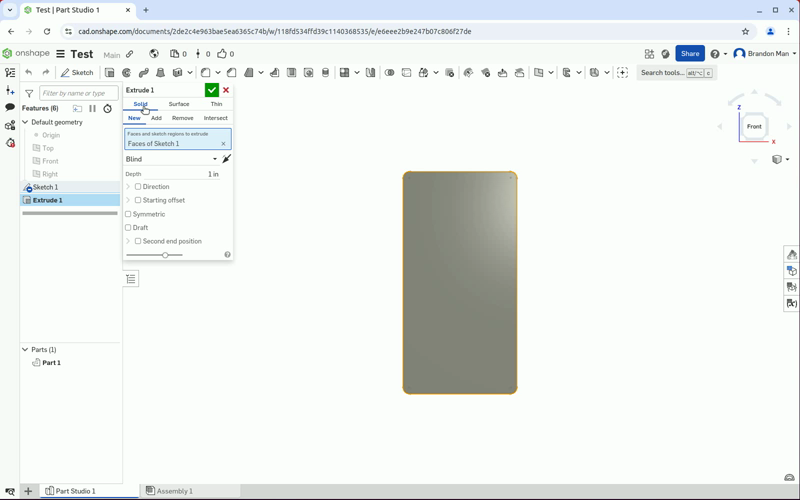
click(143, 106)
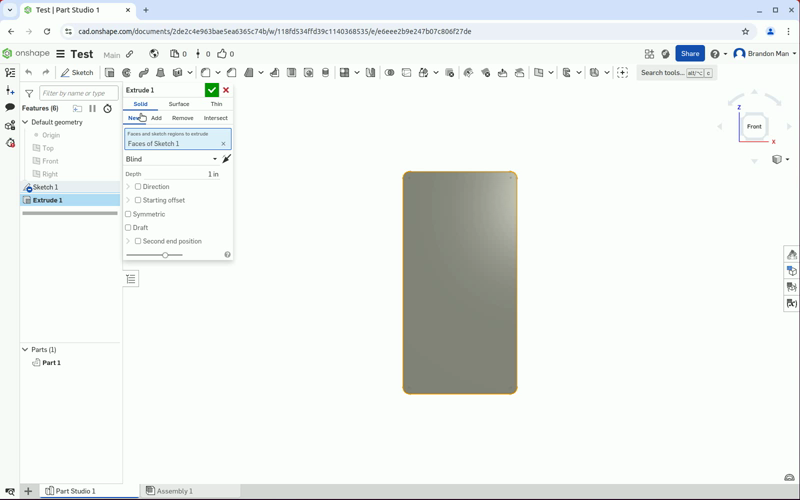
mouse_move(137, 120)
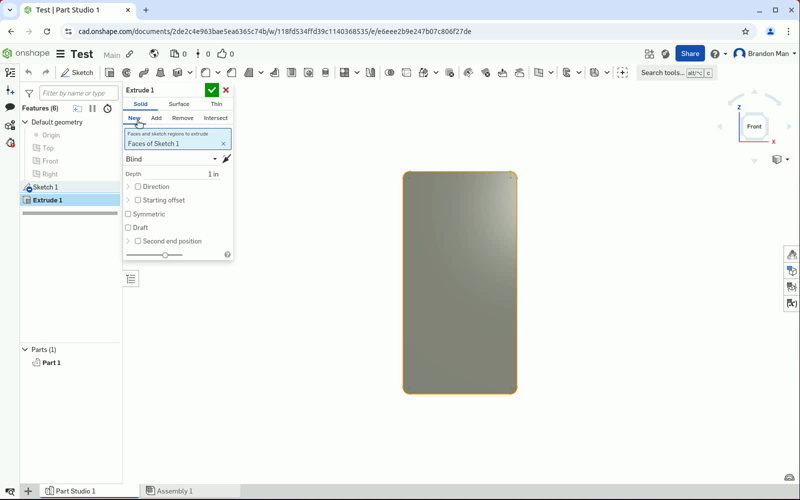
click(137, 120)
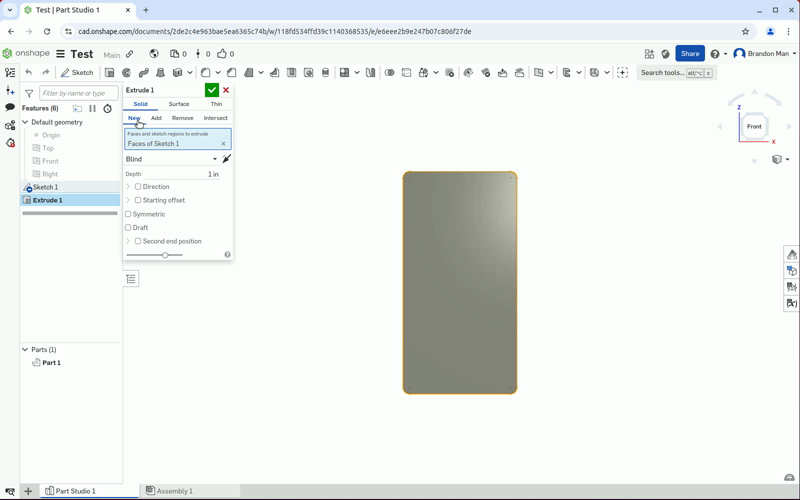
key(tab, 4)
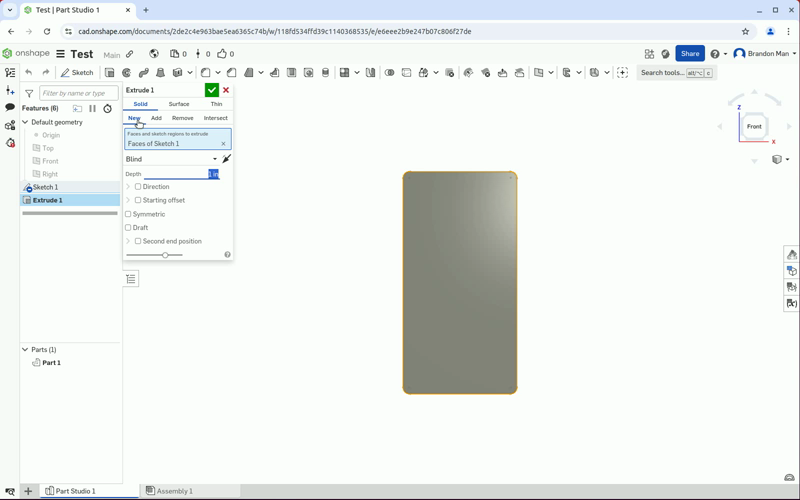
text(2.889)
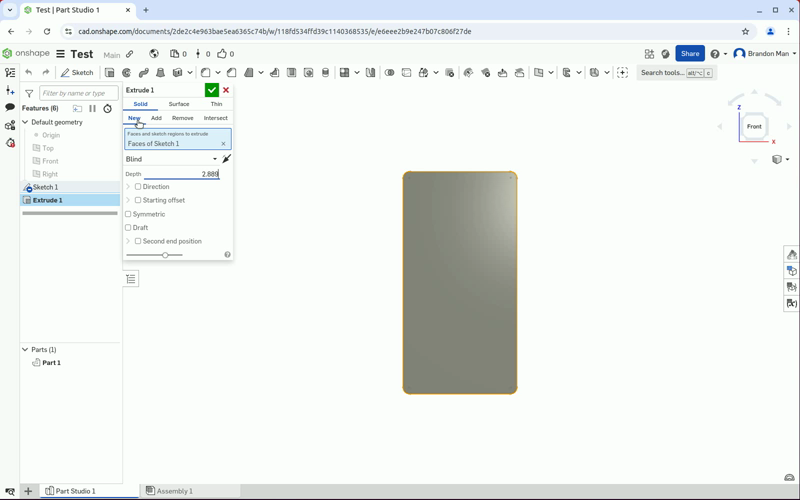
key(enter)
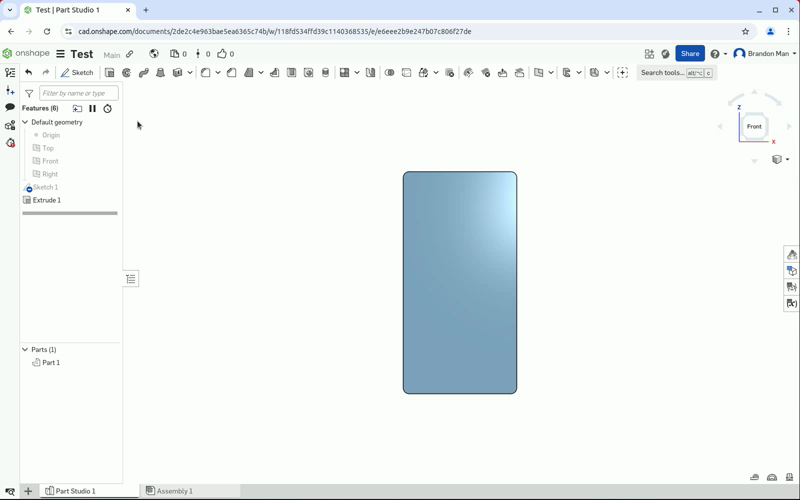
key(shift+h)
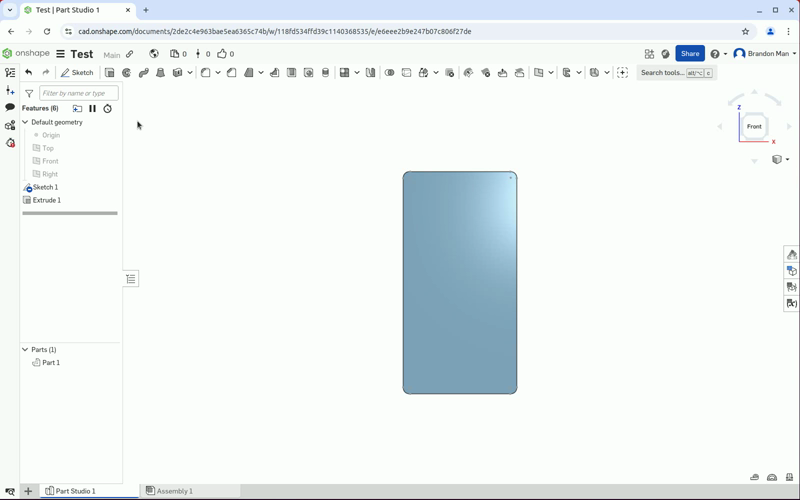
key(shift+h)
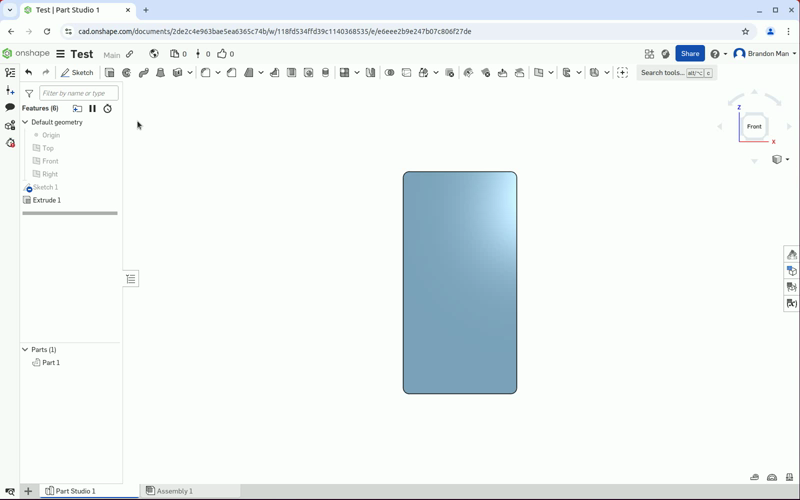
mouse_move(73, 189)
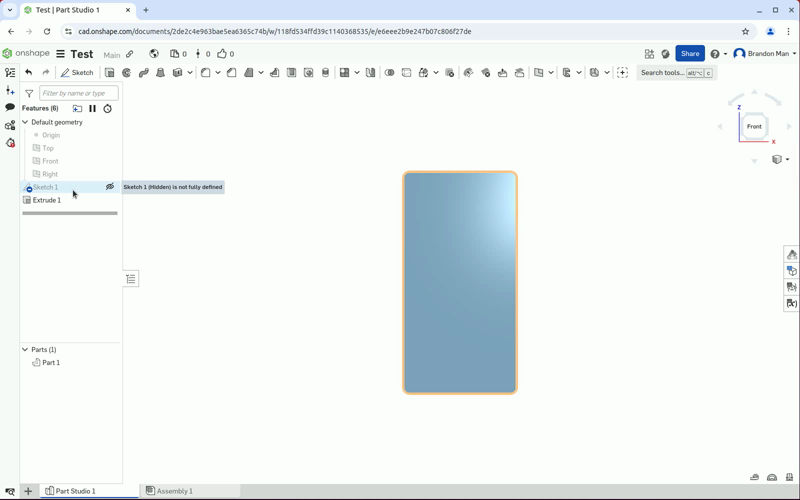
click(73, 189)
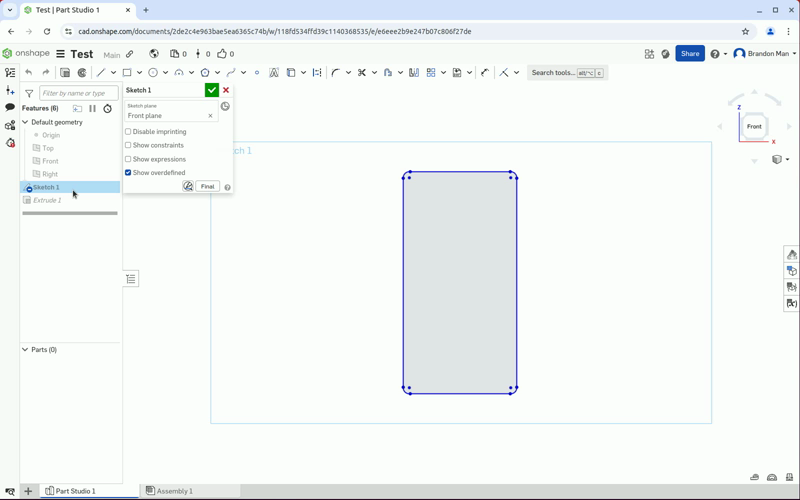
mouse_move(229, 92)
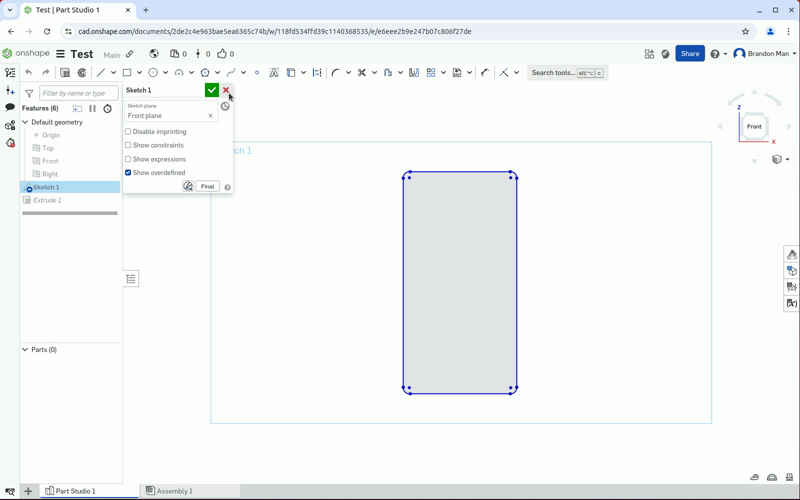
click(229, 92)
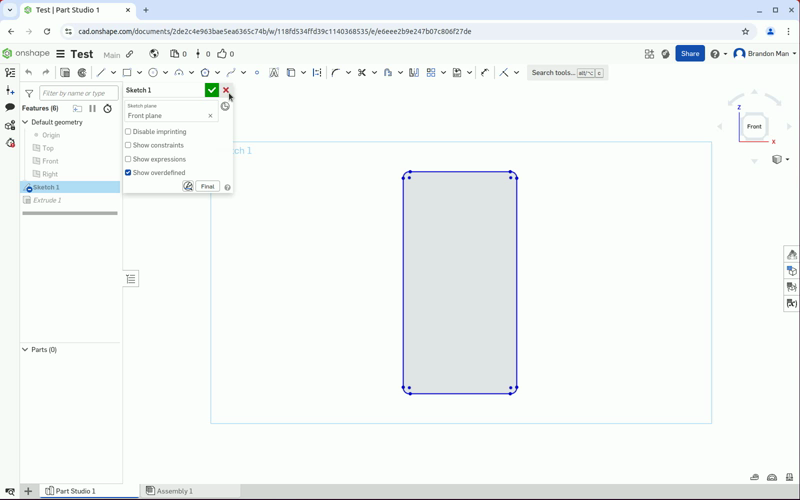
key(shift+s)
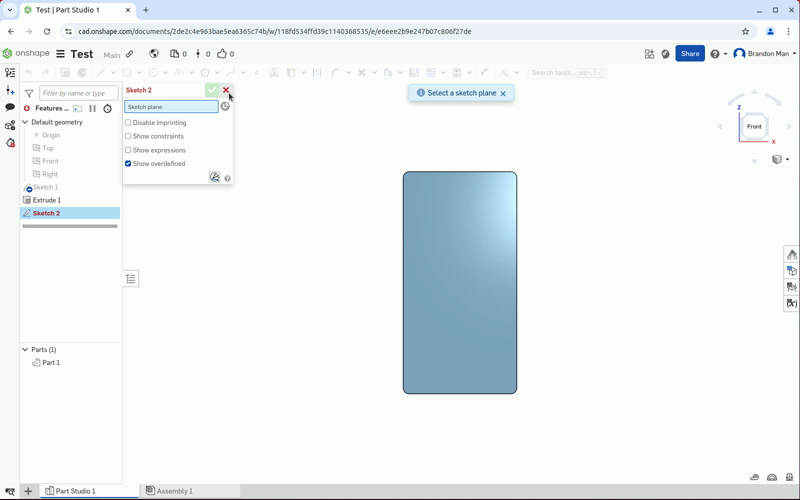
mouse_move(73, 163)
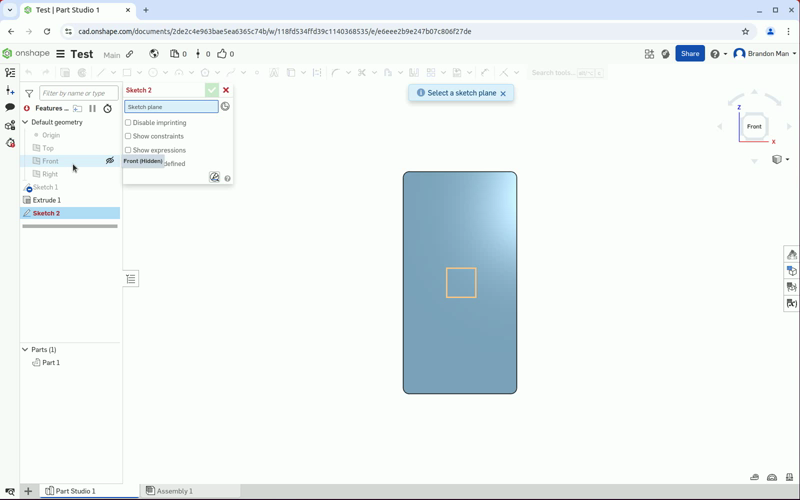
click(73, 163)
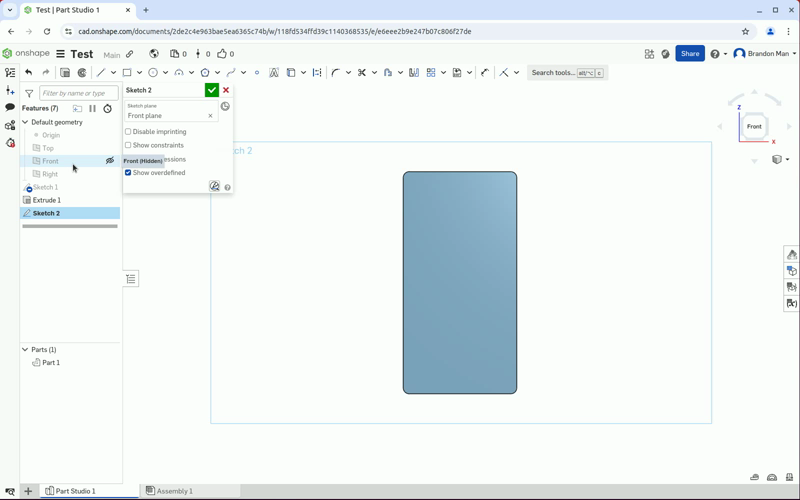
mouse_move(73, 352)
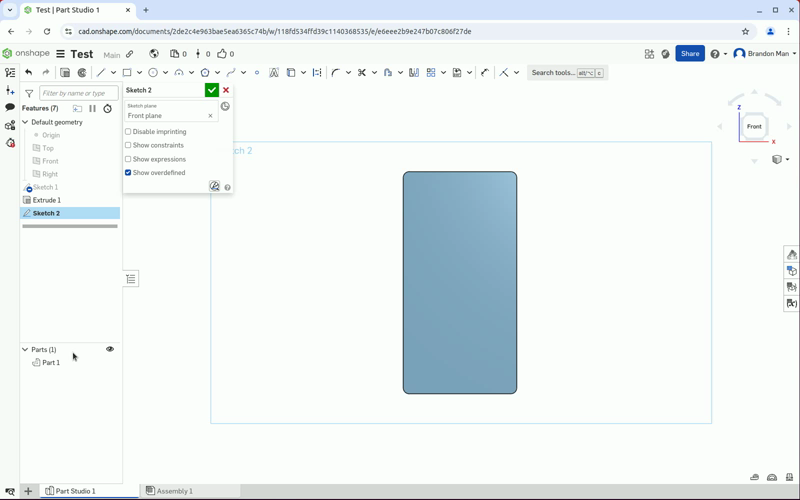
key(y)
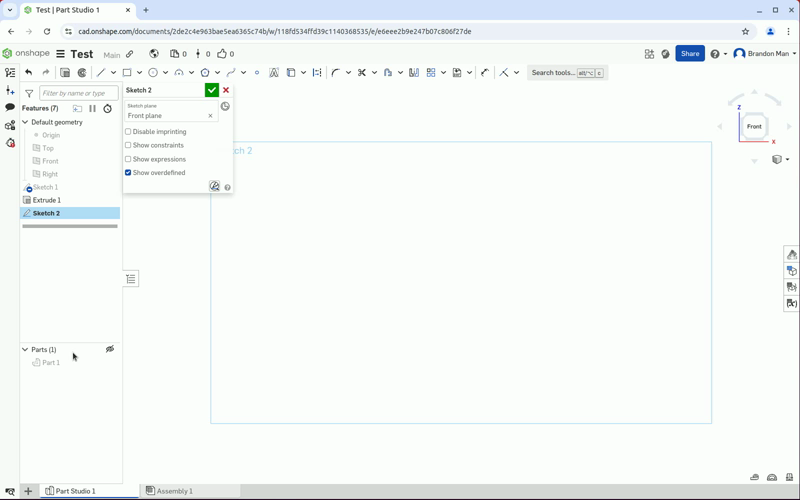
key(a)
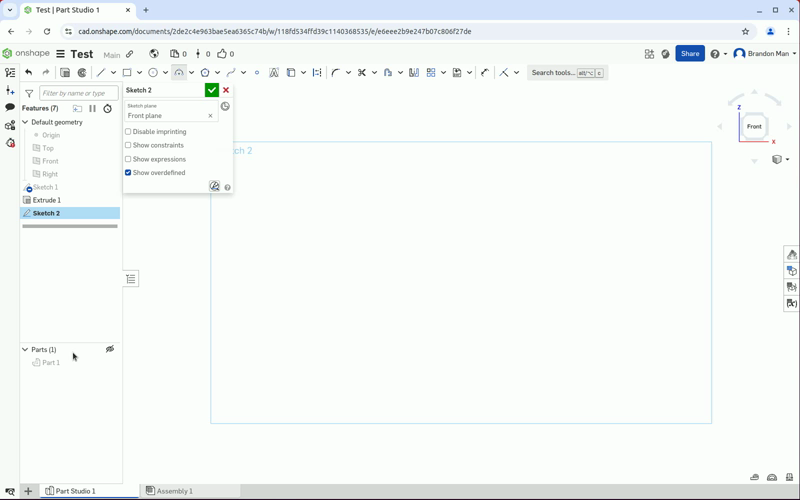
key_down(shift)
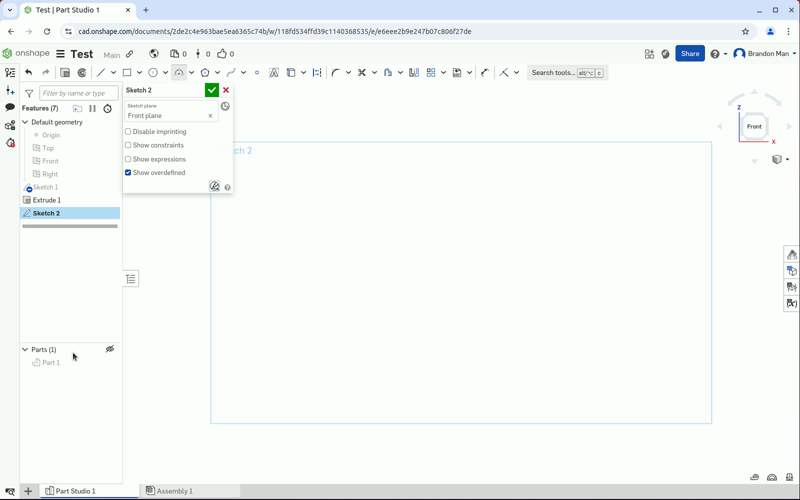
mouse_move(403, 387)
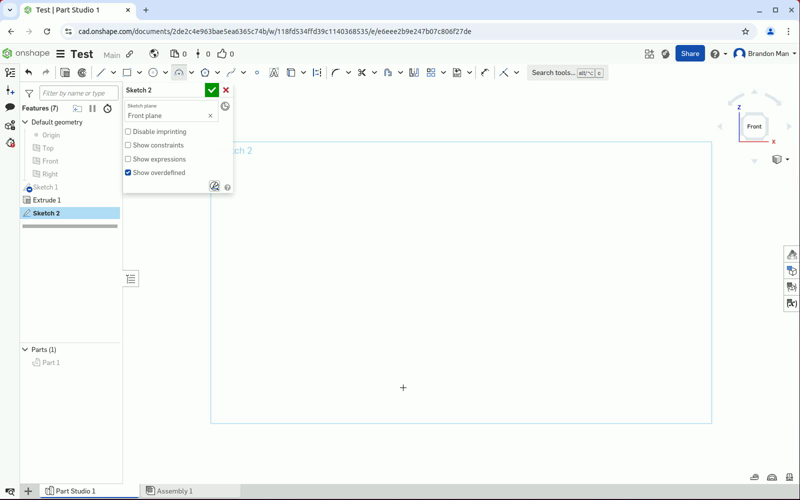
click(403, 387)
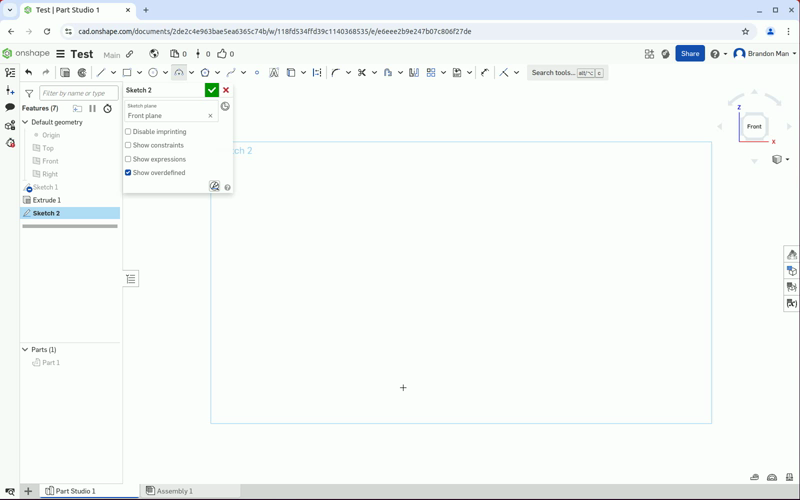
key_up(shift)
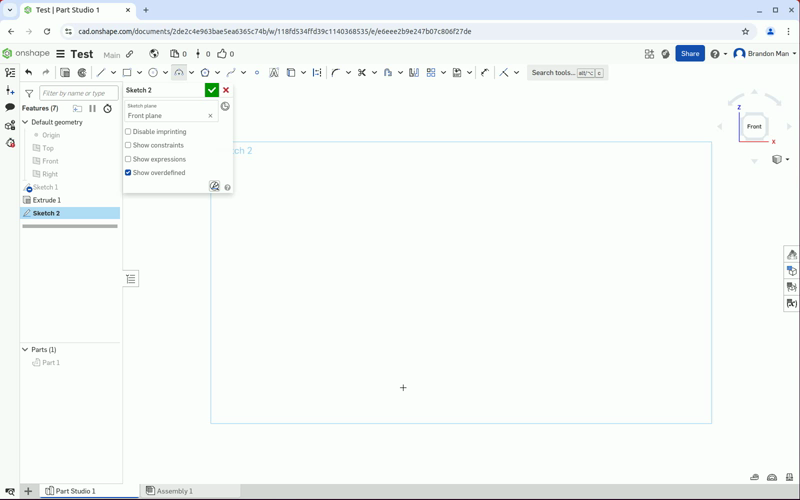
key_down(shift)
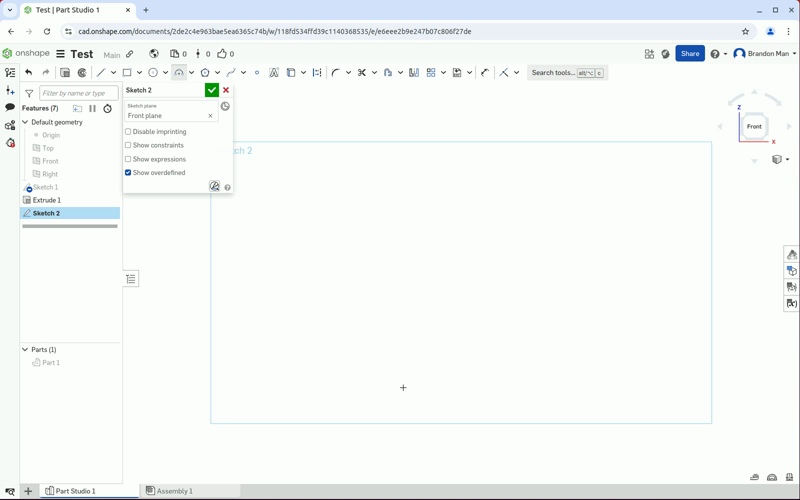
mouse_move(410, 393)
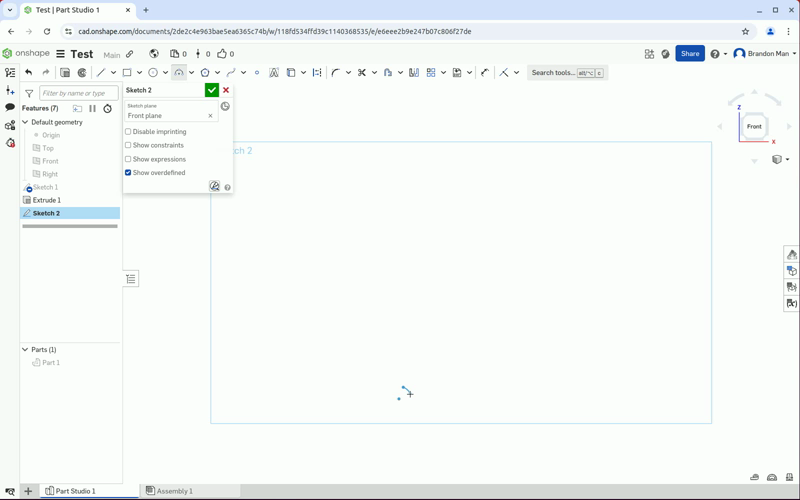
click(410, 393)
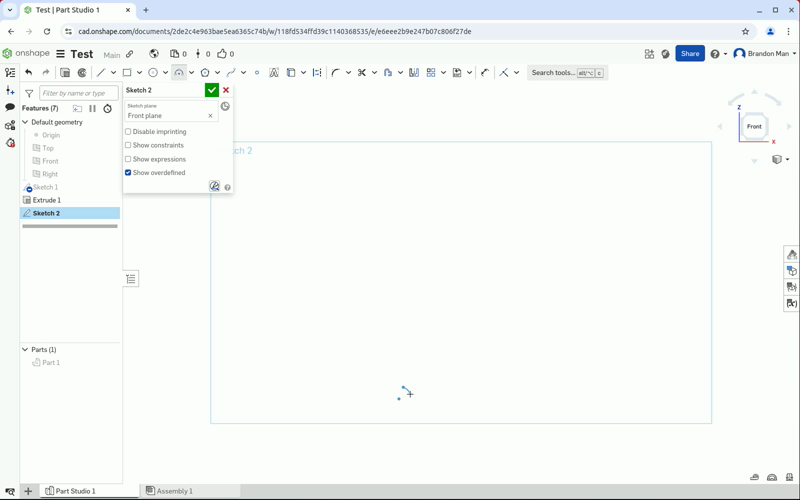
mouse_move(405, 392)
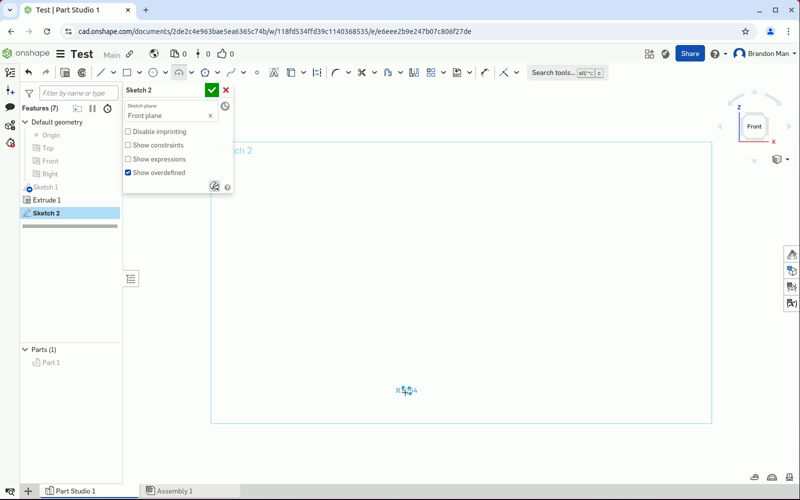
click(405, 392)
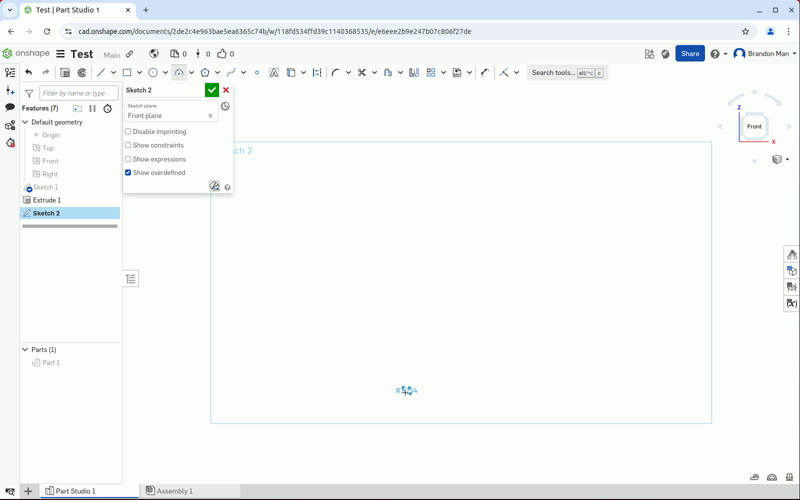
key_up(shift)
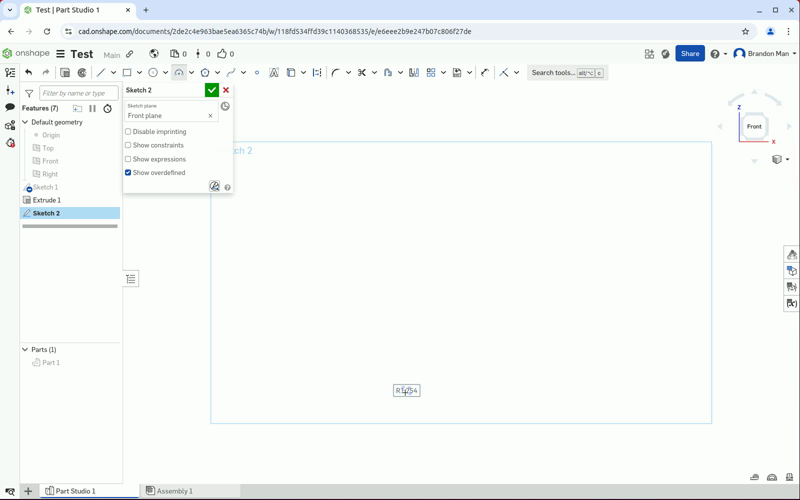
key(esc)
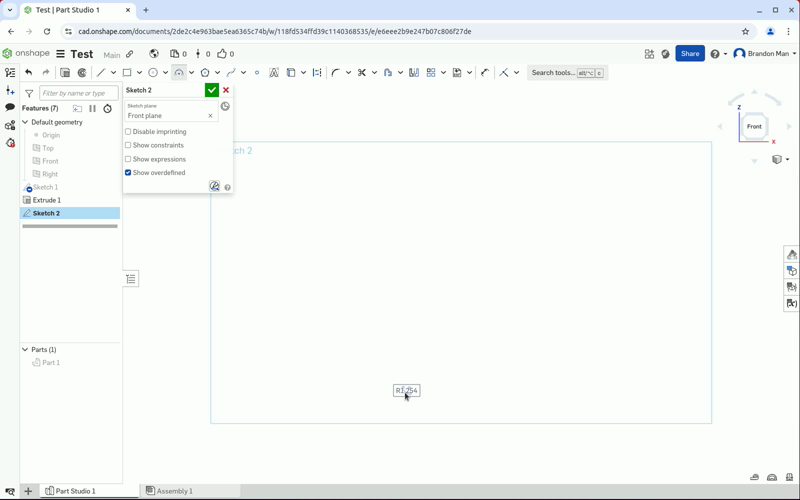
key(l)
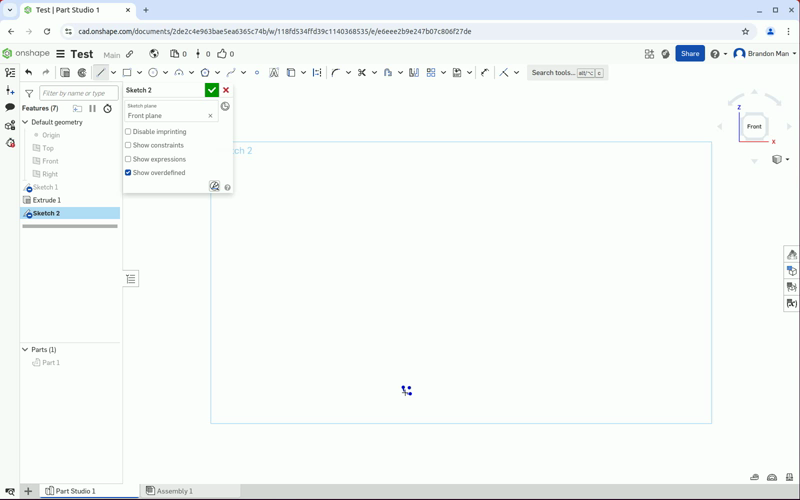
mouse_move(410, 393)
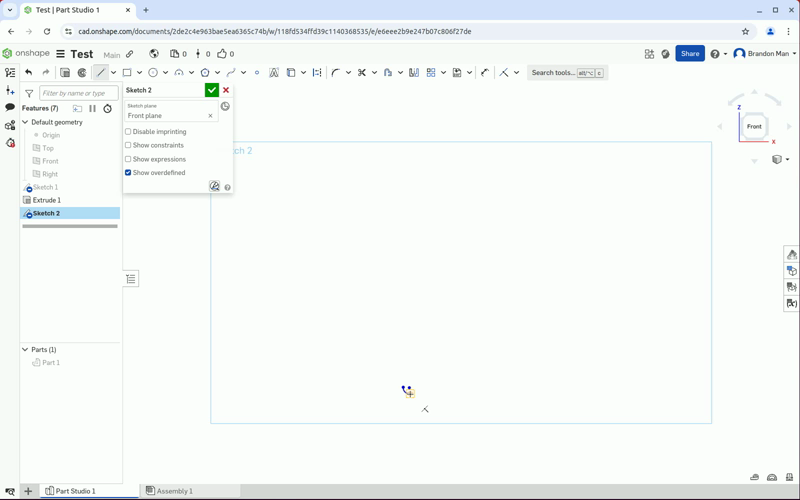
click(410, 393)
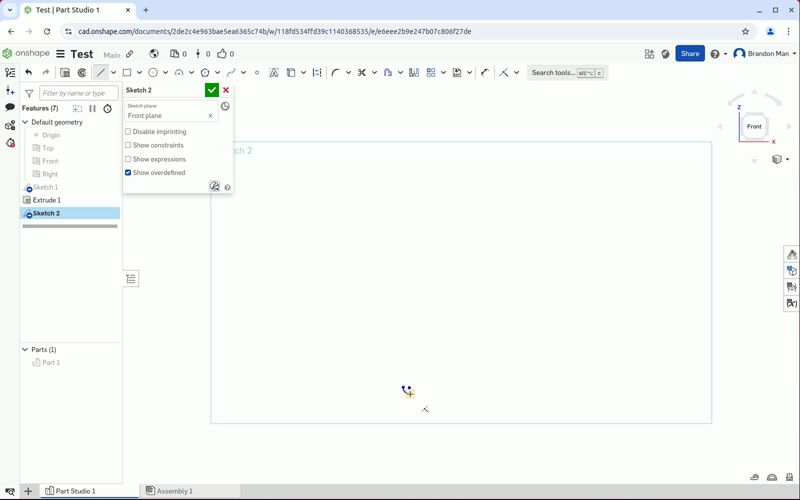
key_down(shift)
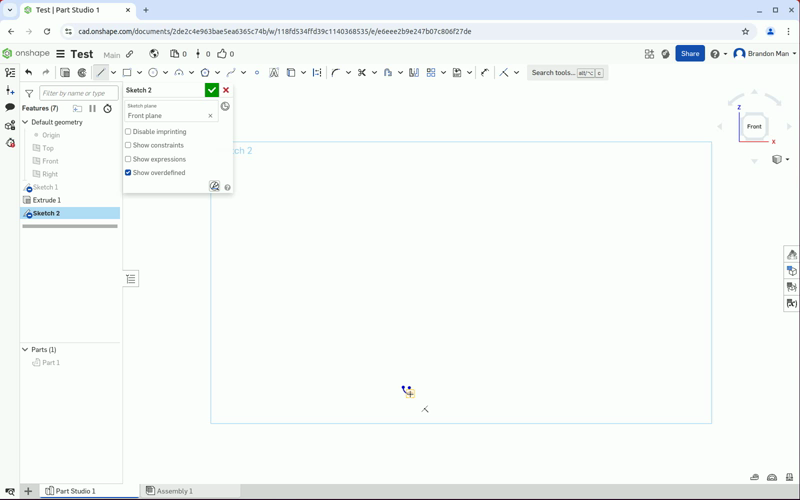
mouse_move(510, 393)
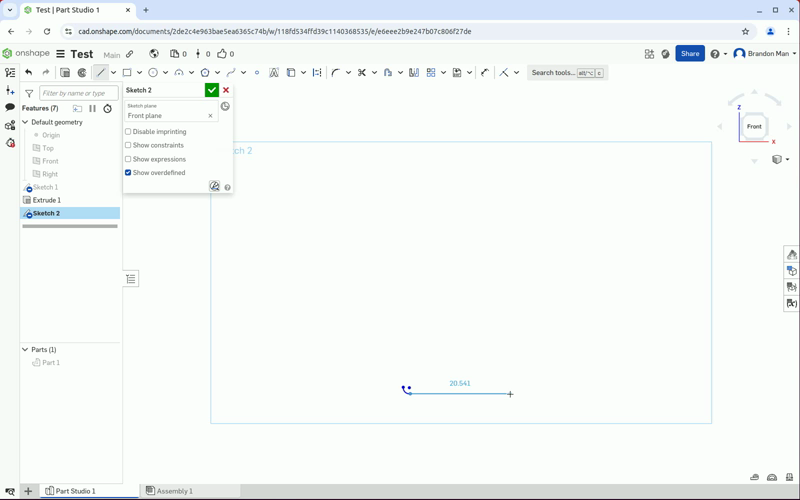
click(510, 393)
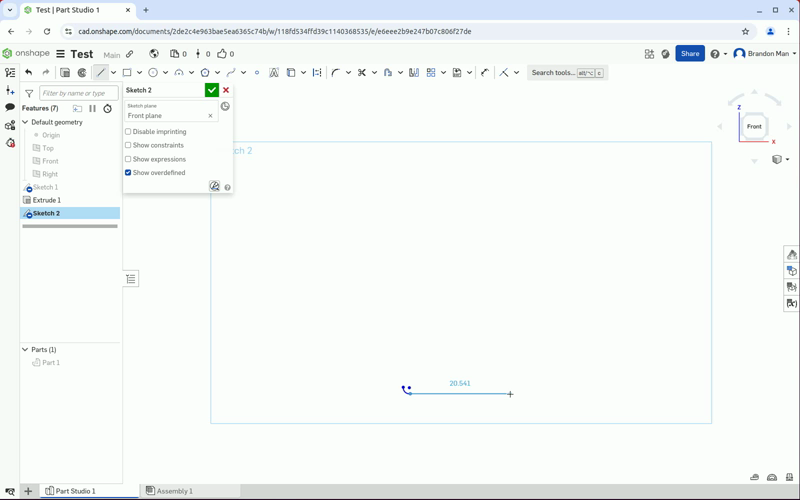
key_up(shift)
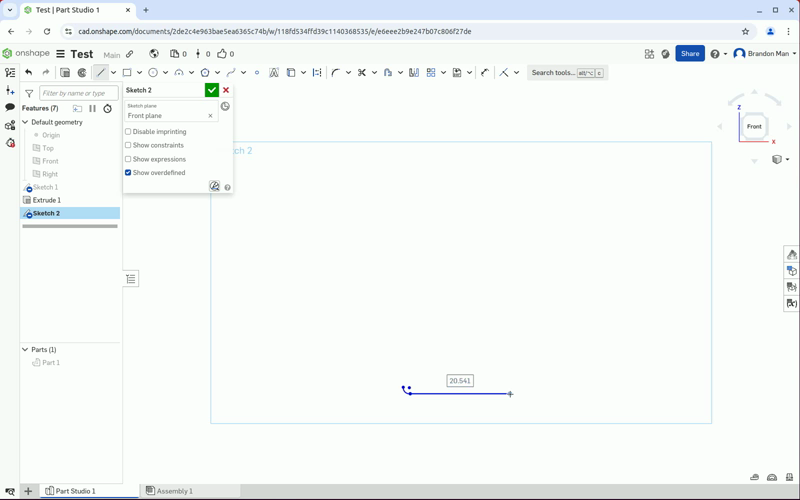
key(esc)
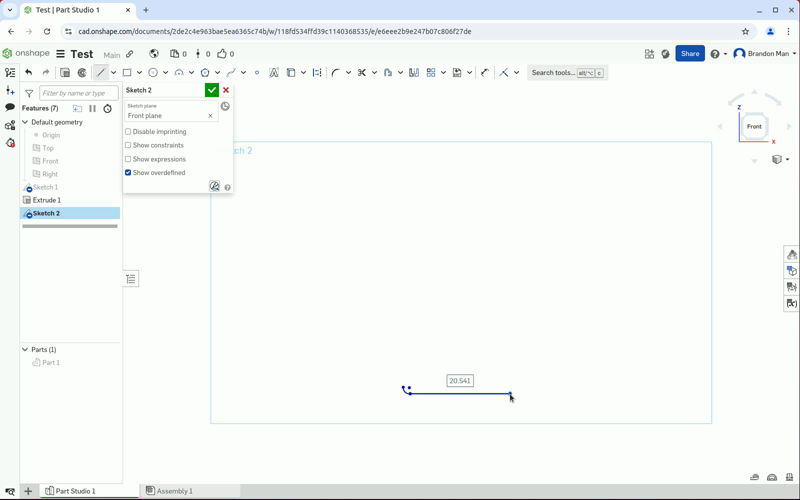
key(a)
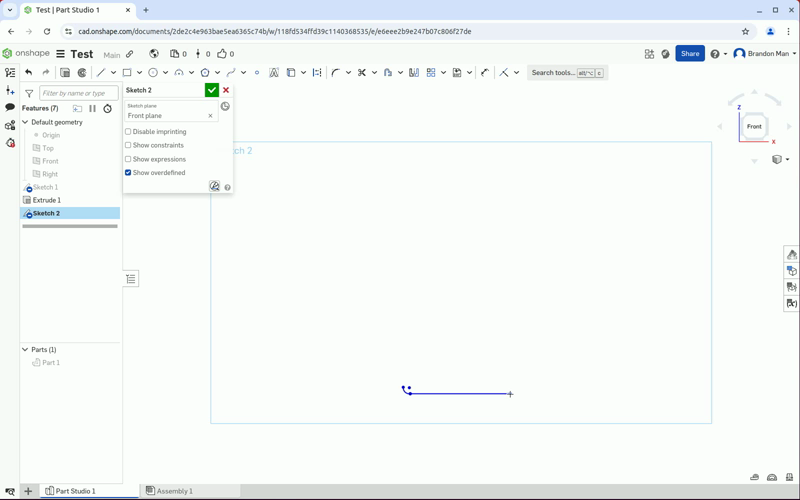
mouse_move(510, 393)
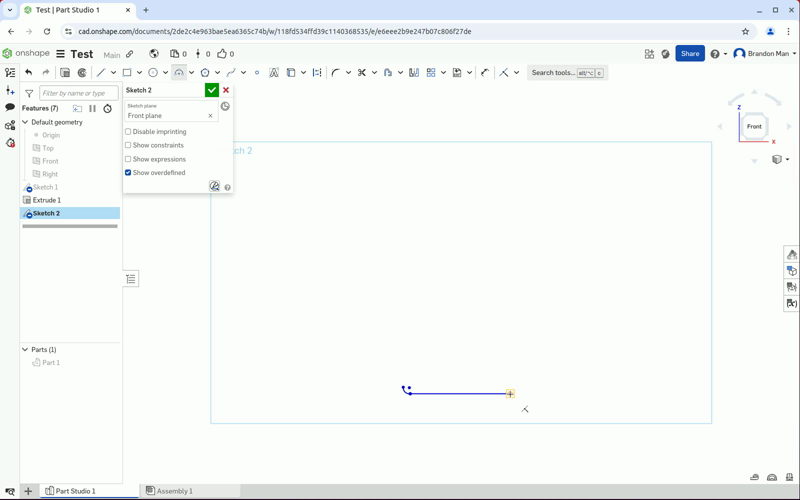
click(510, 393)
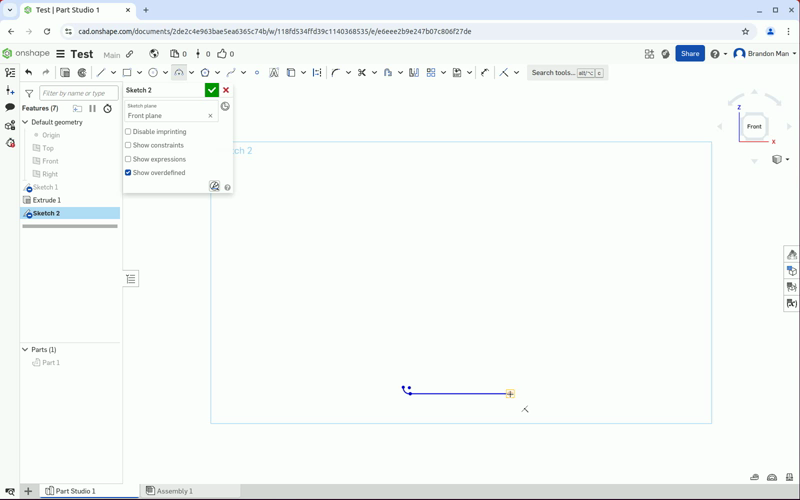
key_down(shift)
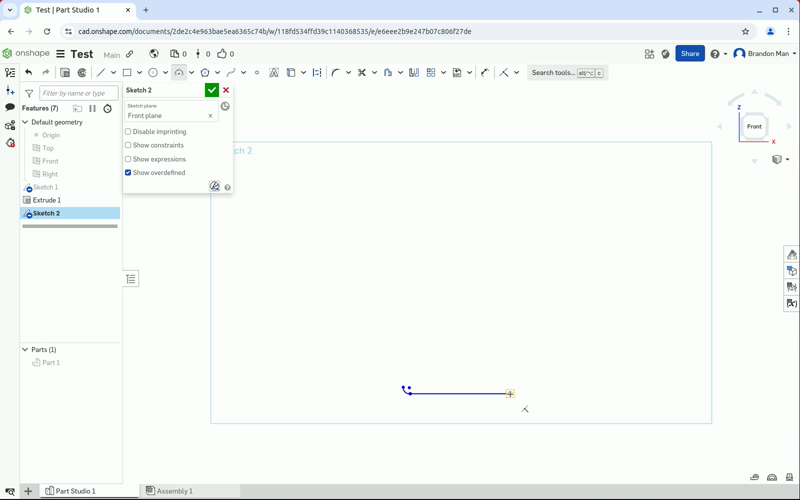
mouse_move(516, 387)
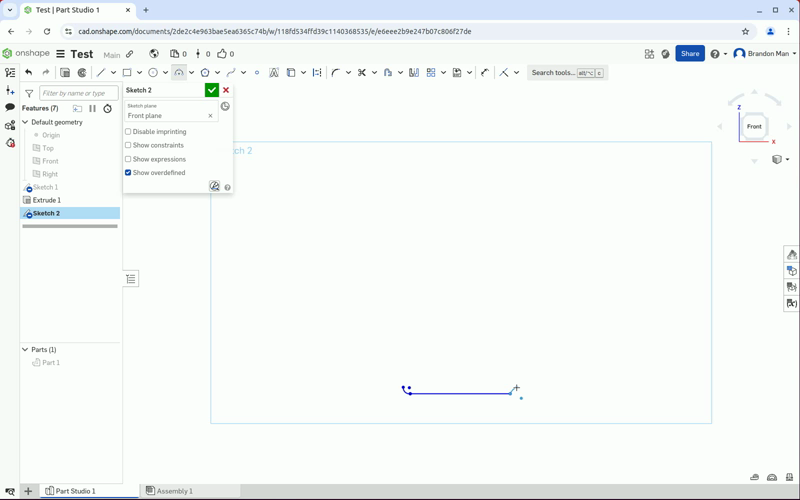
click(516, 387)
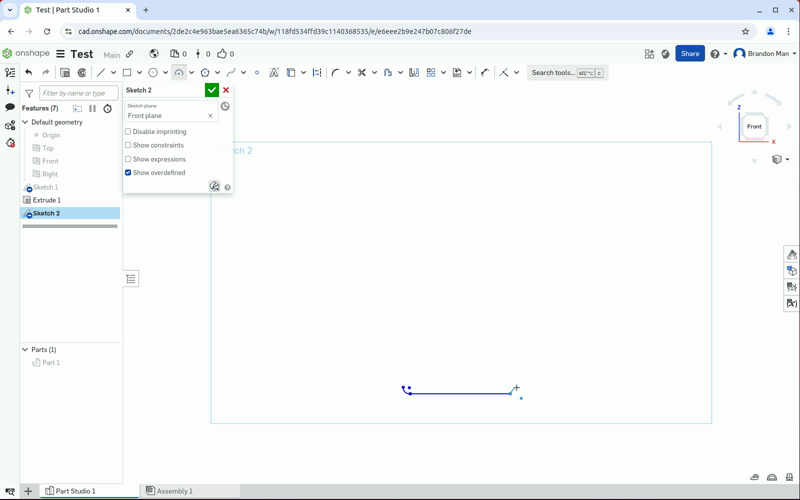
mouse_move(514, 392)
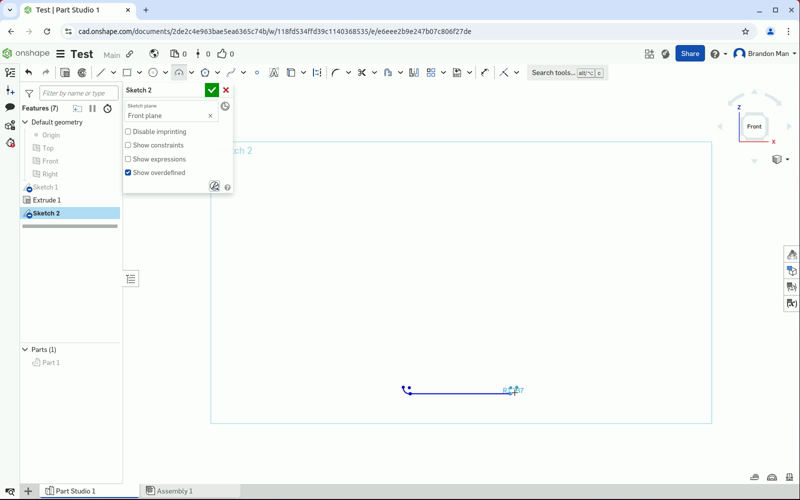
click(514, 392)
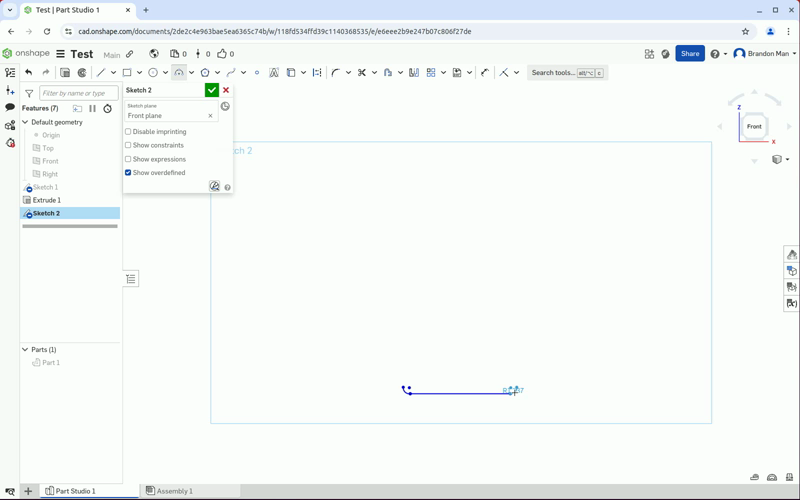
key_up(shift)
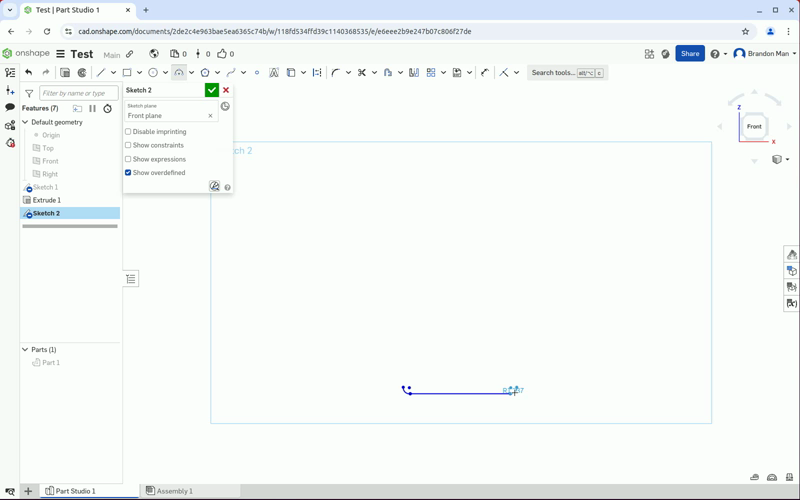
key(esc)
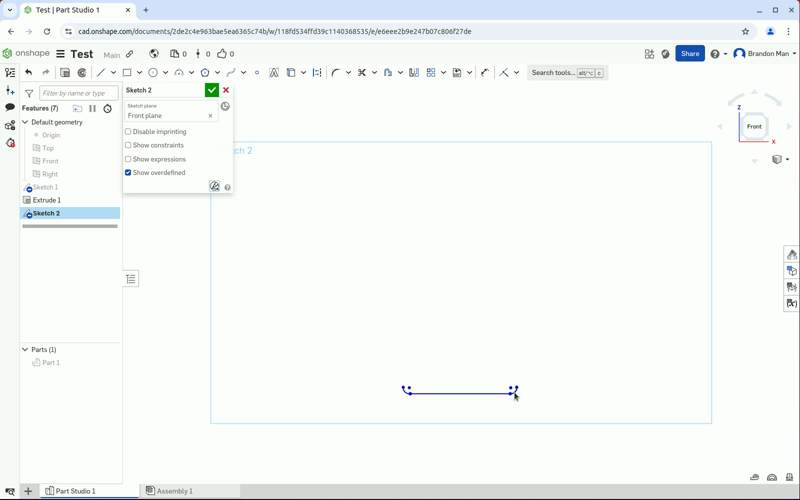
key(l)
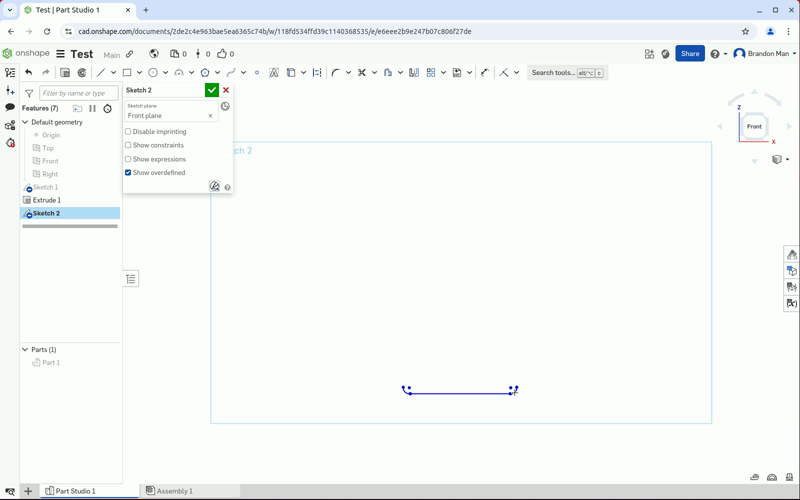
mouse_move(516, 387)
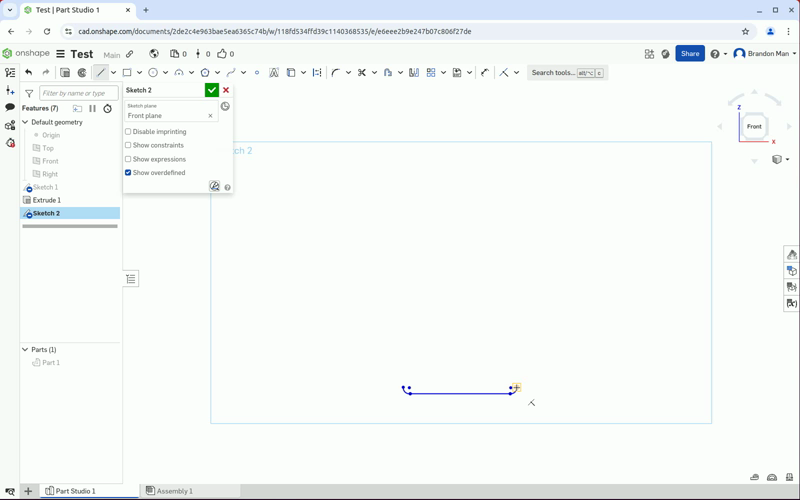
click(516, 387)
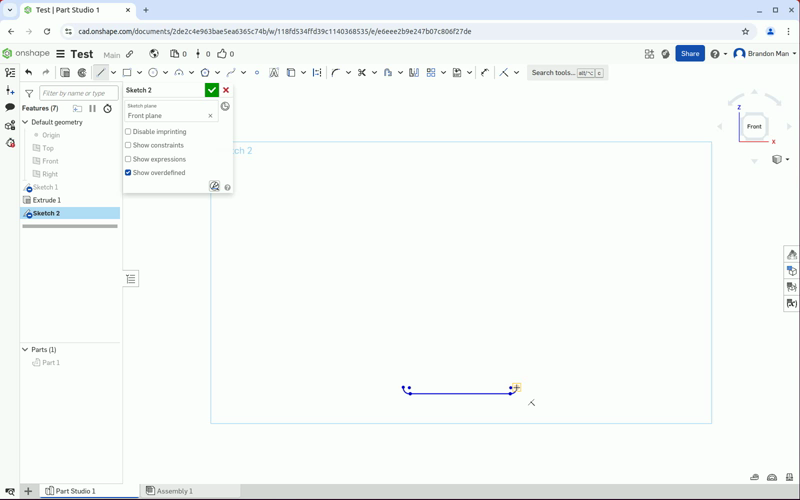
key_down(shift)
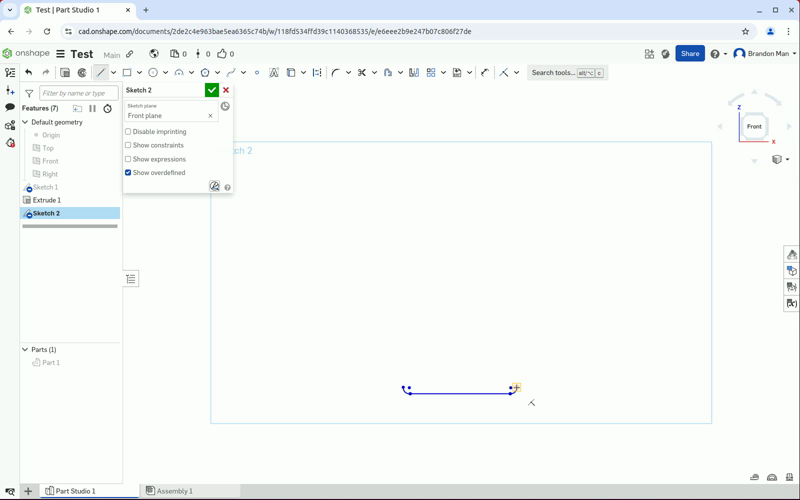
mouse_move(516, 178)
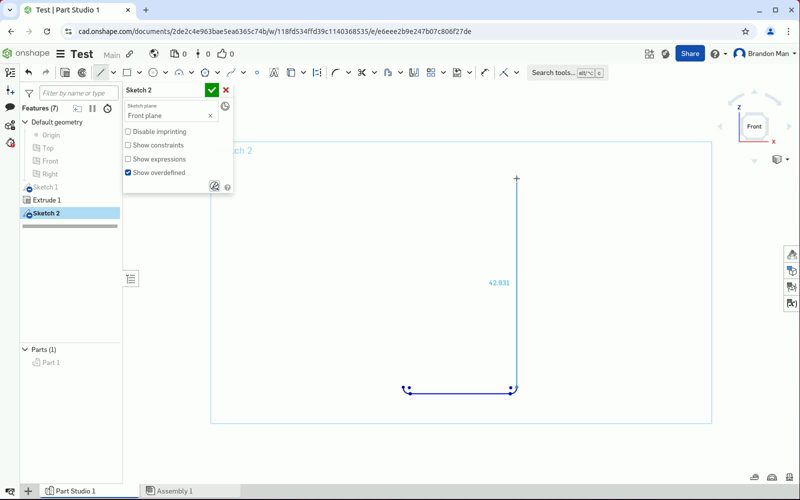
click(516, 178)
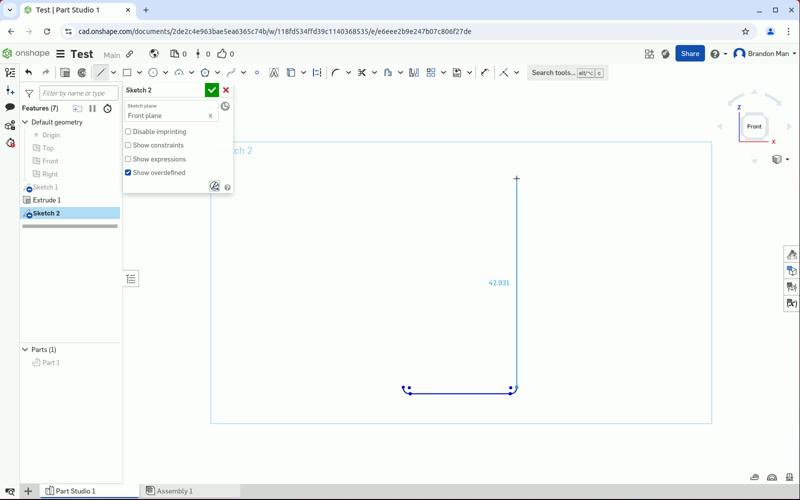
key_up(shift)
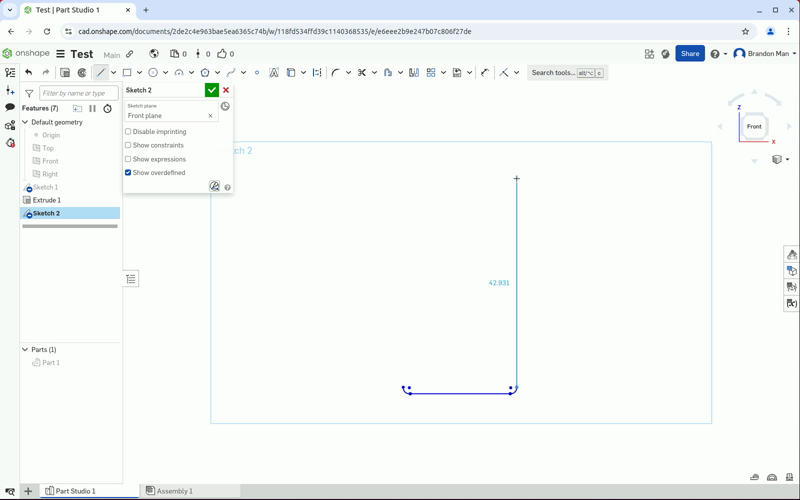
key(esc)
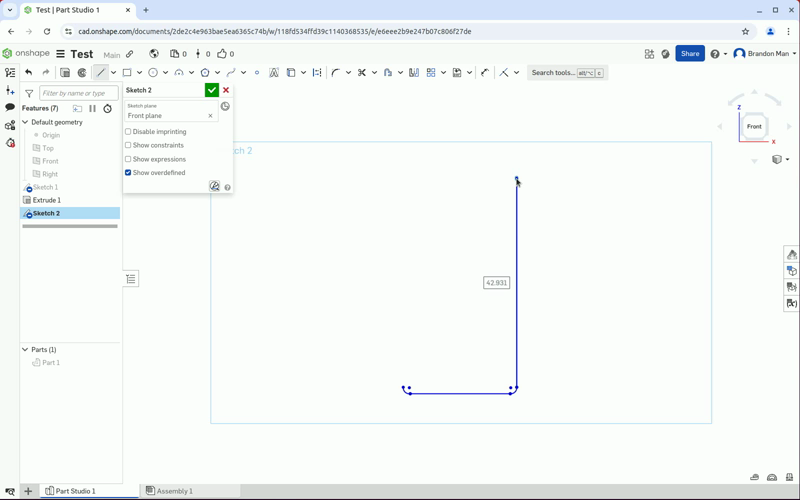
key(a)
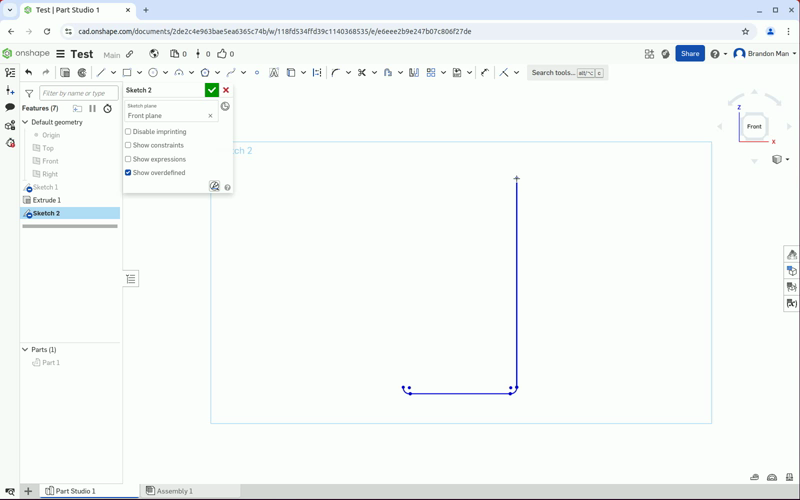
mouse_move(516, 178)
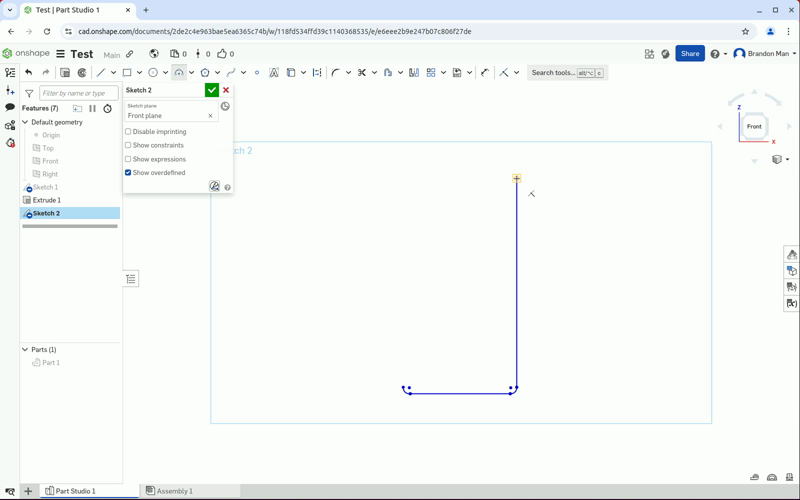
click(516, 178)
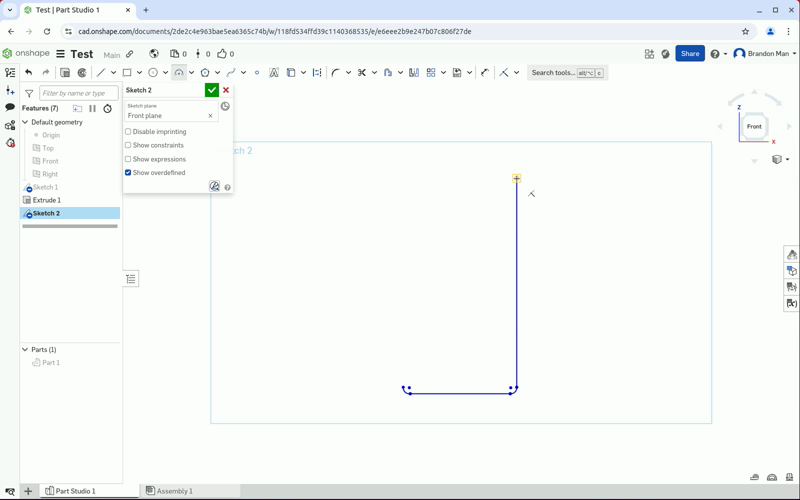
key_down(shift)
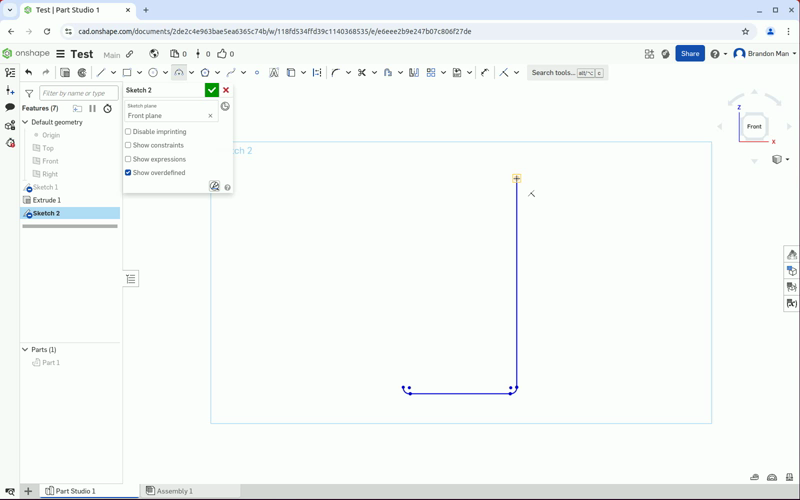
mouse_move(510, 171)
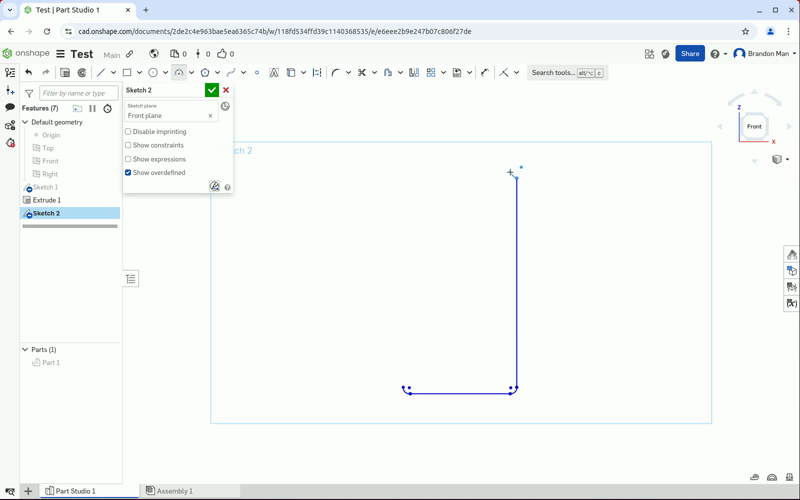
click(510, 171)
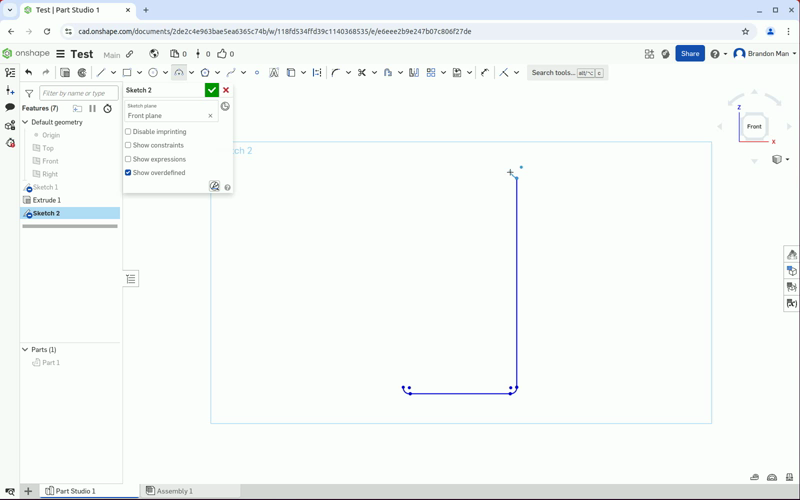
mouse_move(514, 173)
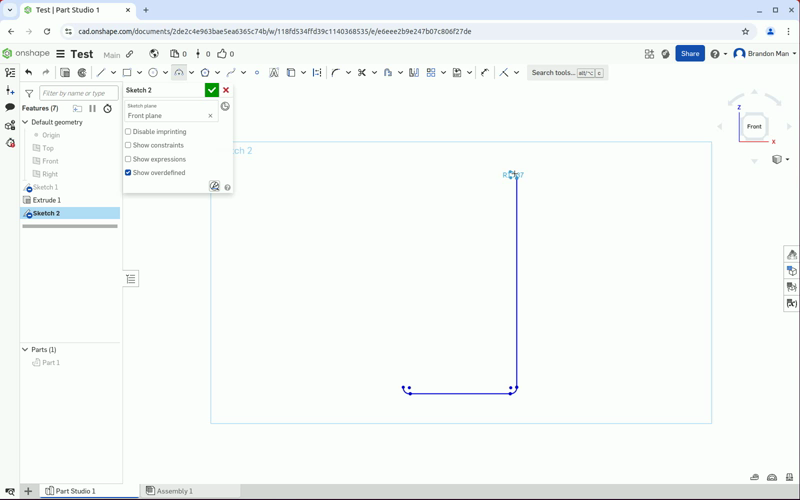
click(514, 173)
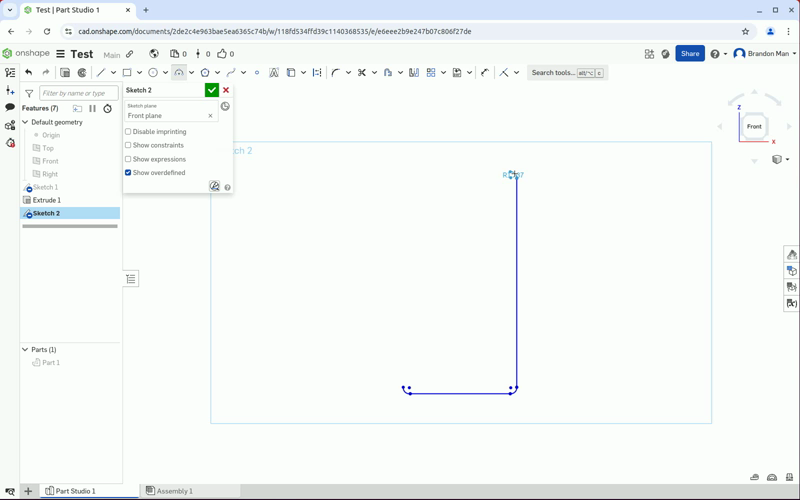
key_up(shift)
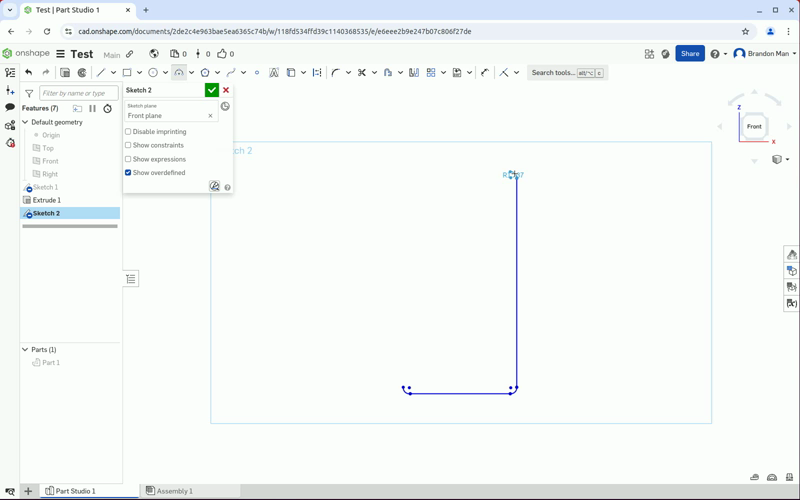
key(esc)
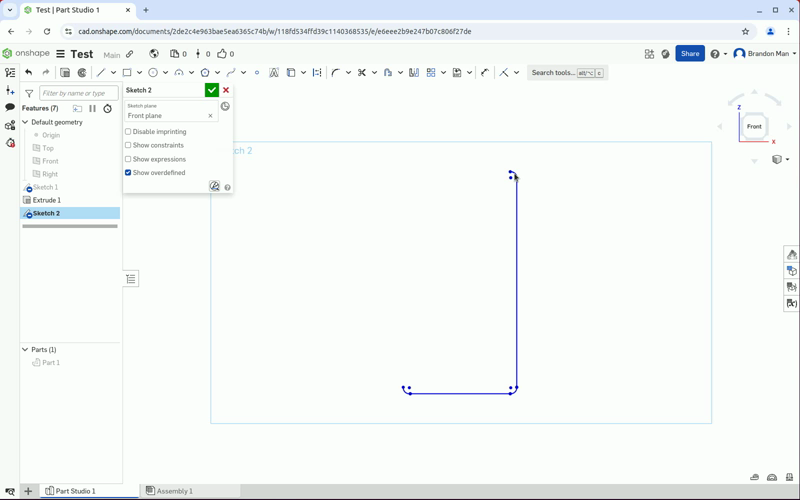
key(l)
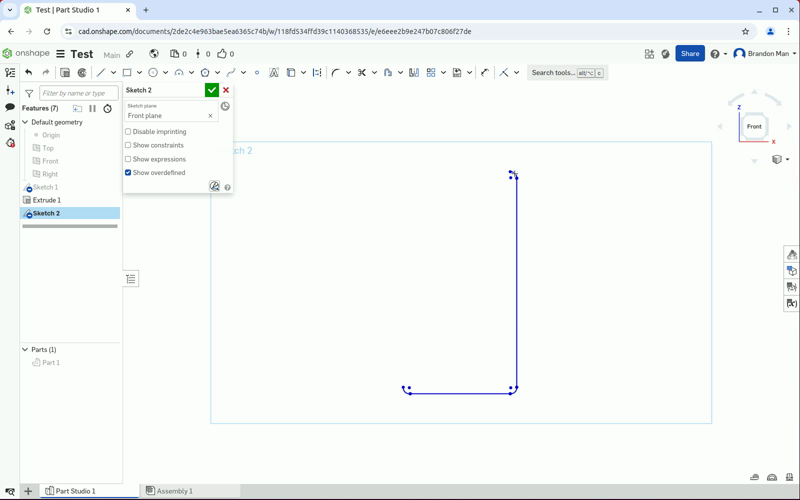
mouse_move(510, 171)
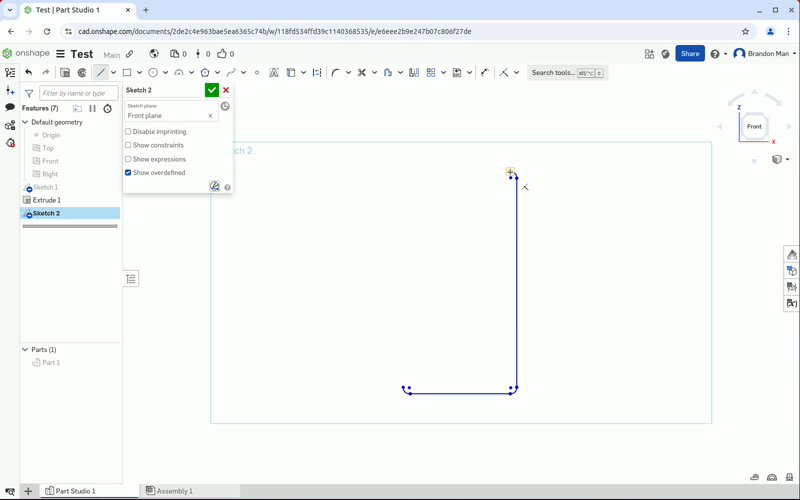
click(510, 171)
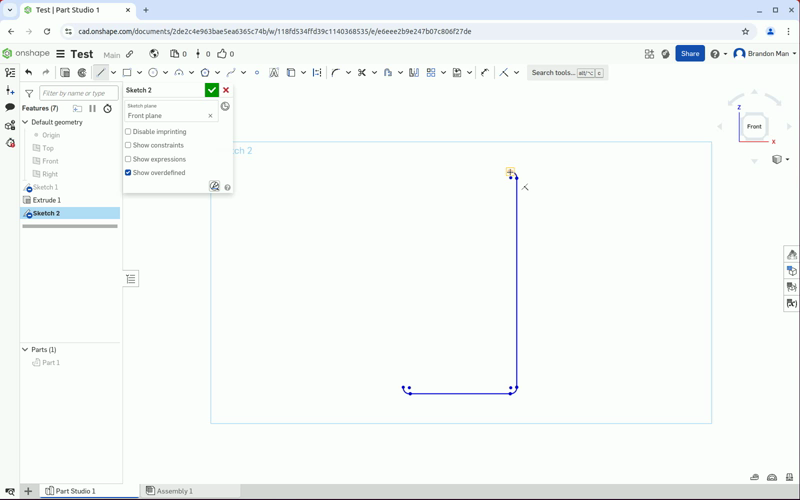
key_down(shift)
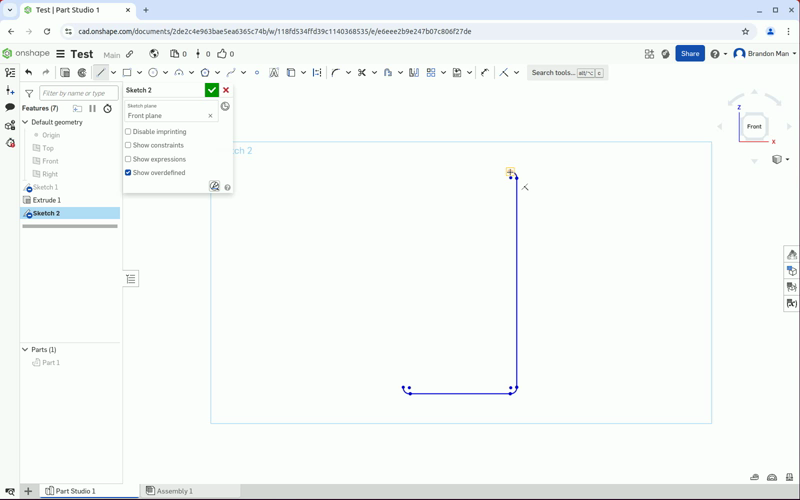
mouse_move(410, 171)
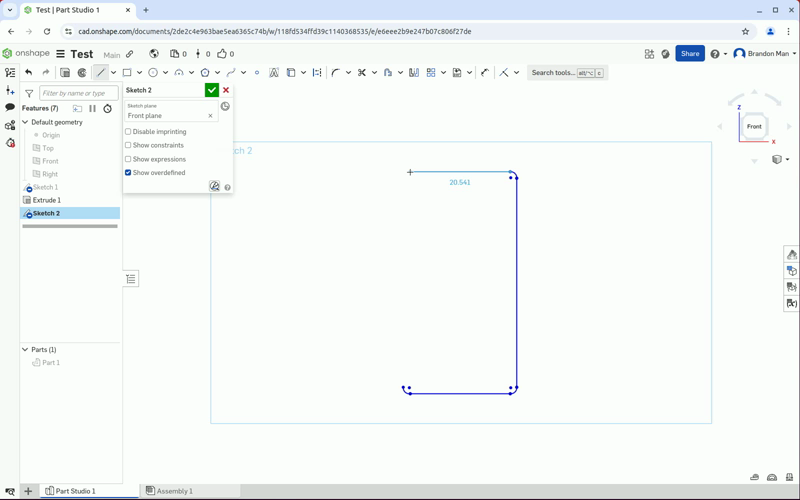
click(410, 171)
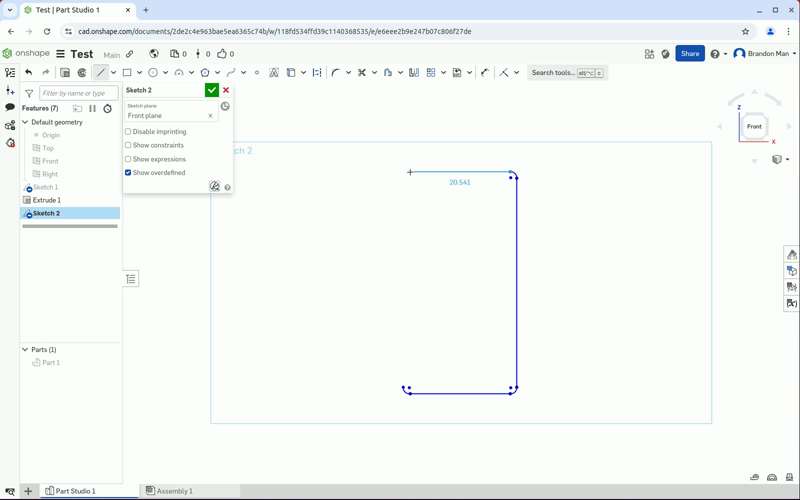
key_up(shift)
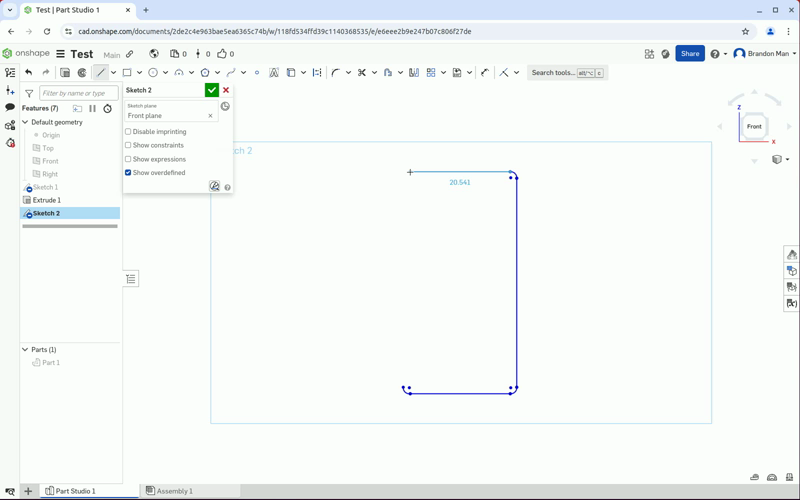
key(esc)
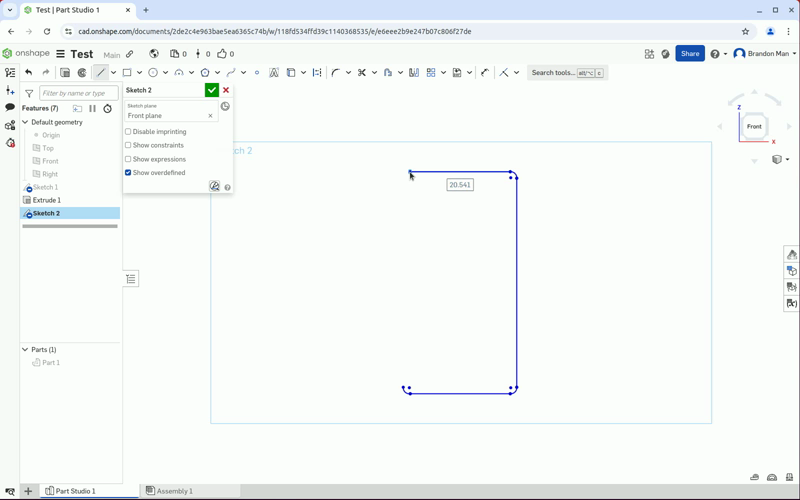
key(a)
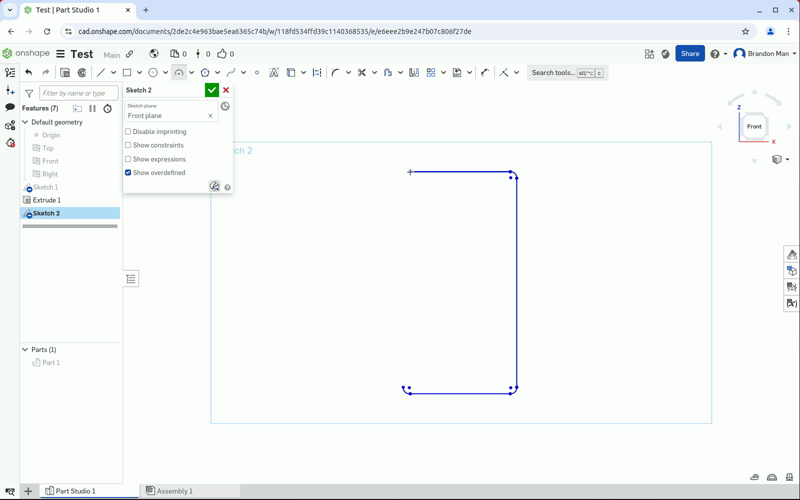
mouse_move(410, 171)
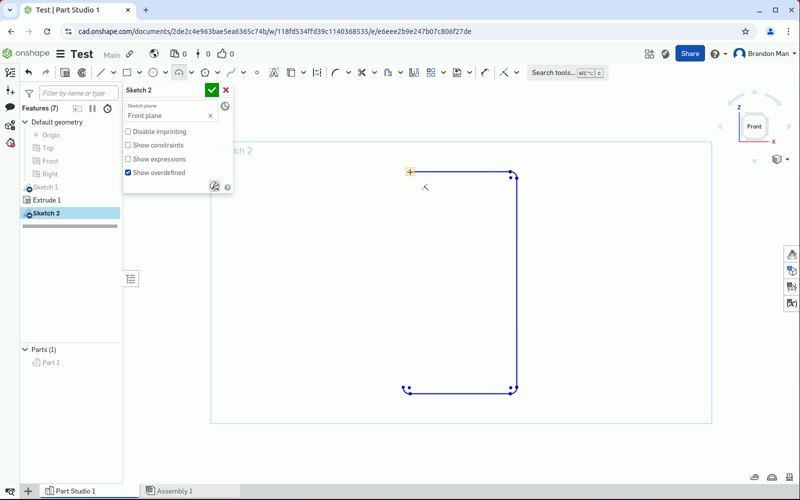
click(410, 171)
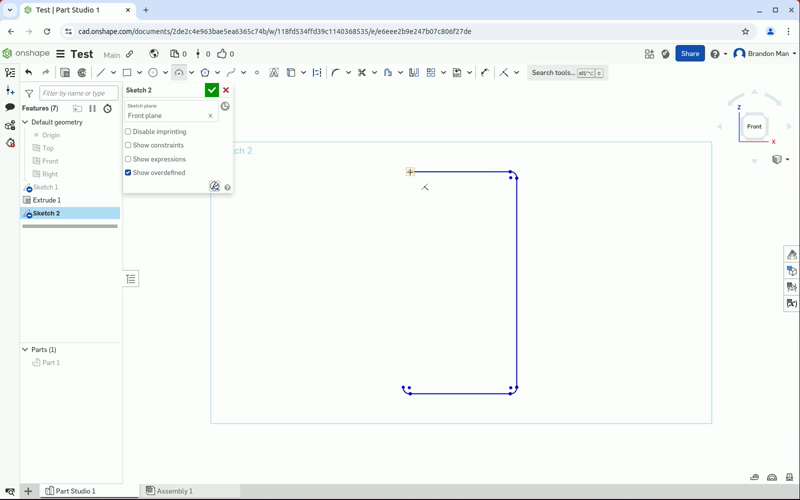
key_down(shift)
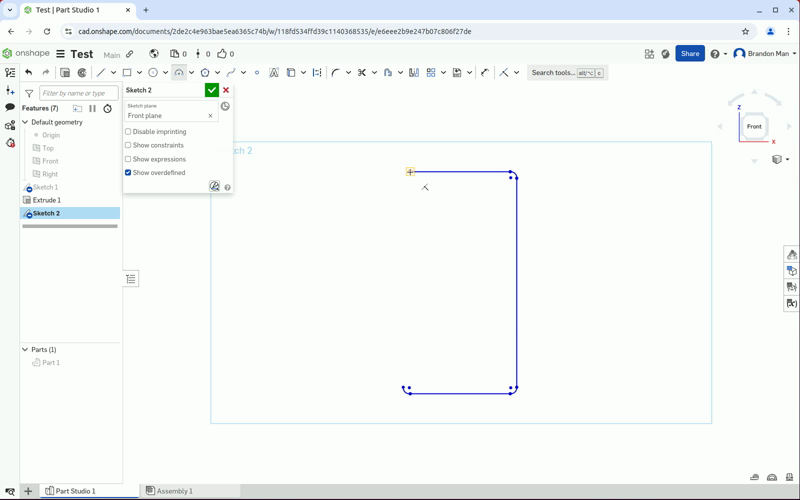
mouse_move(403, 178)
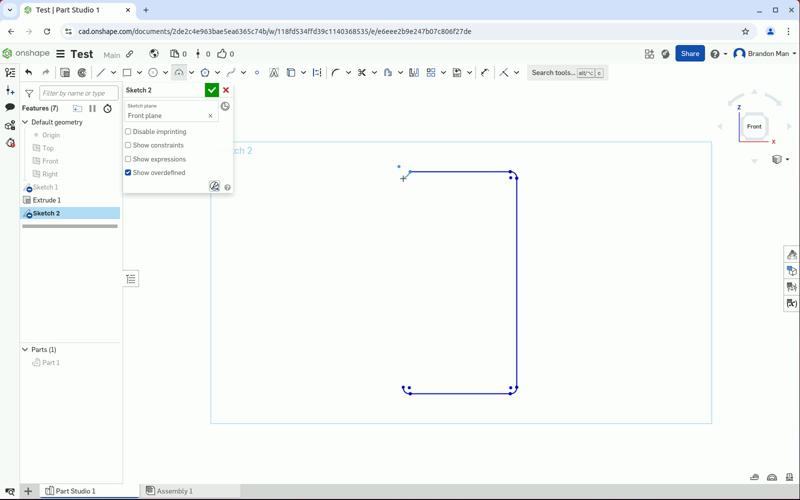
click(403, 178)
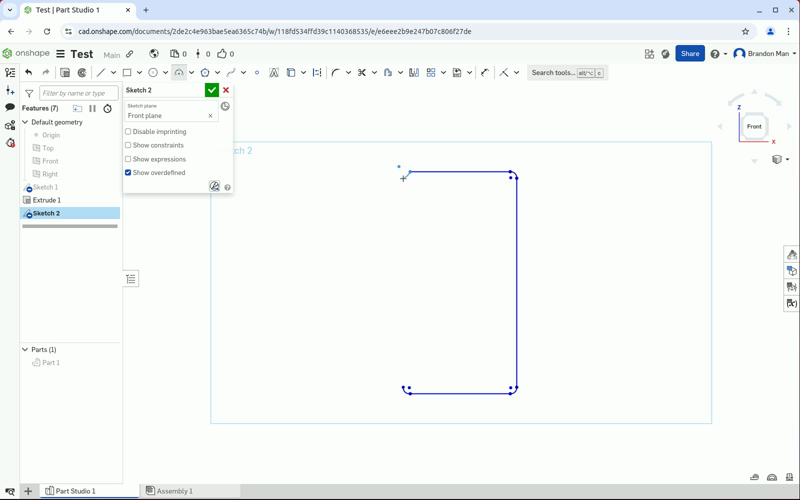
mouse_move(405, 173)
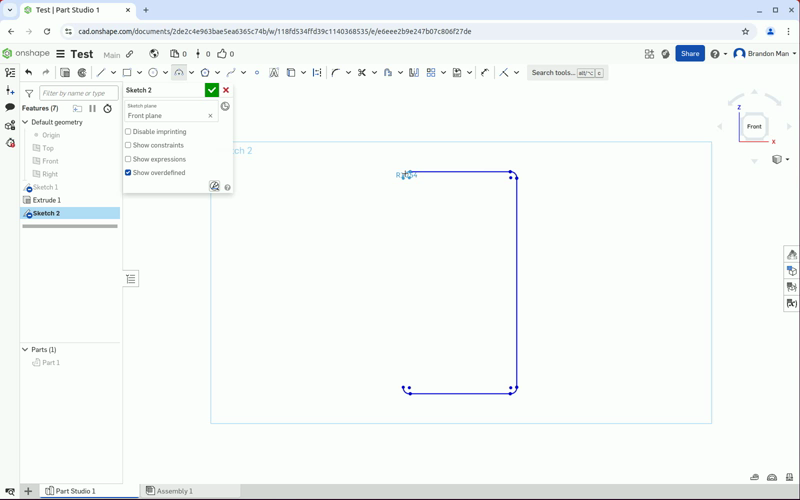
click(405, 173)
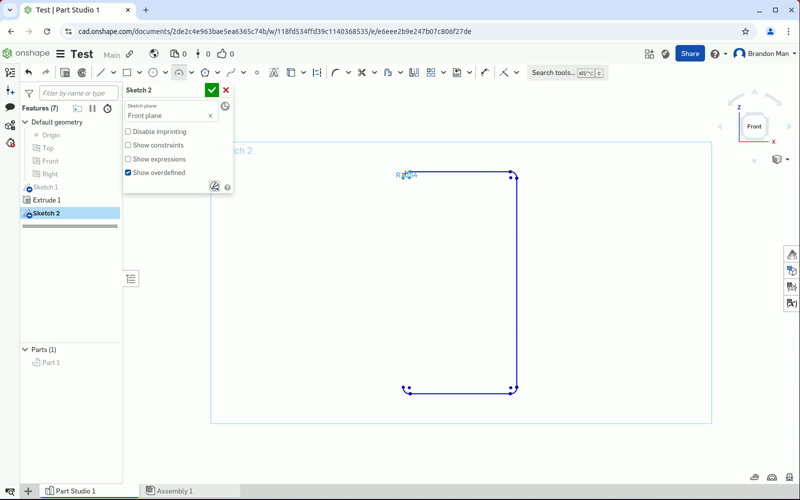
key_up(shift)
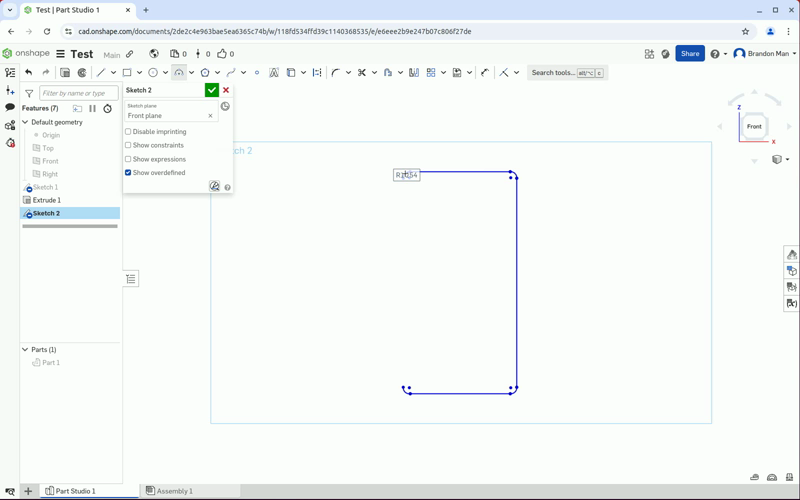
key(esc)
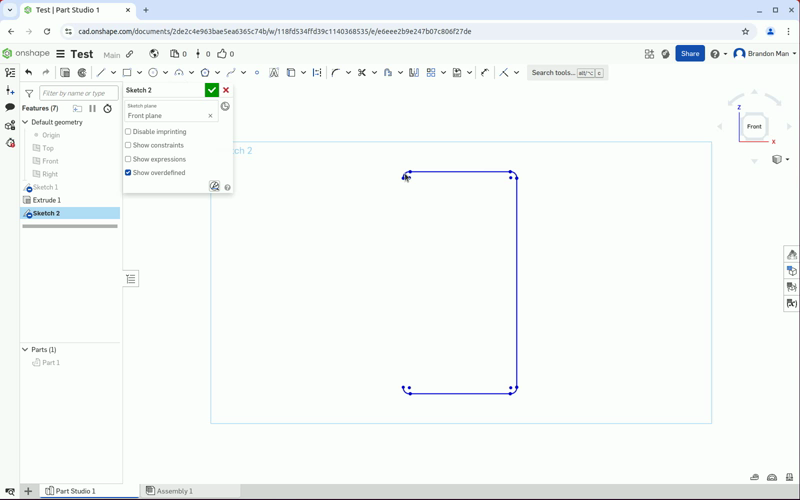
key(l)
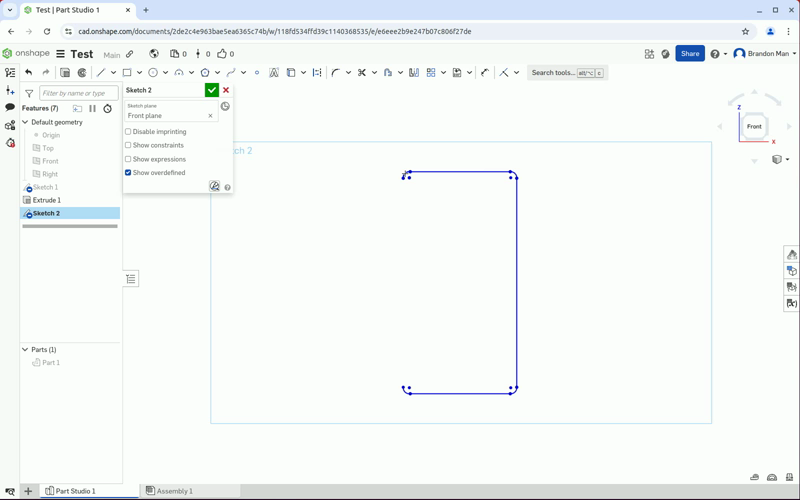
mouse_move(403, 178)
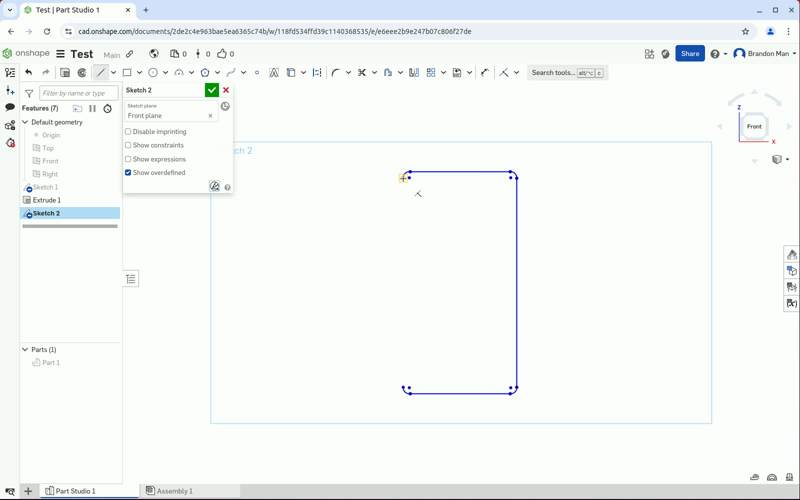
click(403, 178)
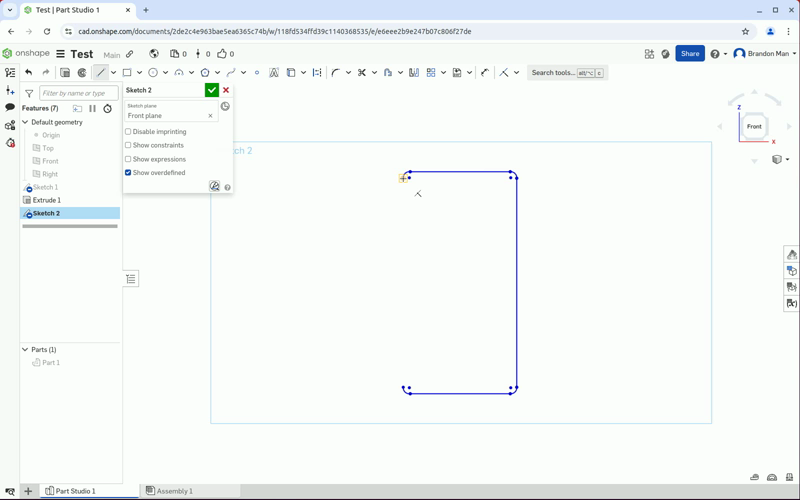
key_down(shift)
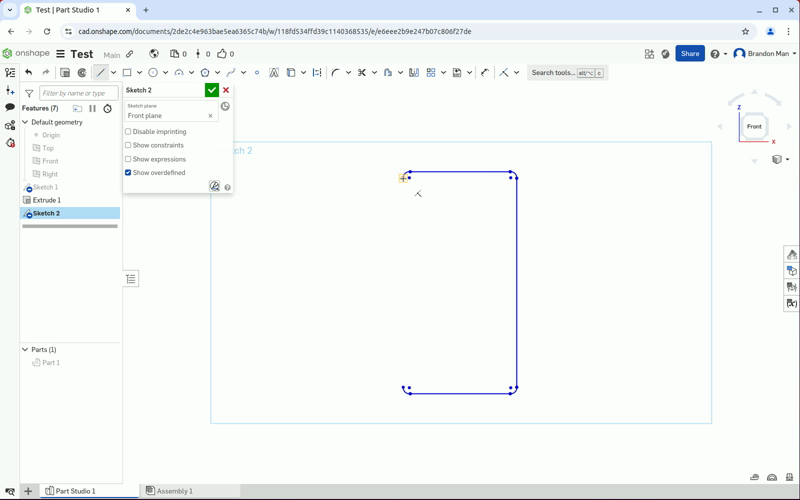
mouse_move(403, 387)
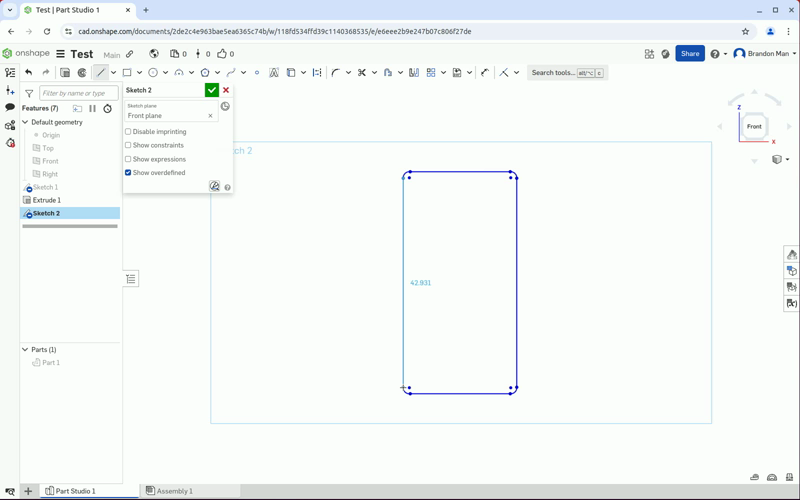
key_up(shift)
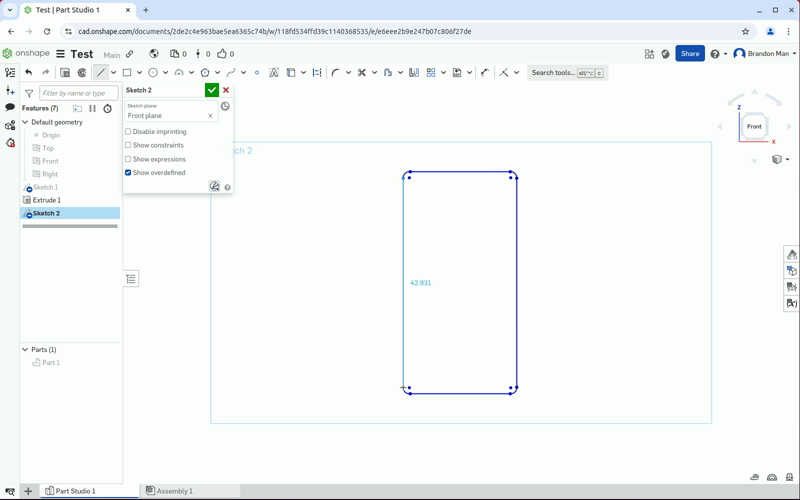
click(403, 387)
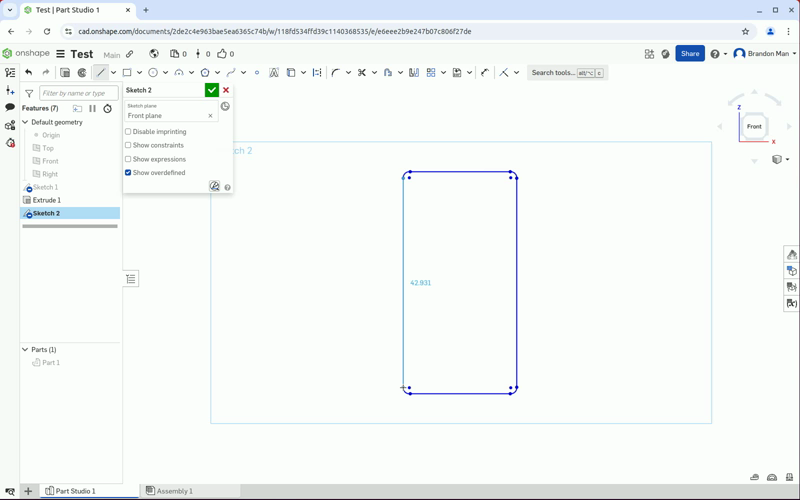
key(esc)
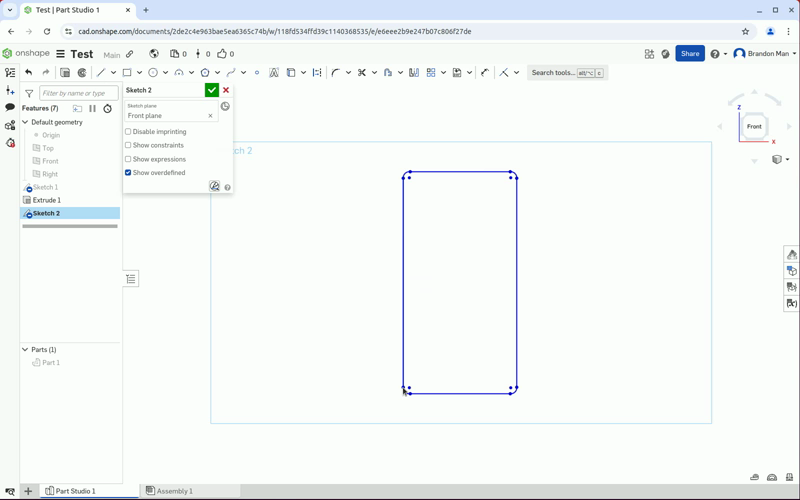
mouse_move(457, 230)
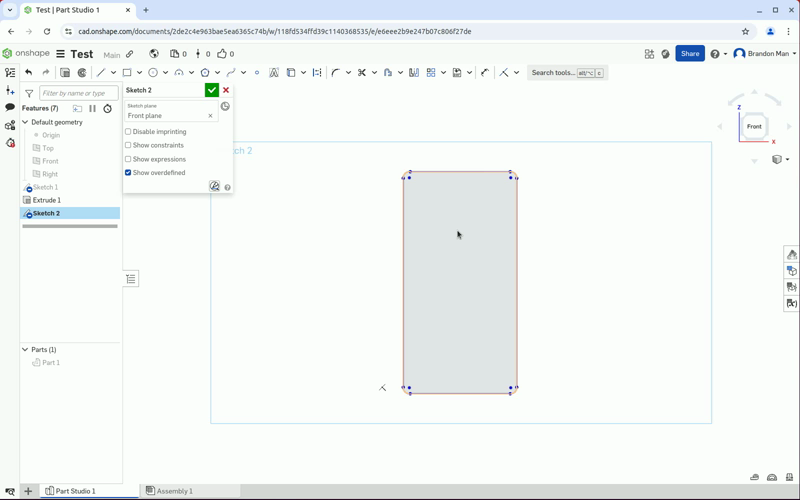
click(457, 230)
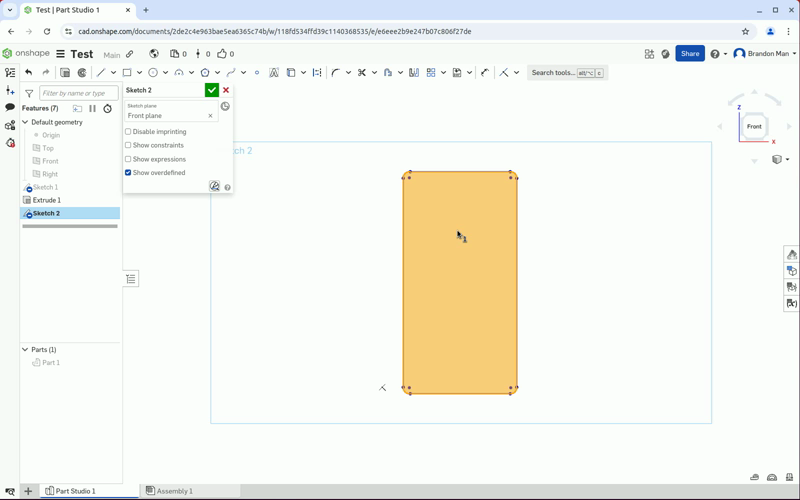
mouse_move(73, 352)
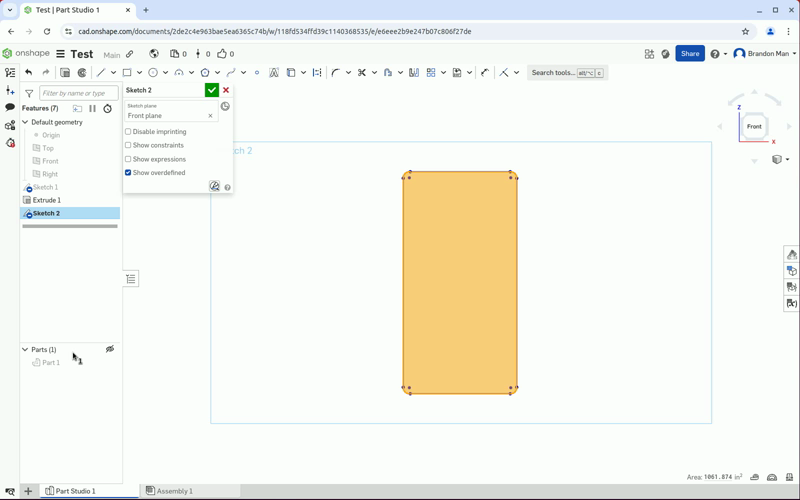
key(shift+y)
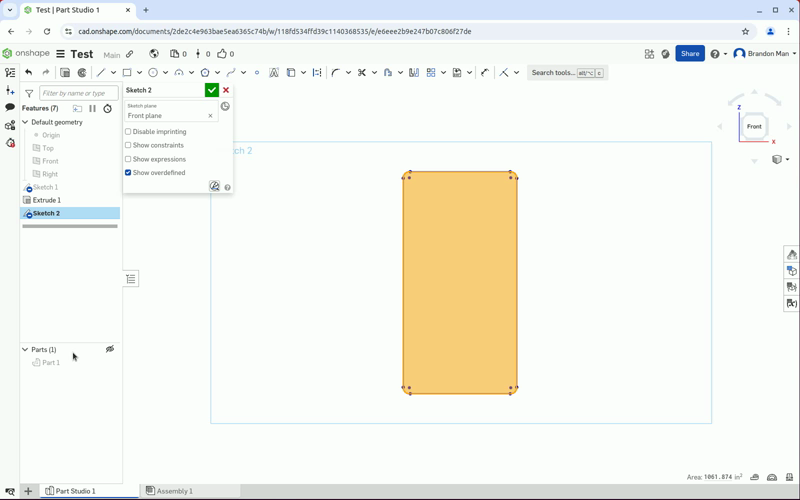
key(shift+e)
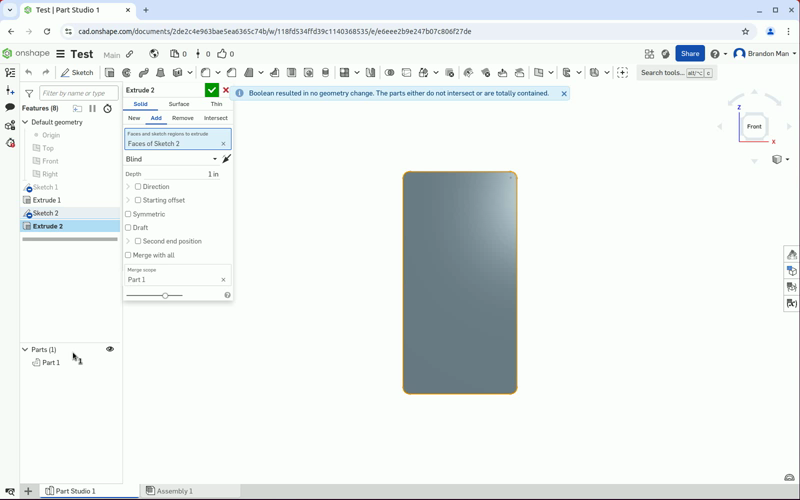
mouse_move(143, 106)
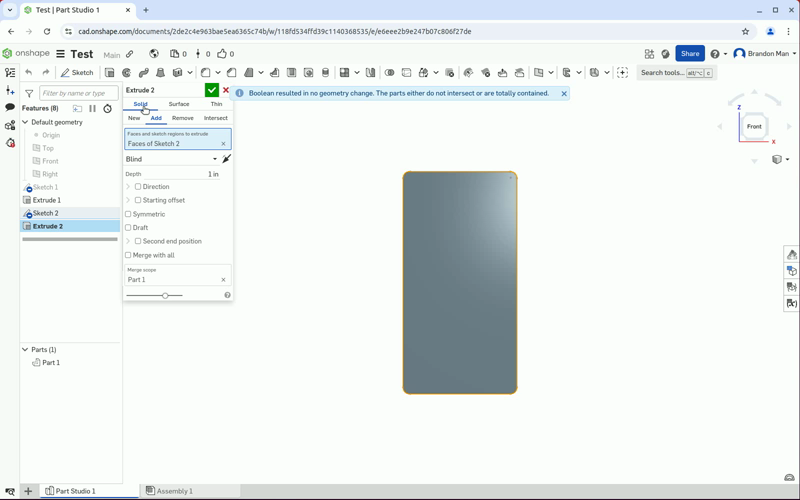
click(143, 106)
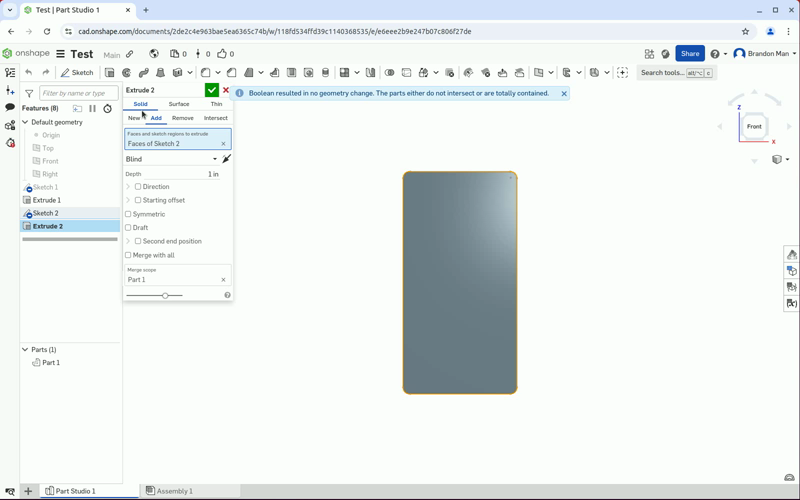
mouse_move(137, 120)
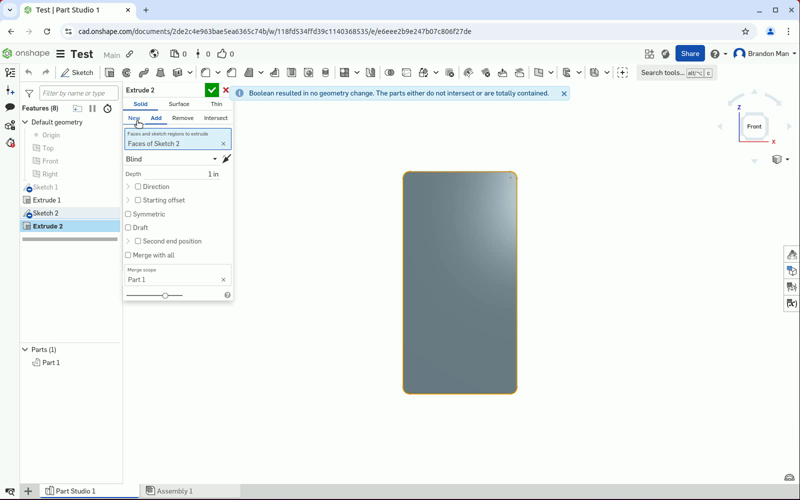
click(137, 120)
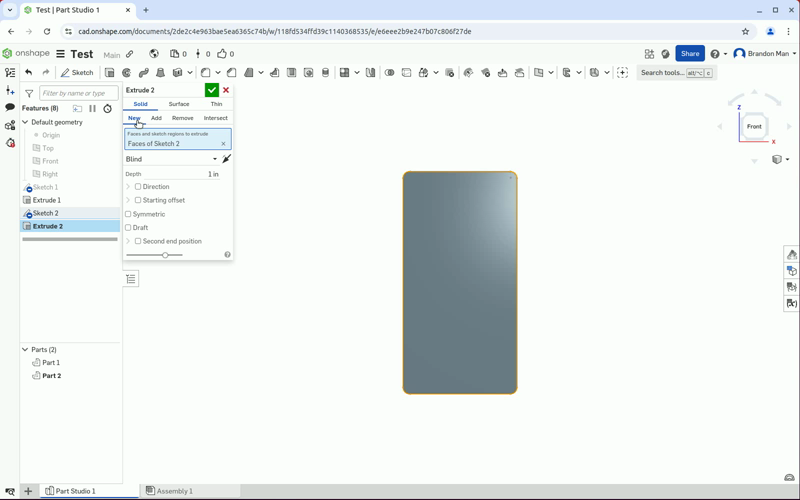
key(tab, 4)
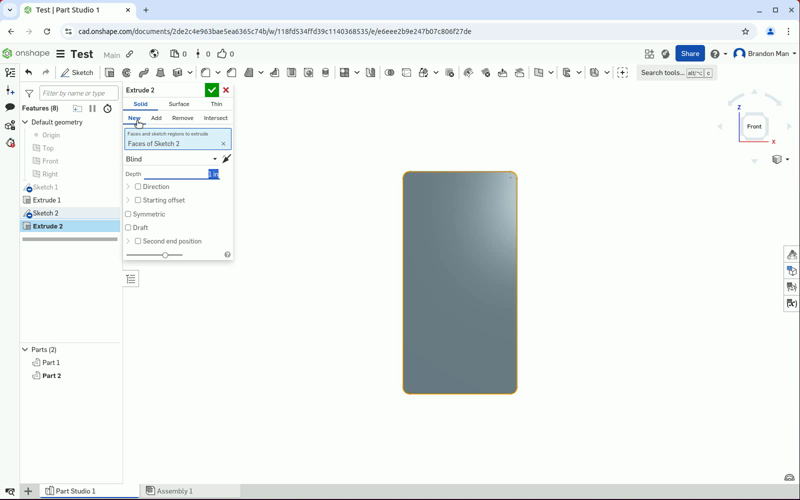
text(2.889)
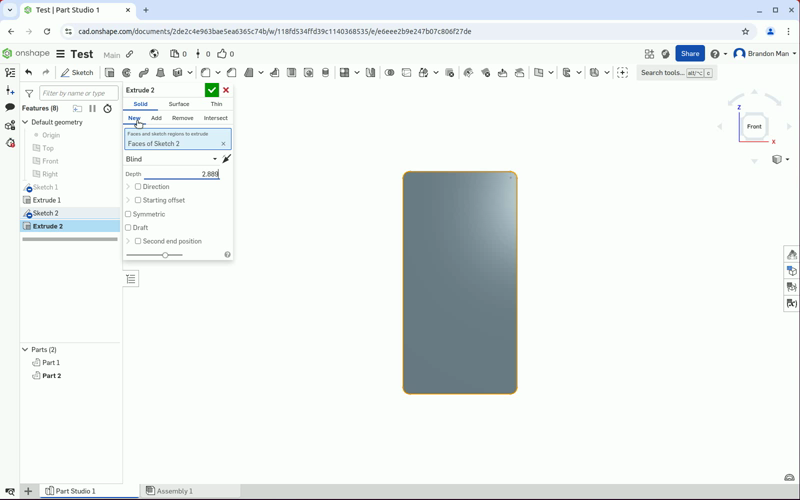
key(enter)
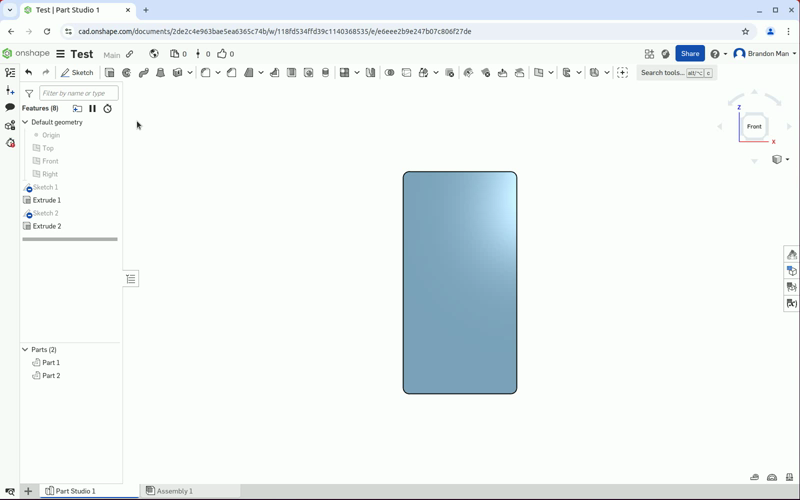
key(shift+h)
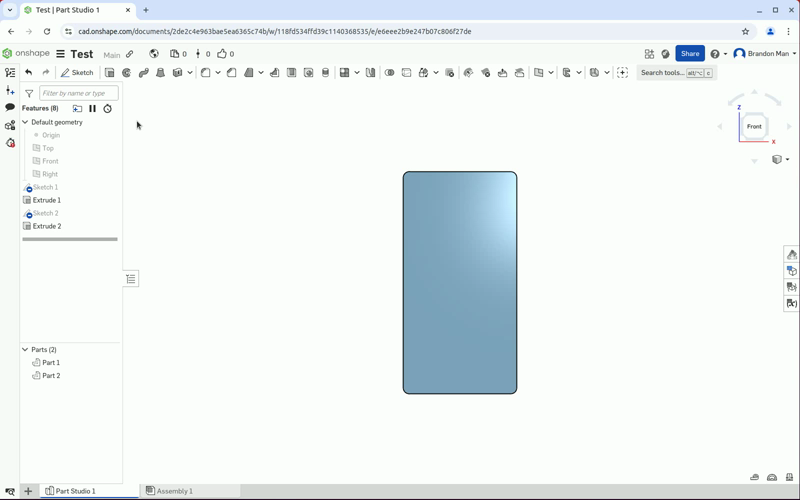
key(shift+h)
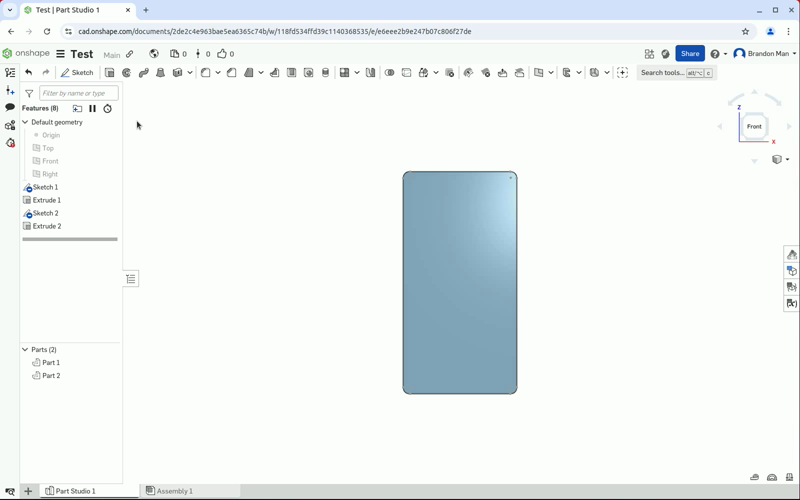
key(shift+7)
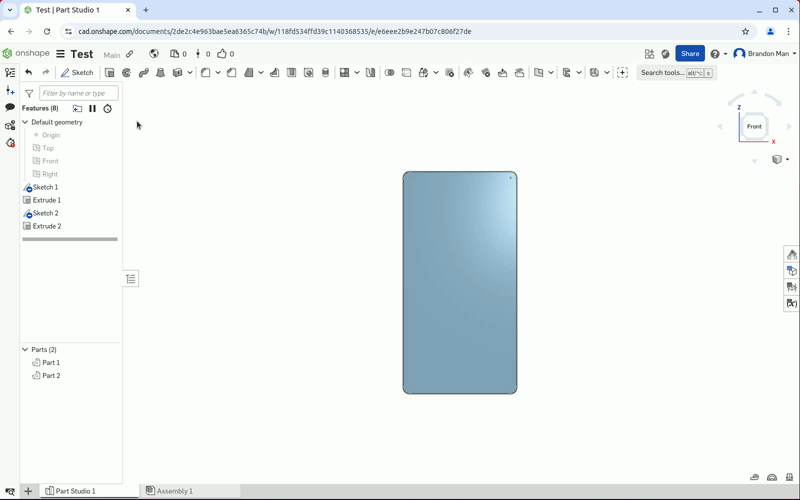
key(left, 2)
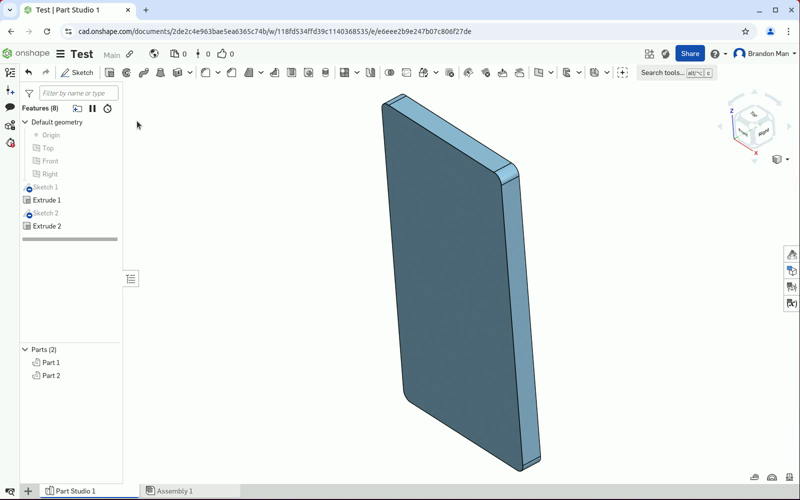
key(down, 2)
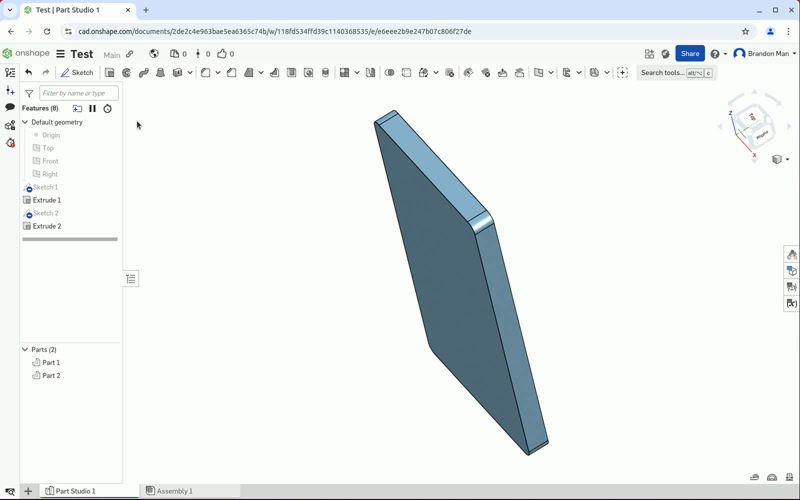
key(up, 2)
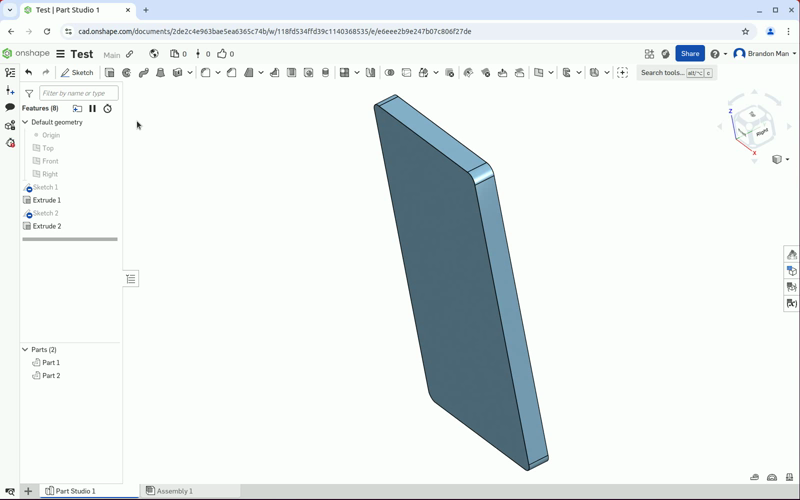
key(right, 2)
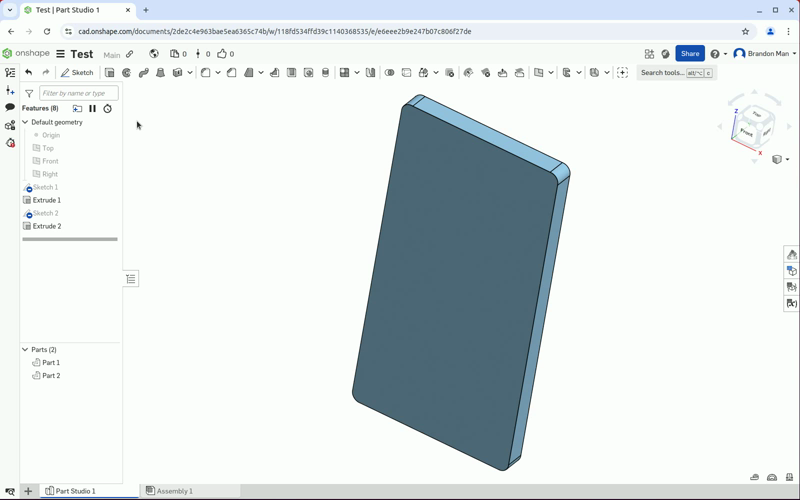
mouse_move(73, 189)
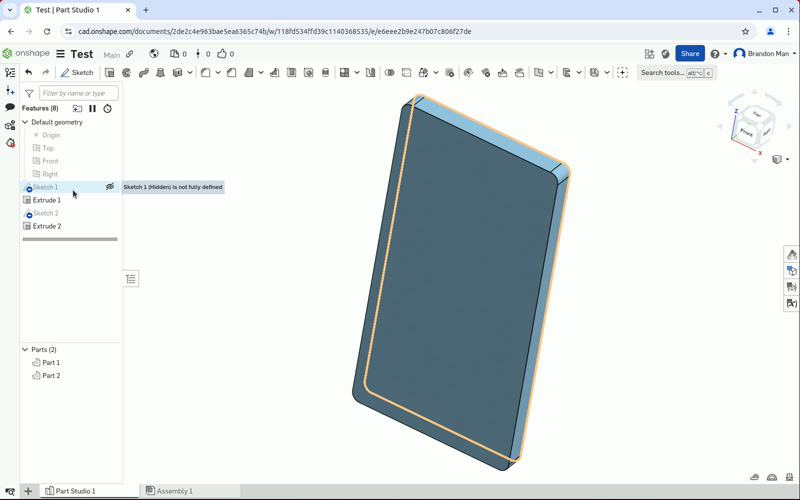
click(73, 189)